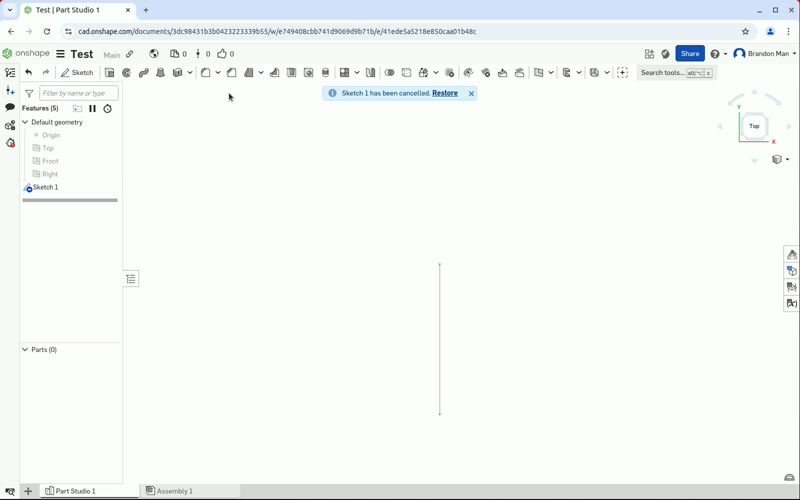
key(shift+h)
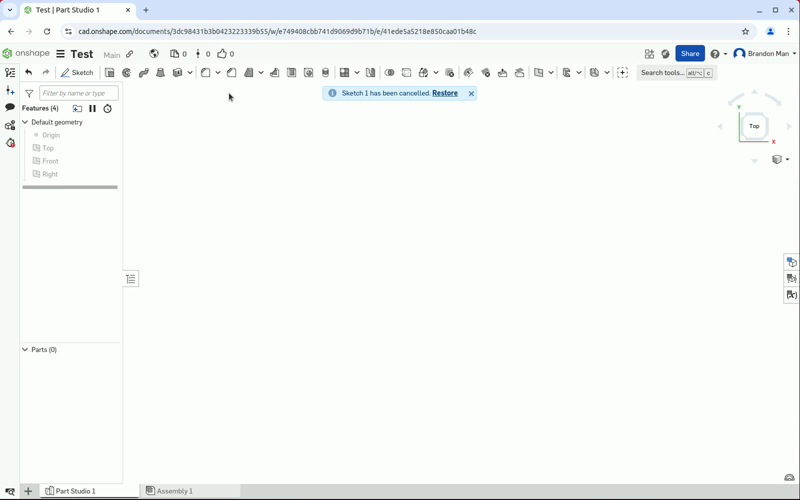
mouse_move(73, 352)
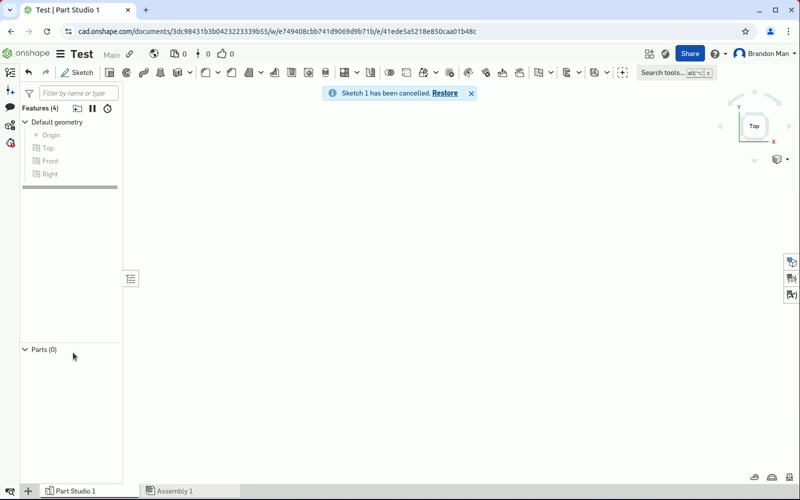
key(y)
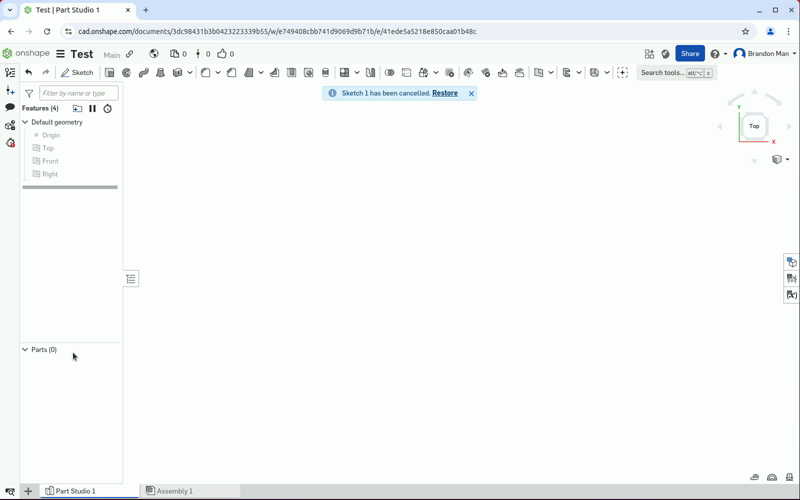
key(shift+p)
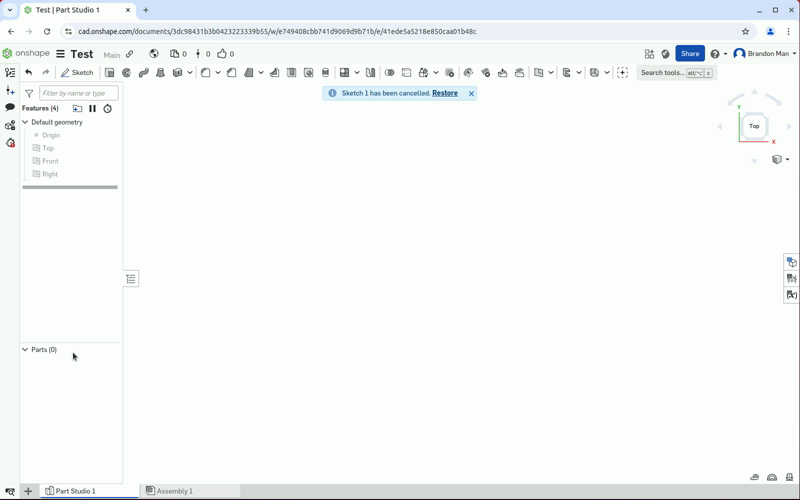
key(space)
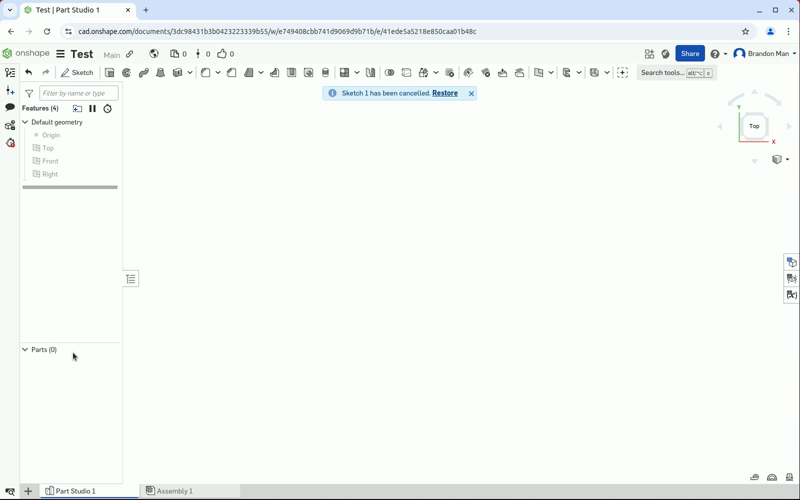
key_down(shift)
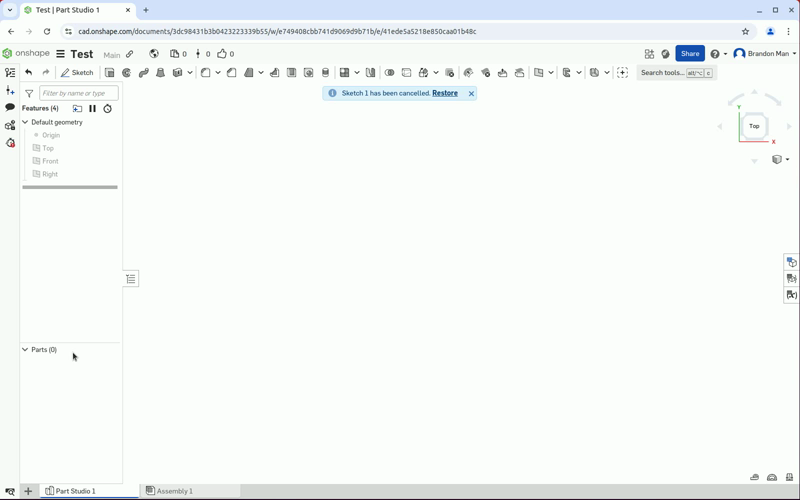
key(up)
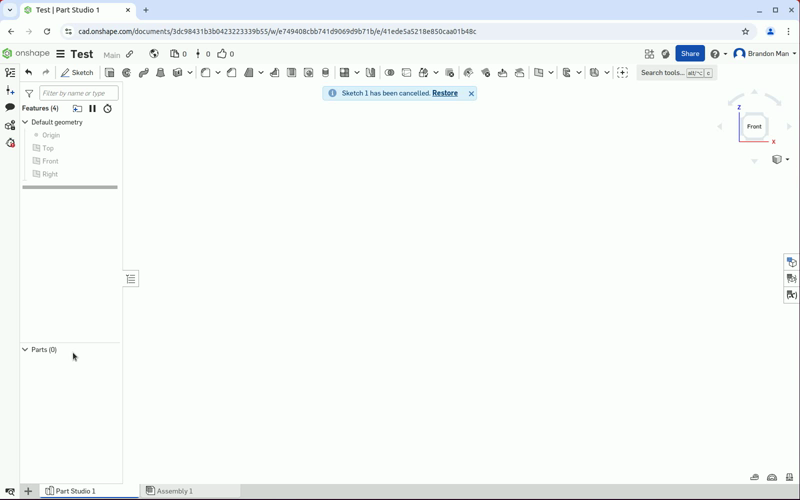
key_up(shift)
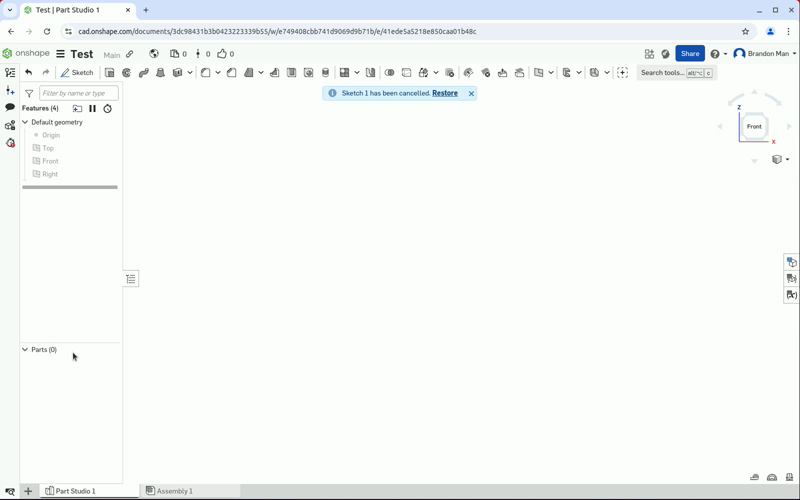
mouse_move(73, 352)
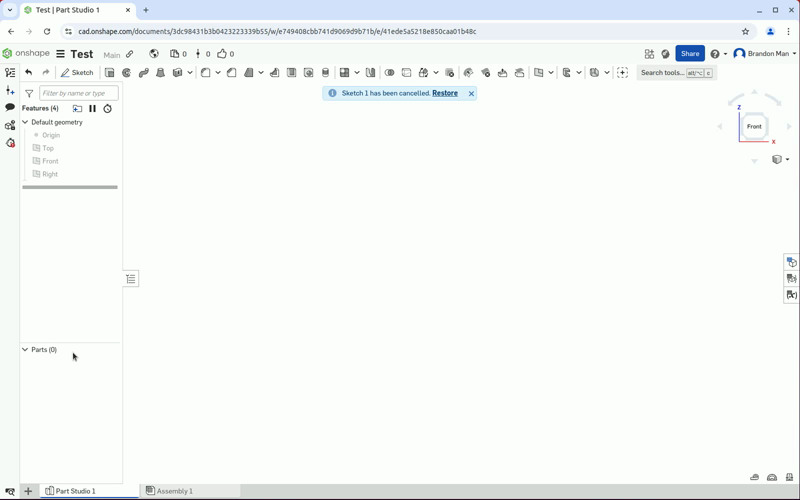
key(shift+y)
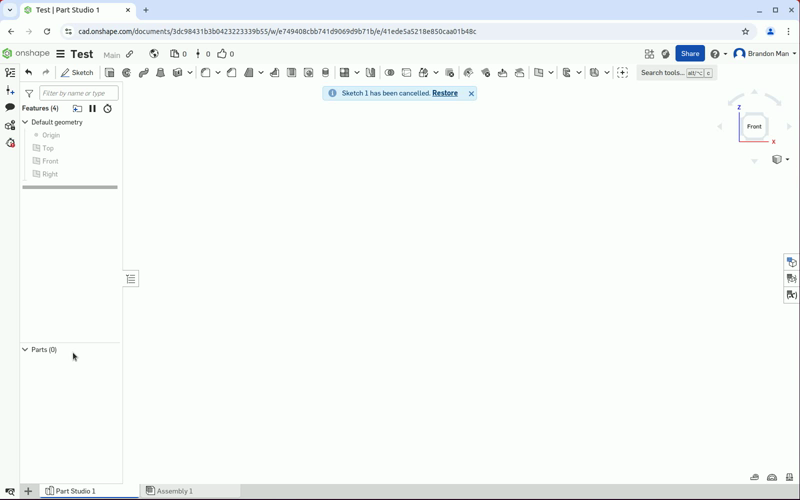
key(shift+s)
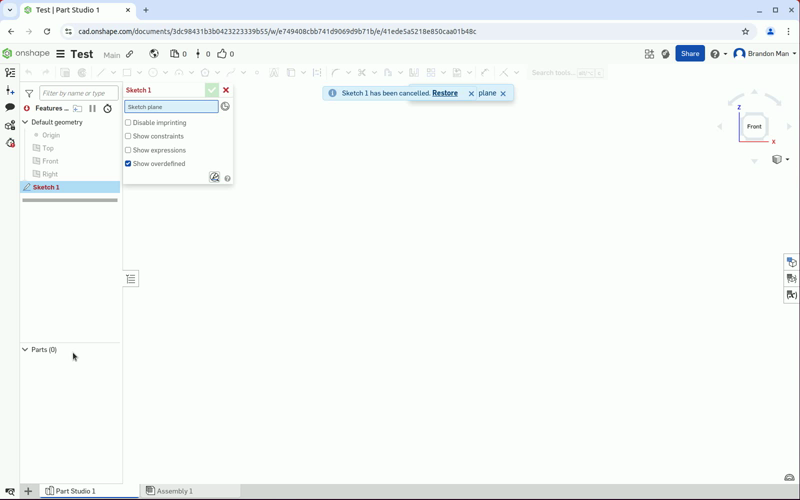
mouse_move(73, 163)
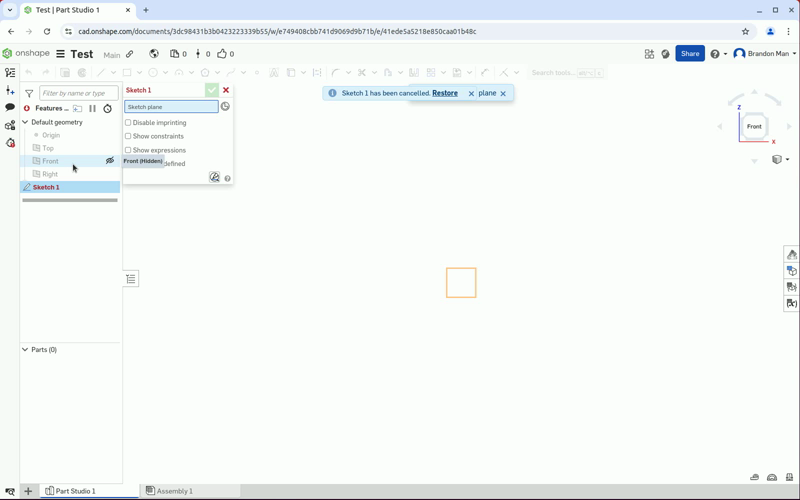
click(73, 163)
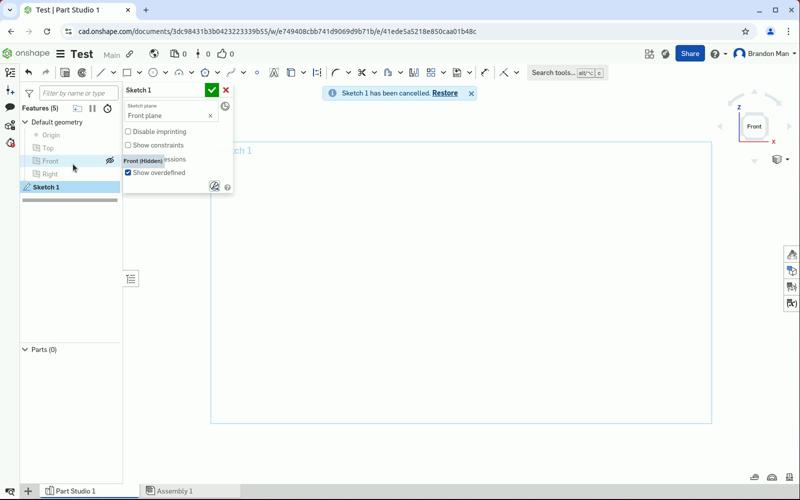
mouse_move(73, 352)
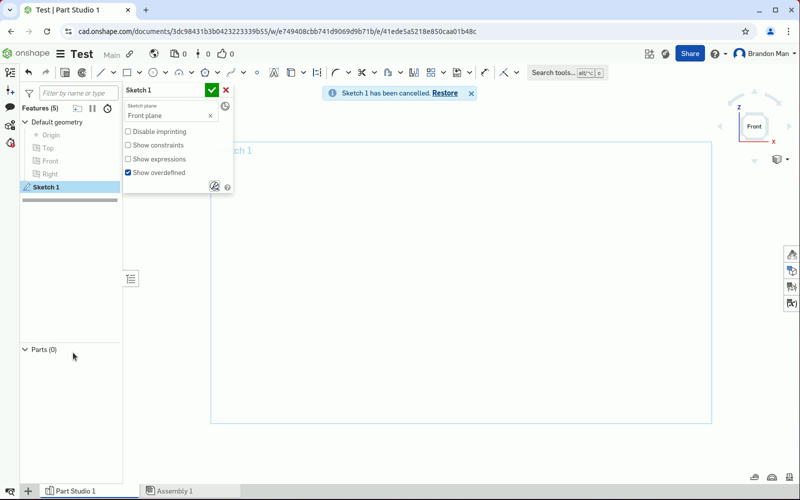
key(y)
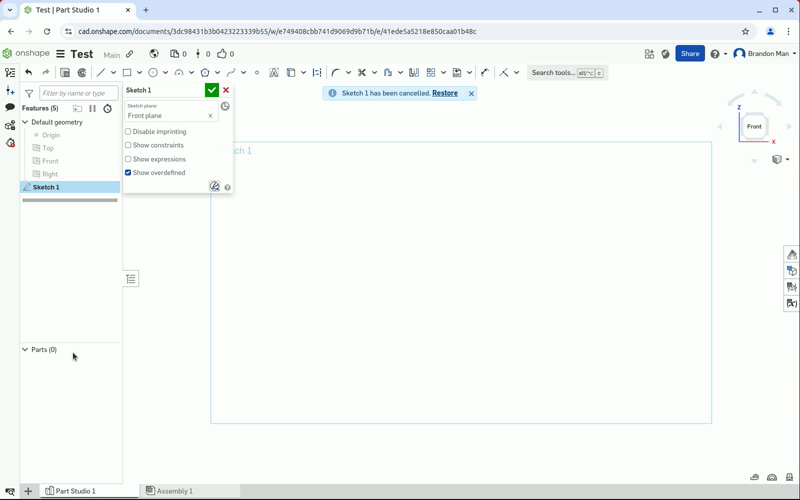
key(l)
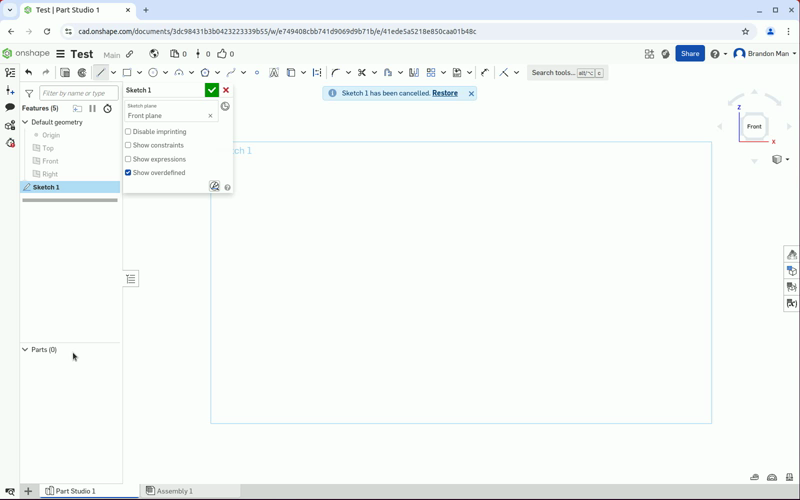
key_down(shift)
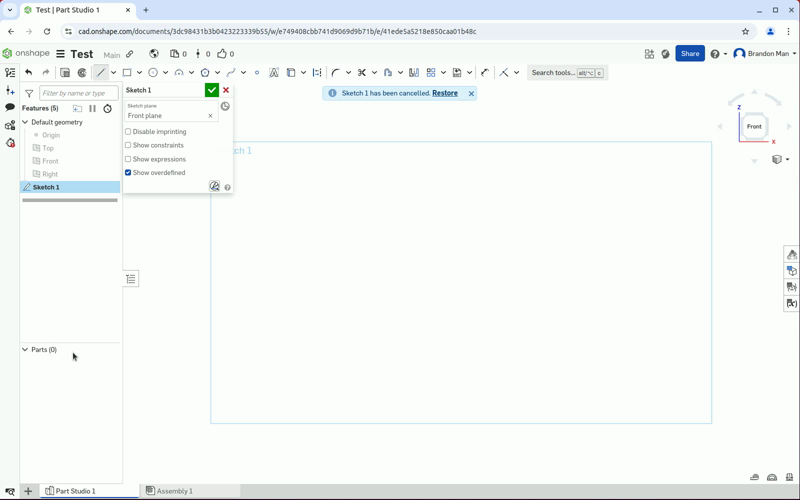
mouse_move(348, 282)
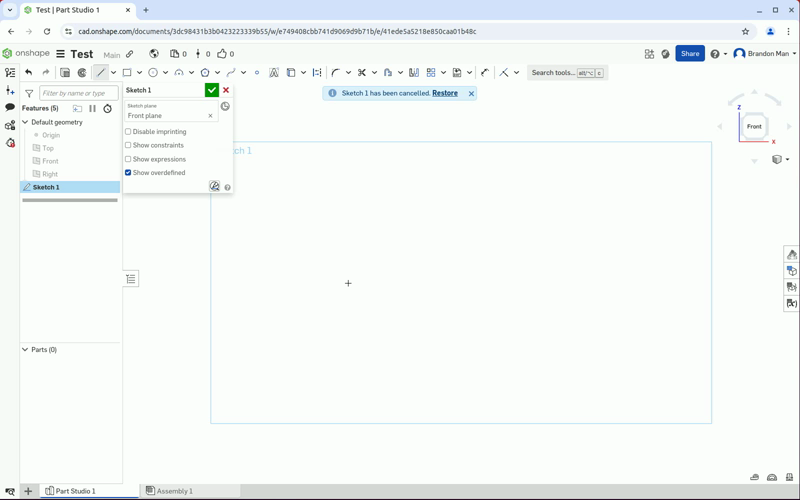
click(348, 282)
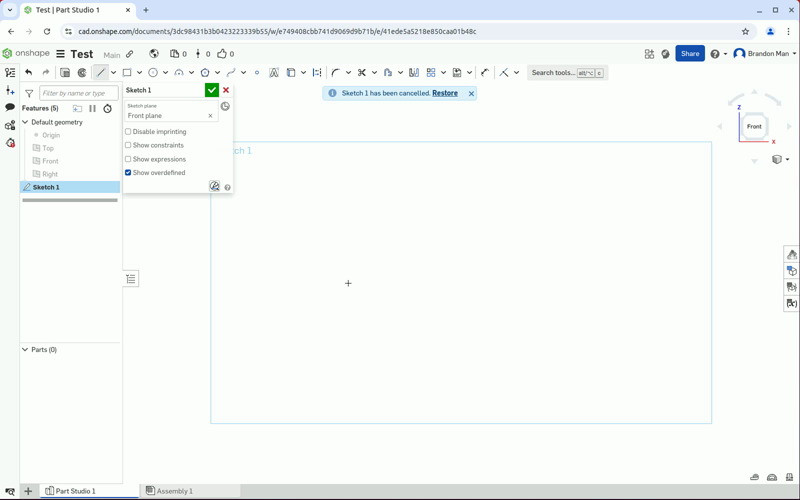
key_up(shift)
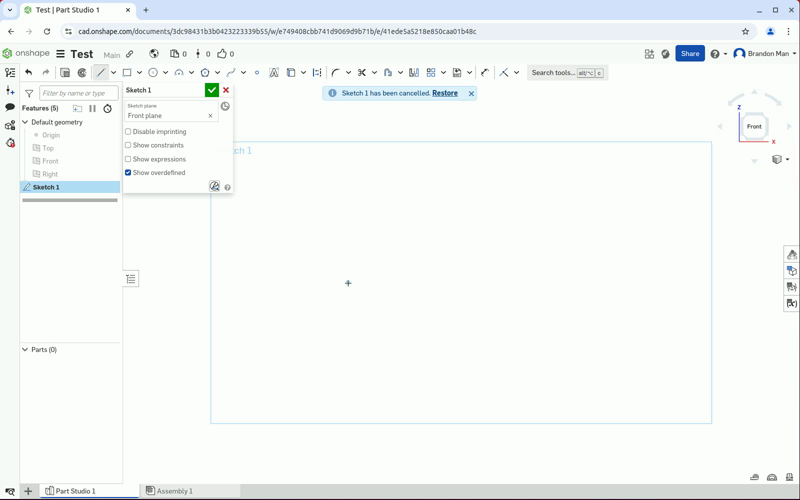
key_down(shift)
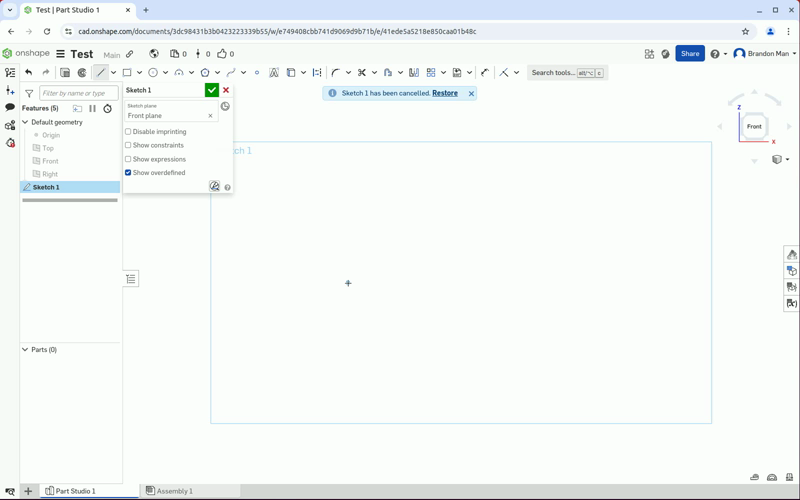
mouse_move(442, 282)
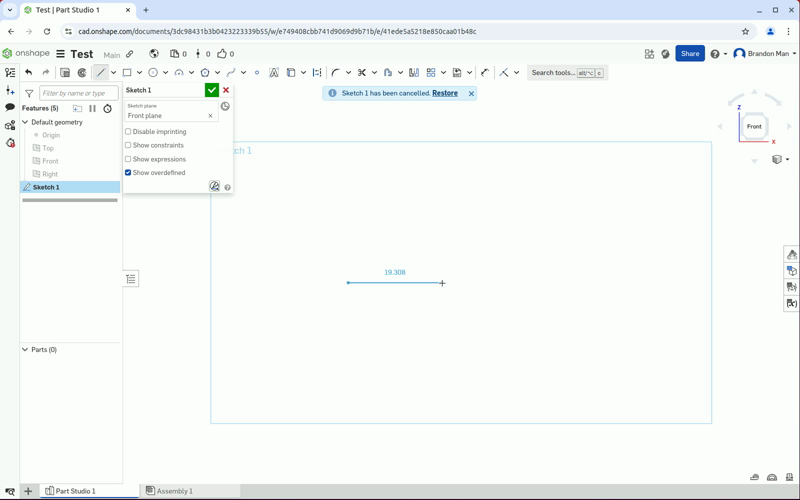
click(442, 282)
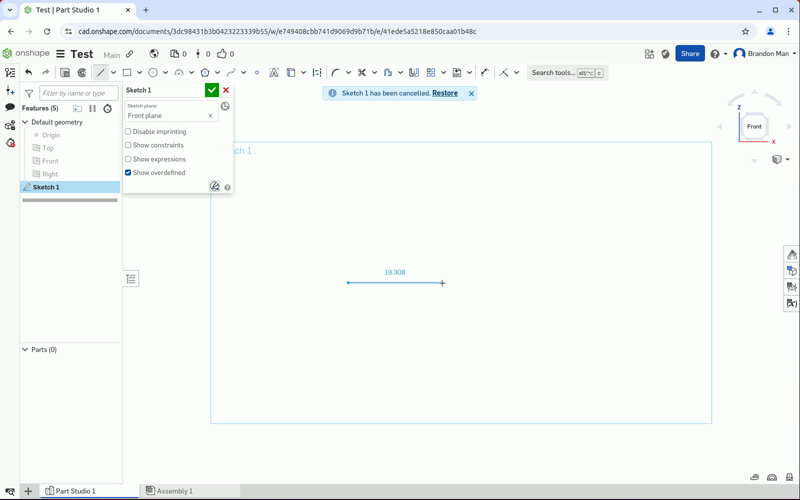
key_up(shift)
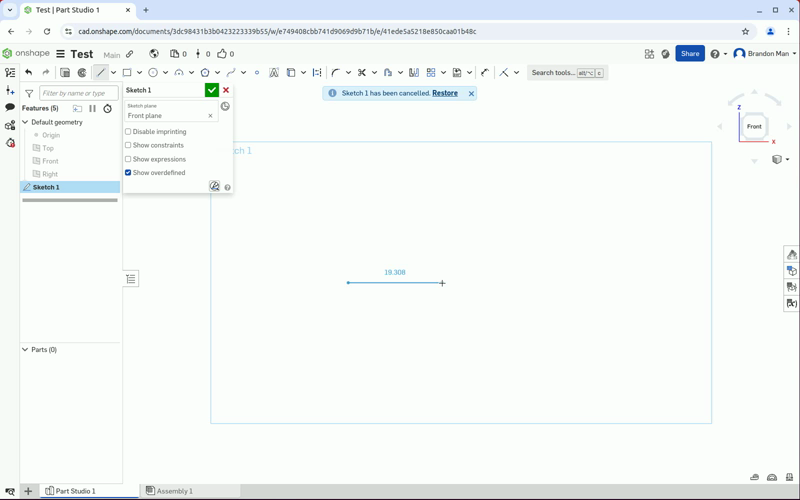
key_down(shift)
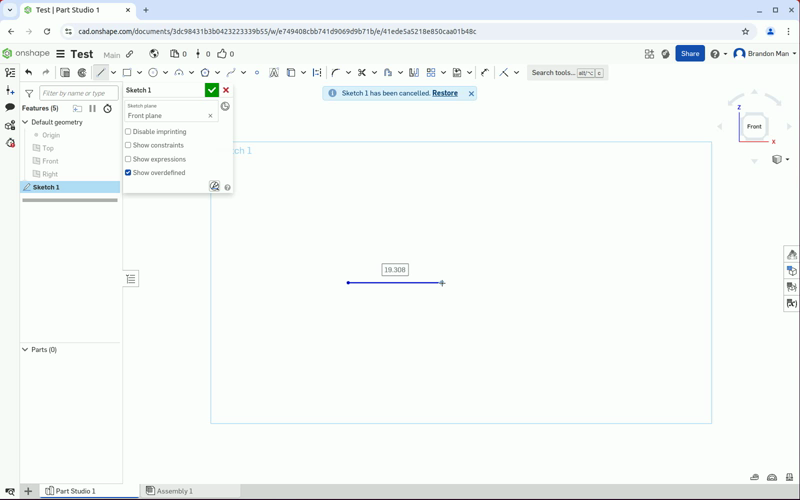
mouse_move(472, 282)
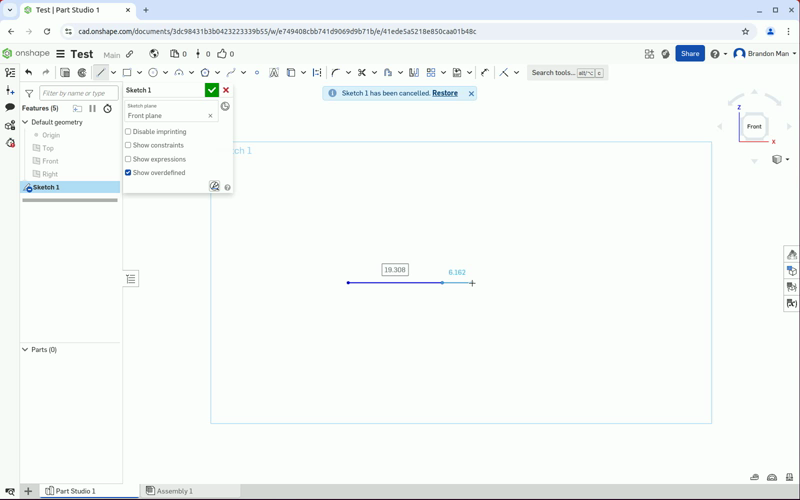
mouse_move(442, 264)
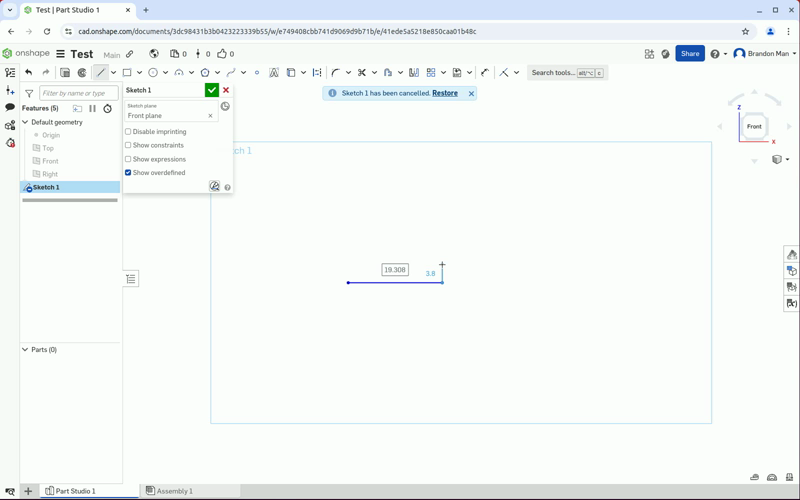
click(442, 264)
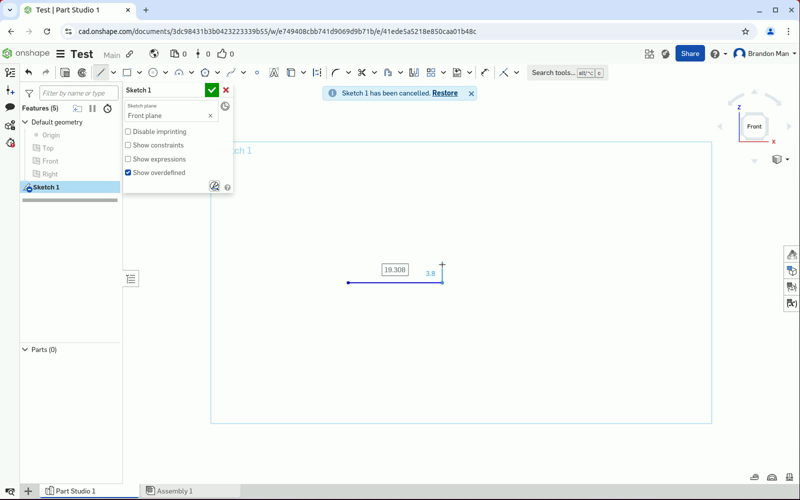
key_up(shift)
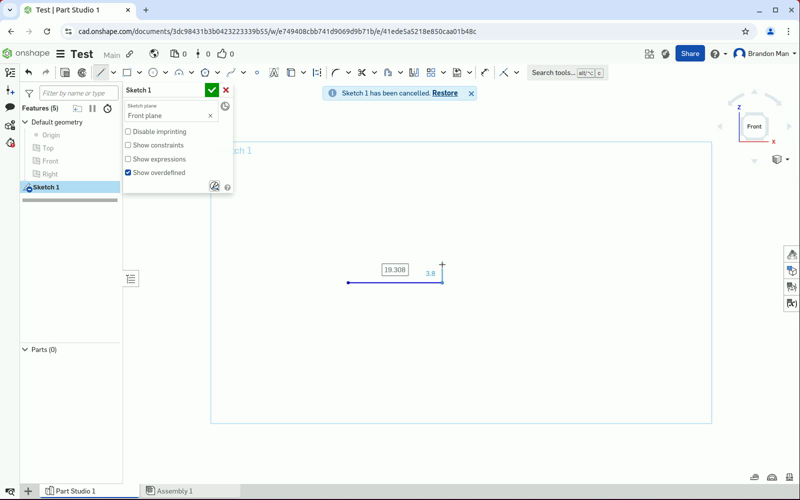
key_down(shift)
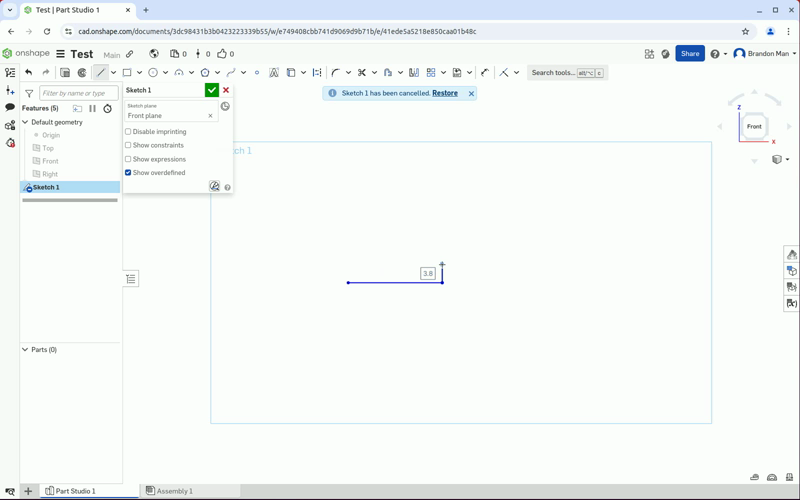
mouse_move(472, 264)
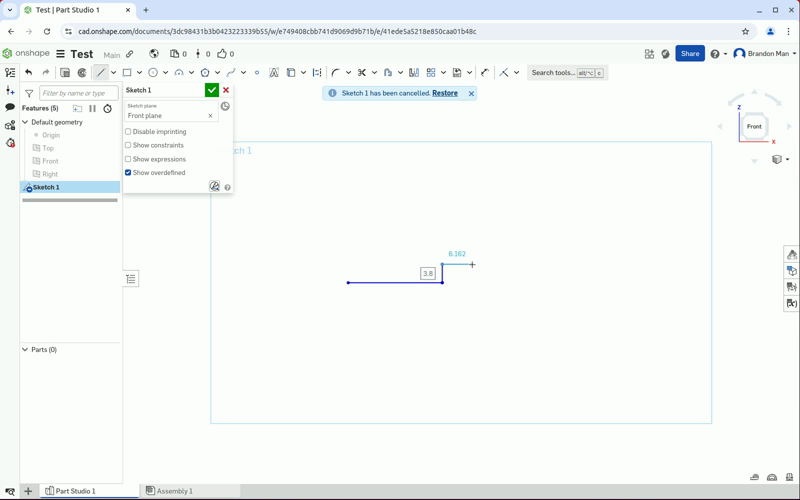
mouse_move(423, 264)
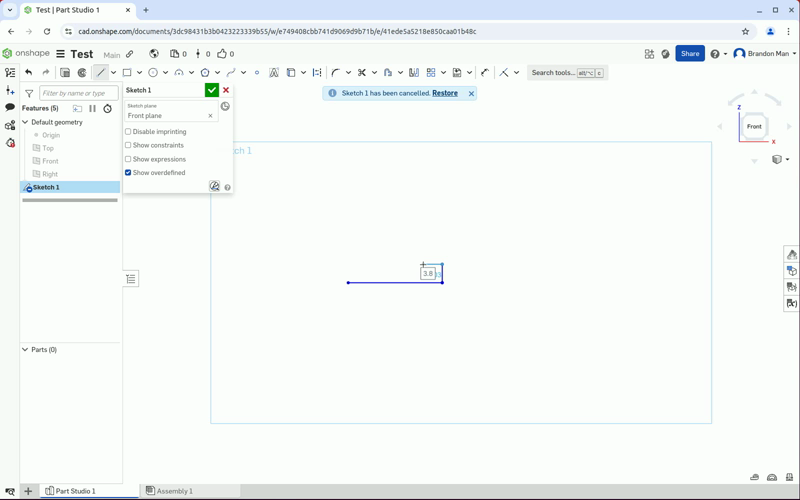
click(423, 264)
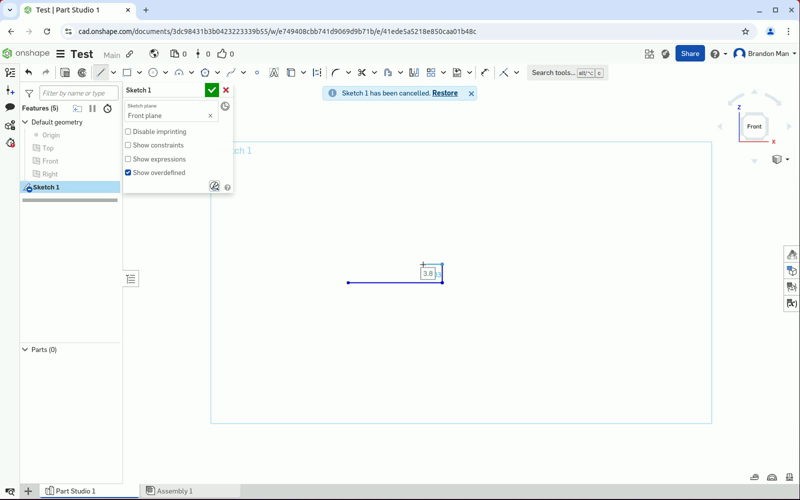
key_up(shift)
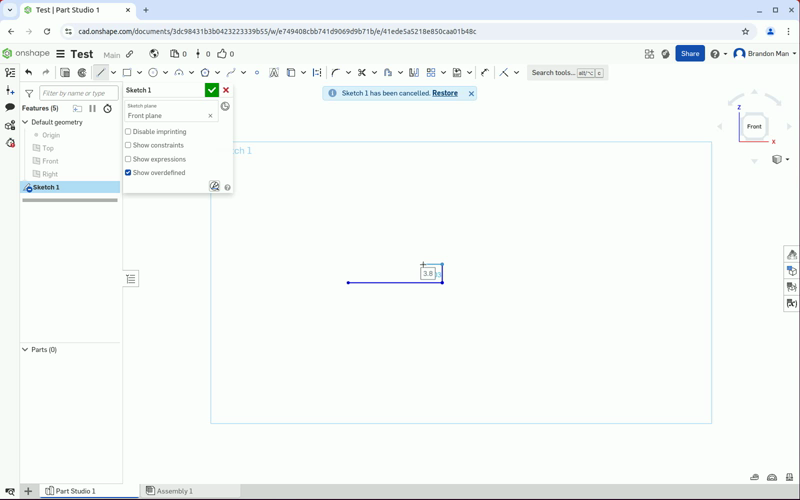
key_down(shift)
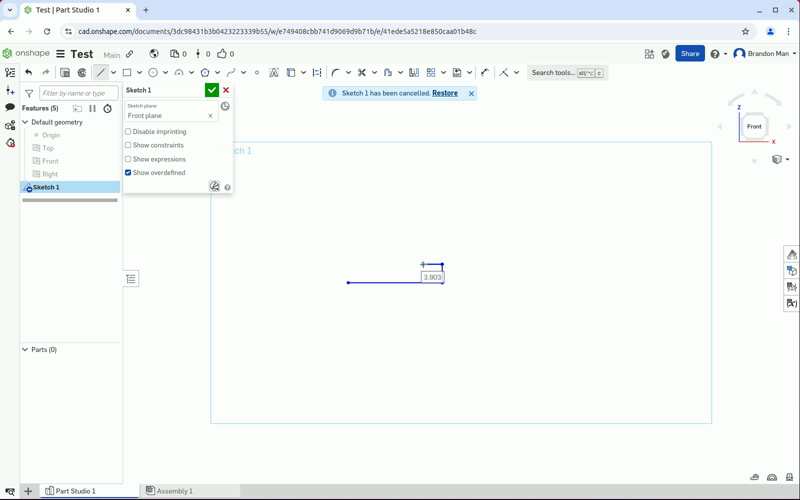
mouse_move(453, 264)
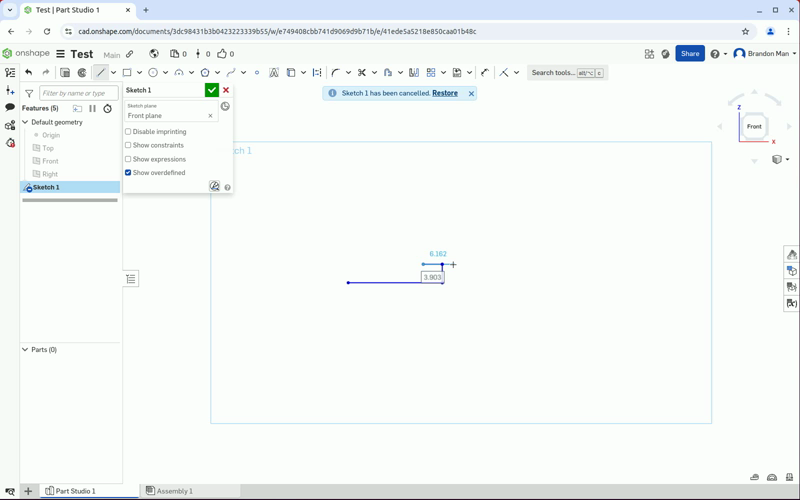
mouse_move(423, 235)
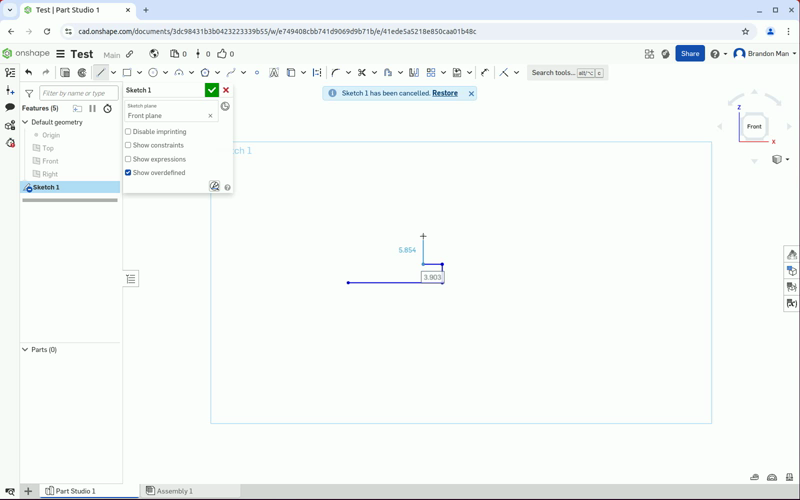
click(423, 235)
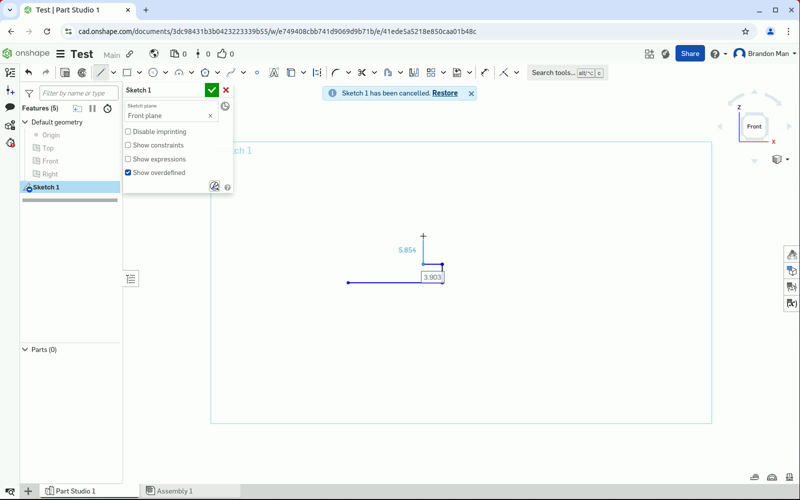
key_up(shift)
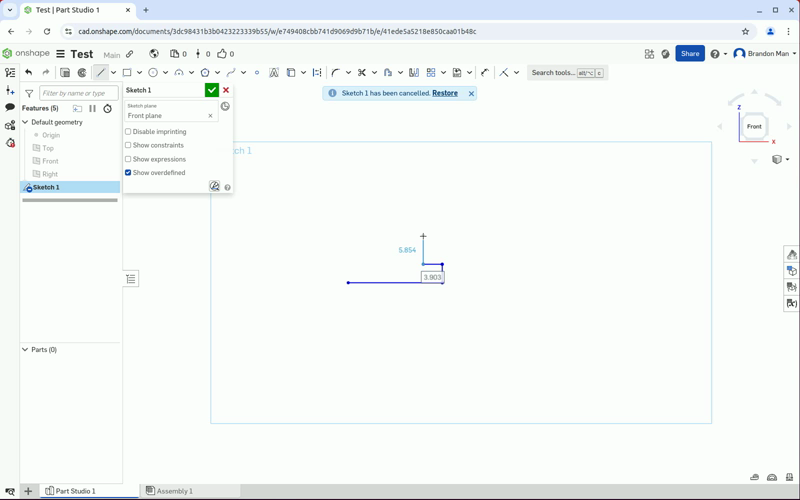
key_down(shift)
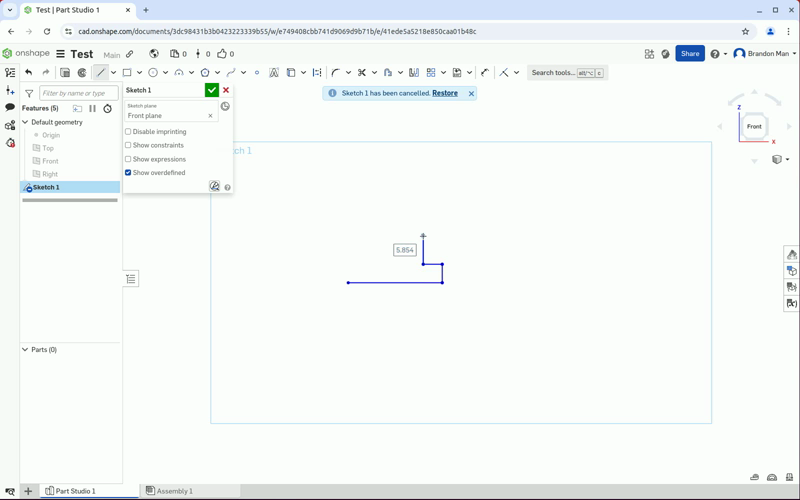
mouse_move(453, 235)
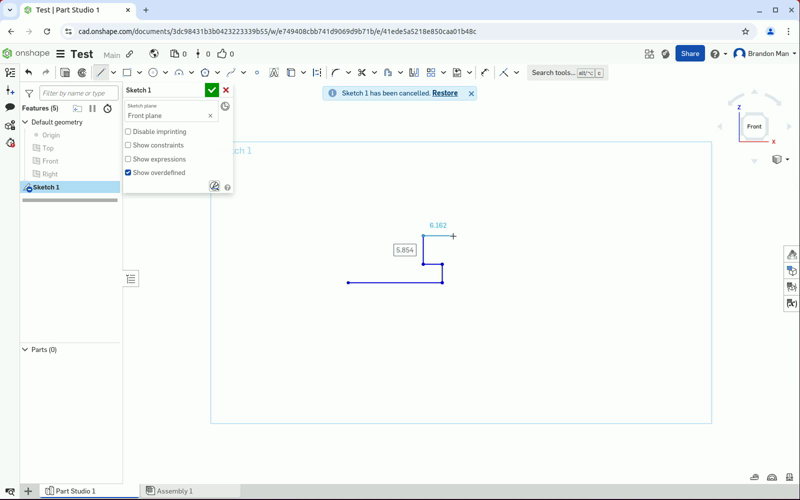
mouse_move(385, 235)
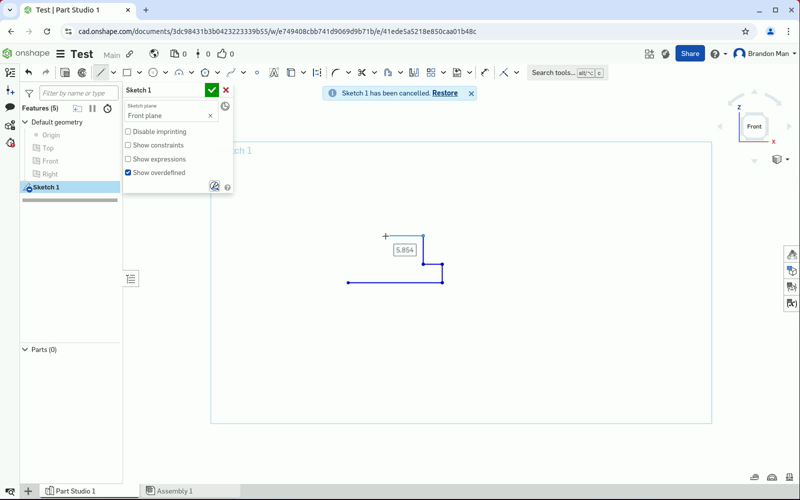
click(385, 235)
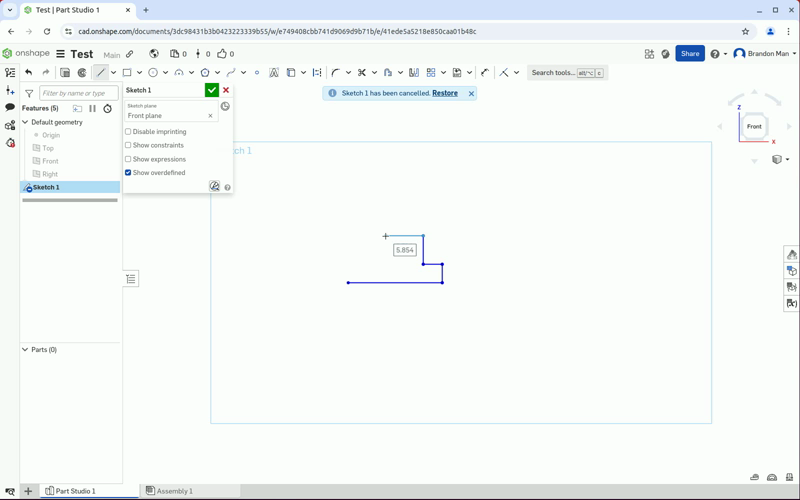
key_up(shift)
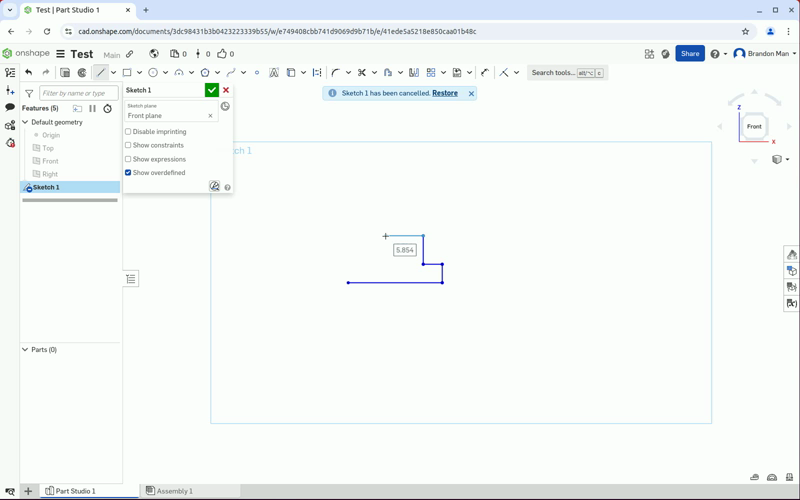
key_down(shift)
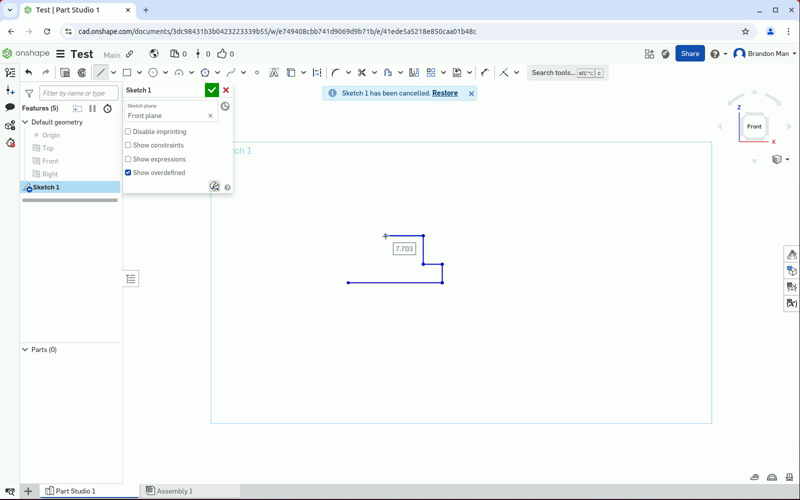
mouse_move(415, 235)
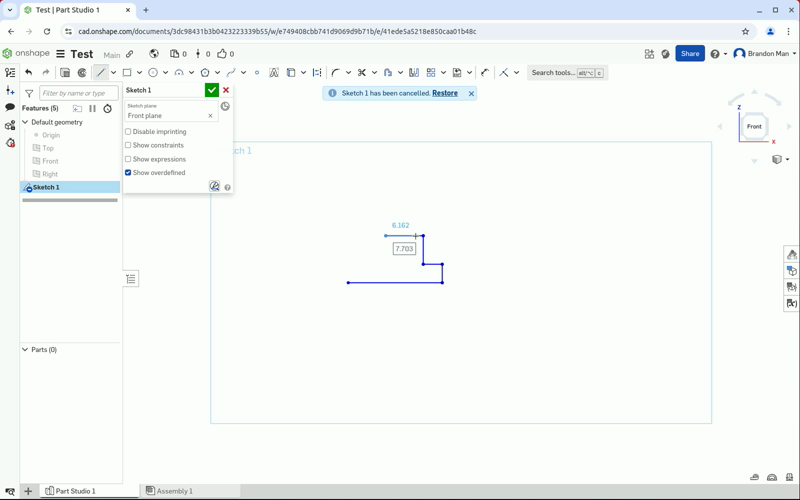
mouse_move(385, 226)
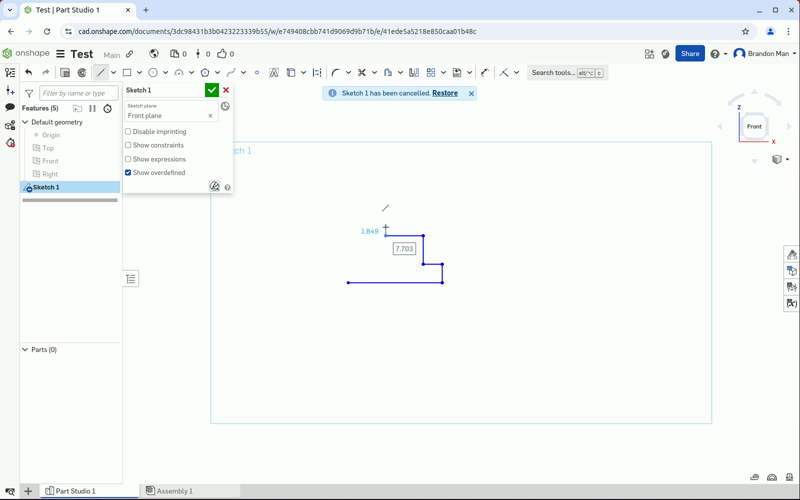
click(385, 226)
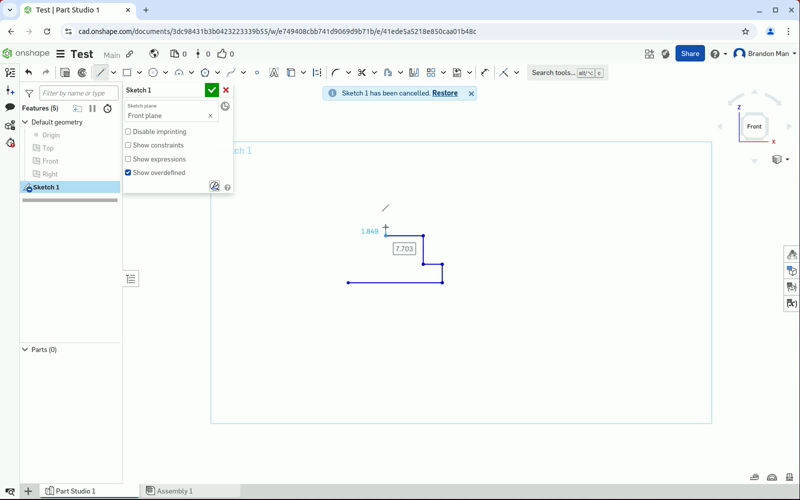
key_up(shift)
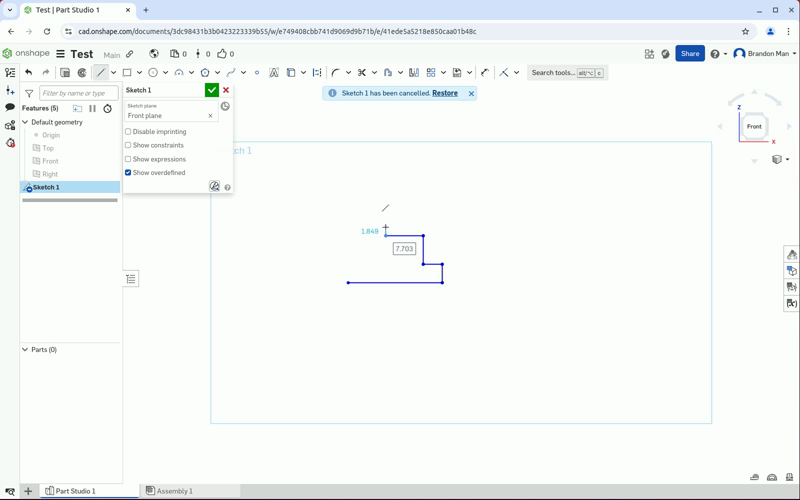
key_down(shift)
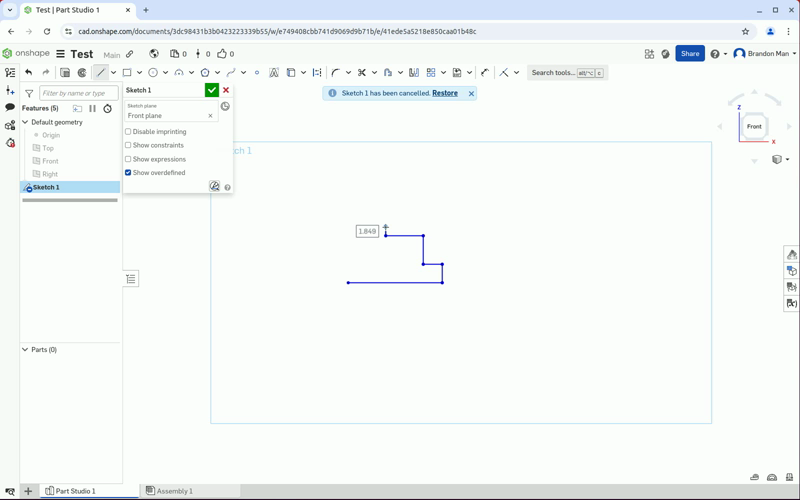
mouse_move(415, 226)
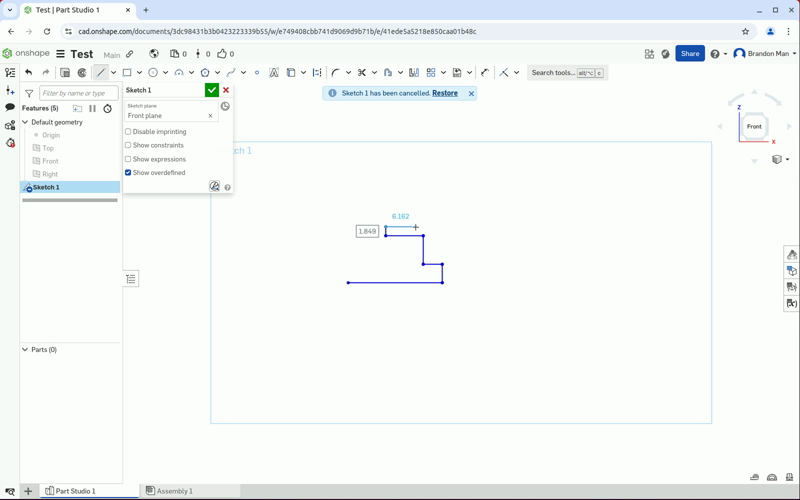
mouse_move(348, 226)
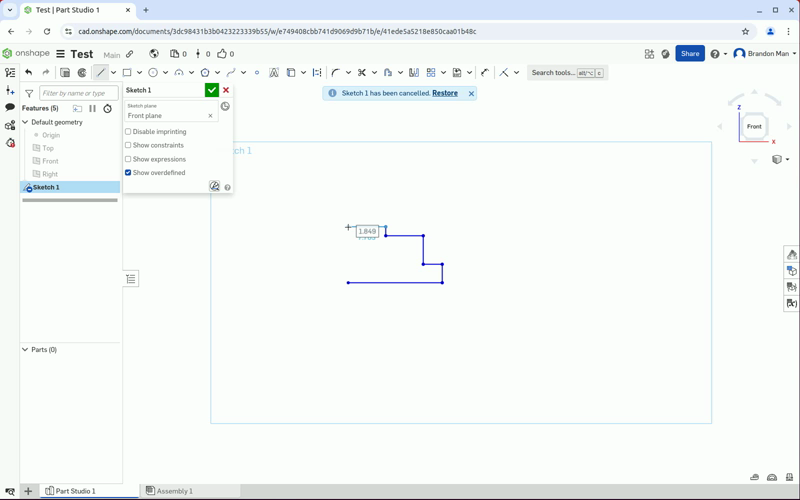
click(348, 226)
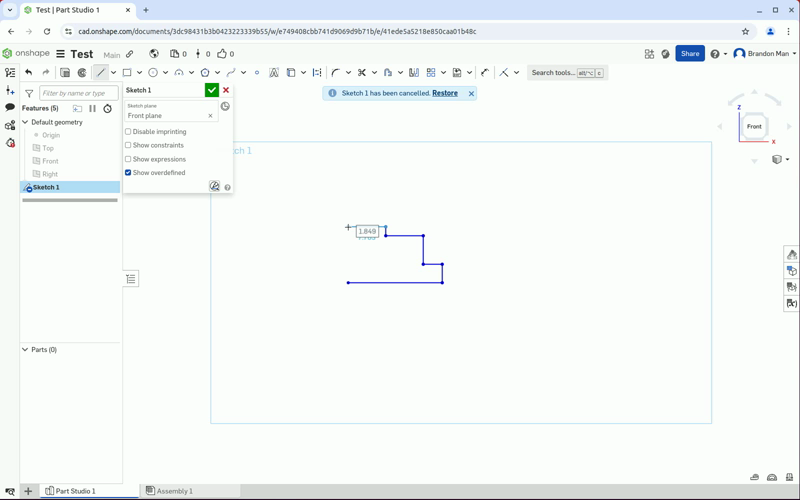
key_up(shift)
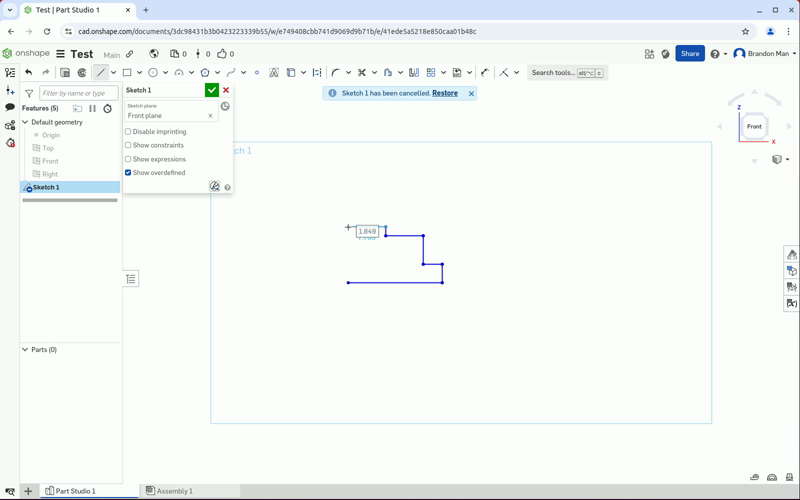
mouse_move(378, 226)
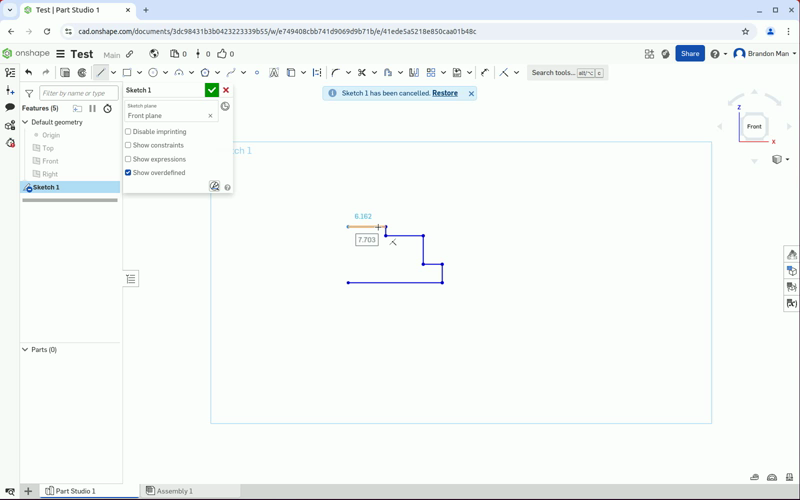
key_down(shift)
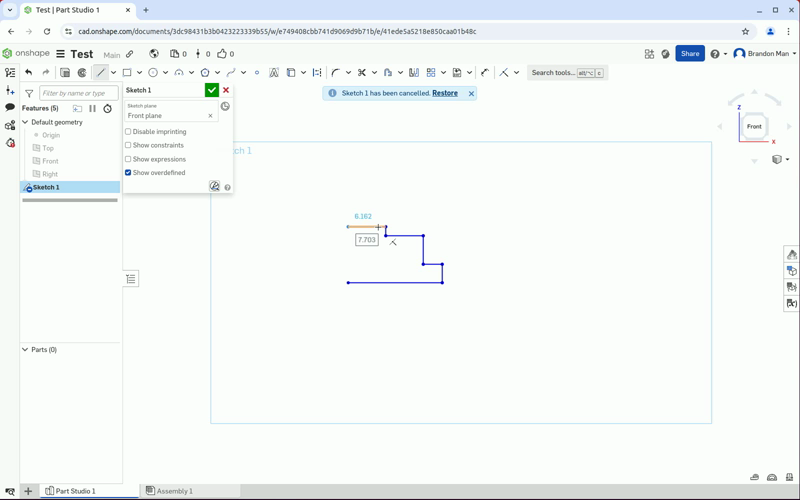
mouse_move(348, 282)
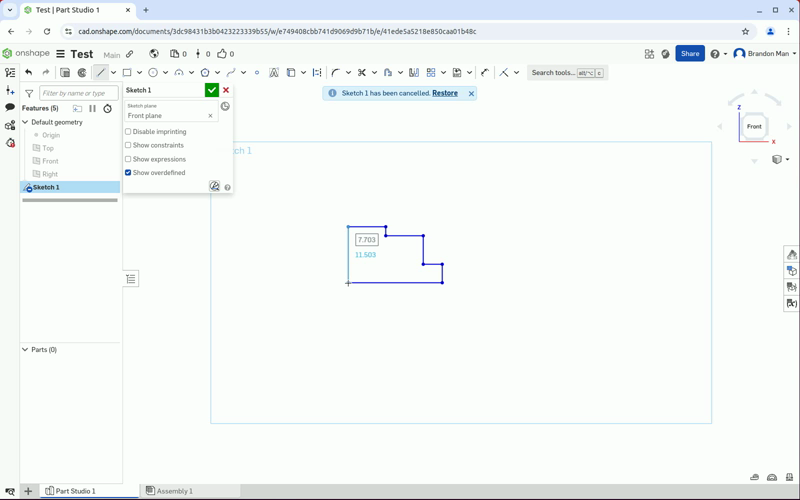
key_up(shift)
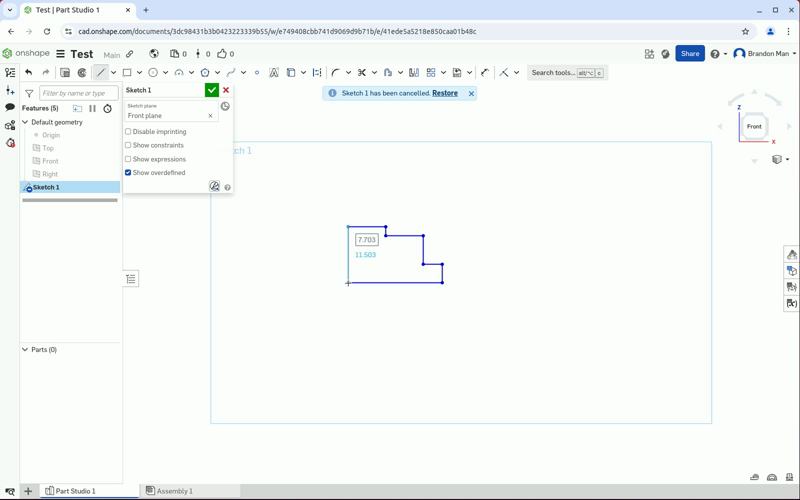
click(348, 282)
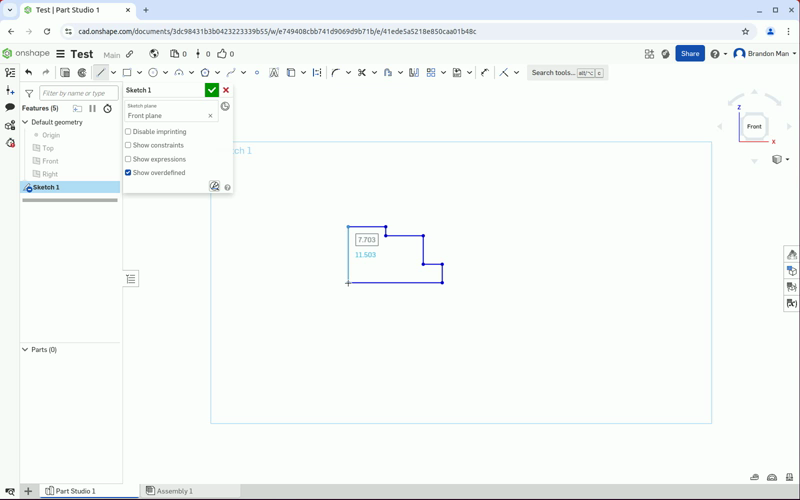
key(esc)
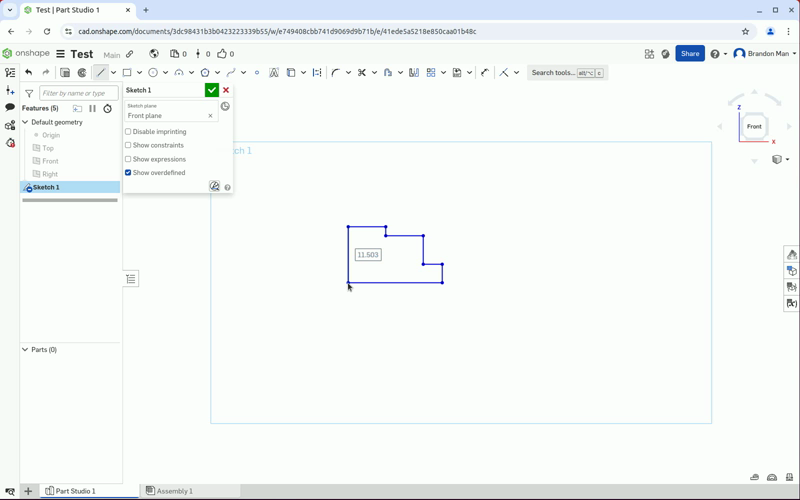
mouse_move(377, 241)
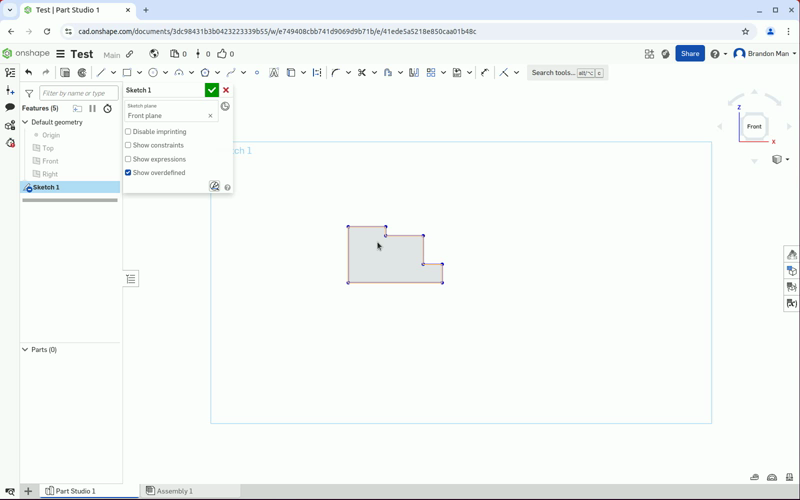
click(377, 241)
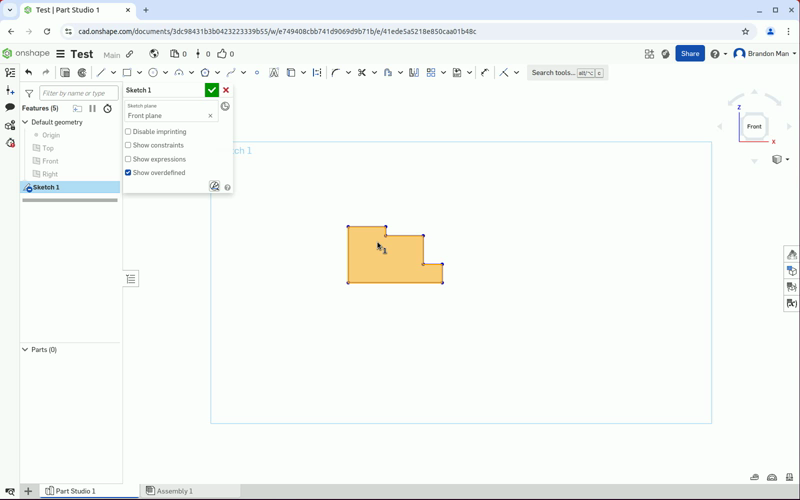
mouse_move(73, 352)
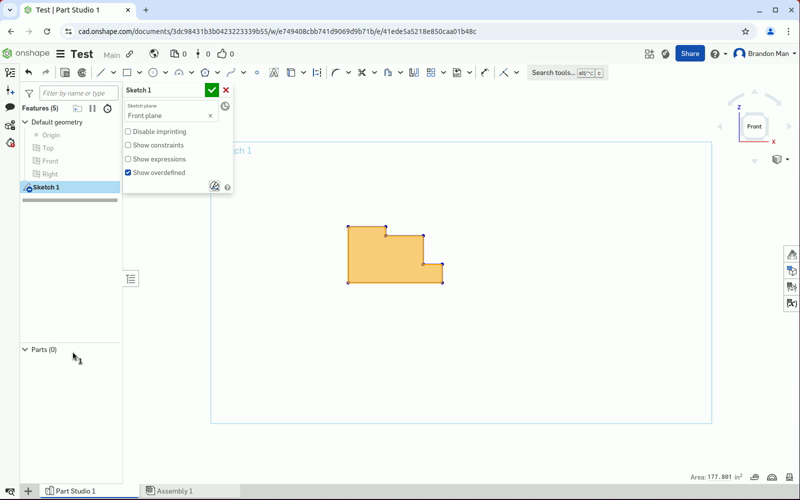
key(shift+y)
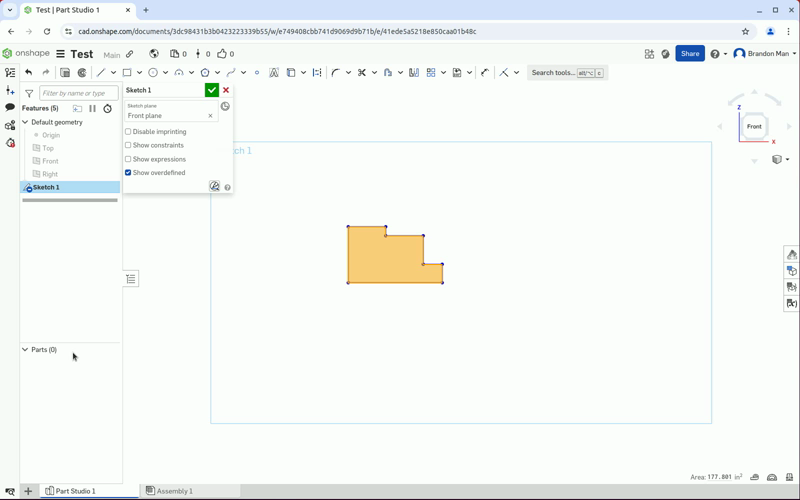
key(shift+e)
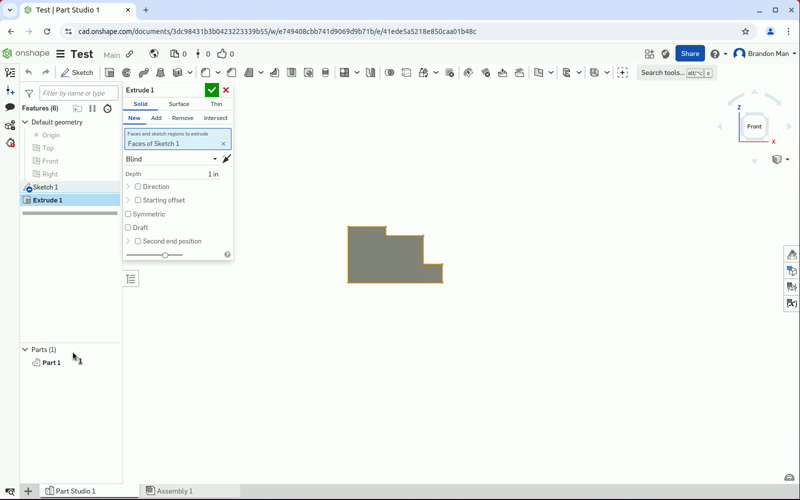
mouse_move(143, 106)
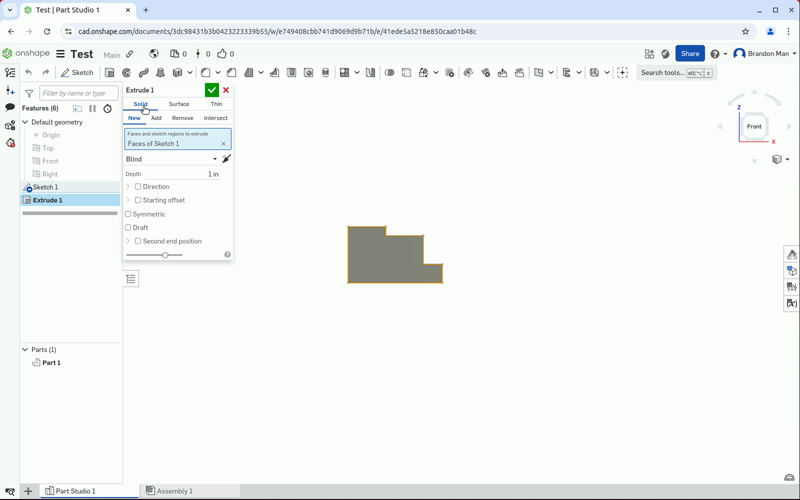
click(143, 106)
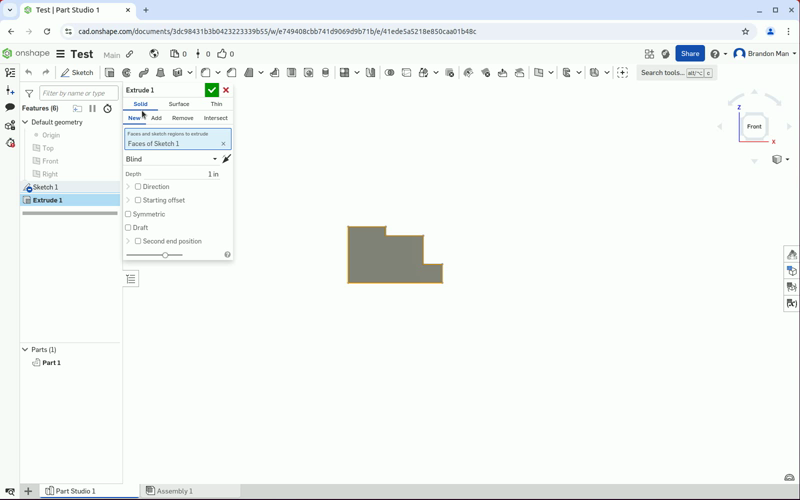
mouse_move(137, 120)
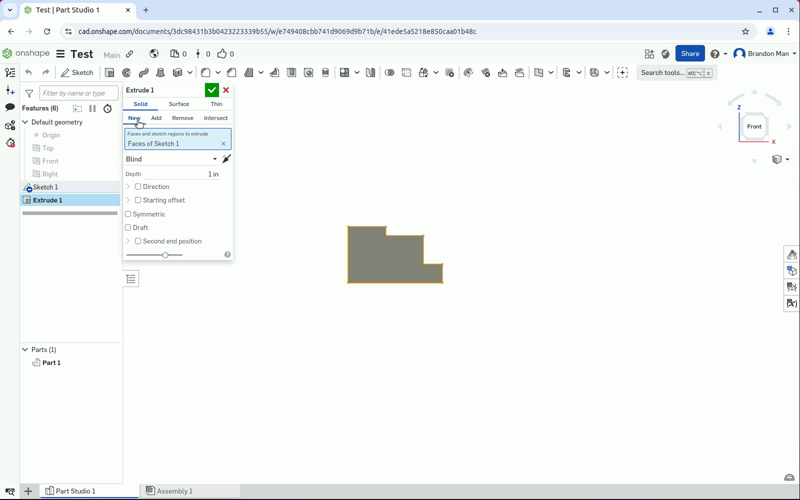
click(137, 120)
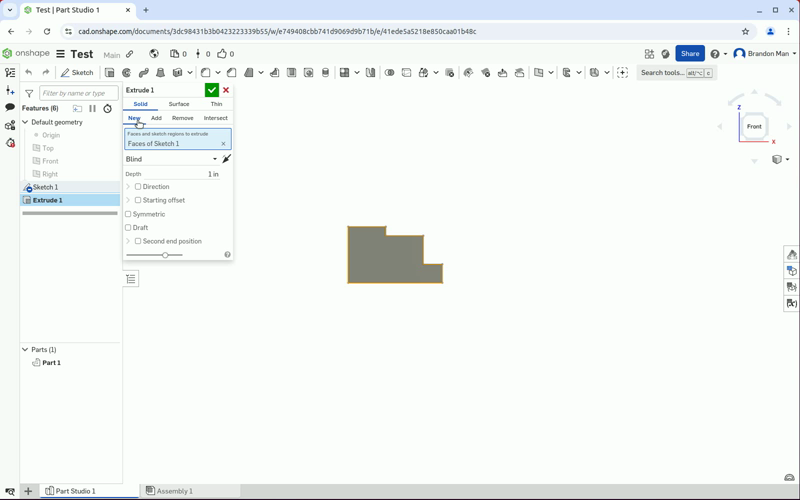
key(tab, 4)
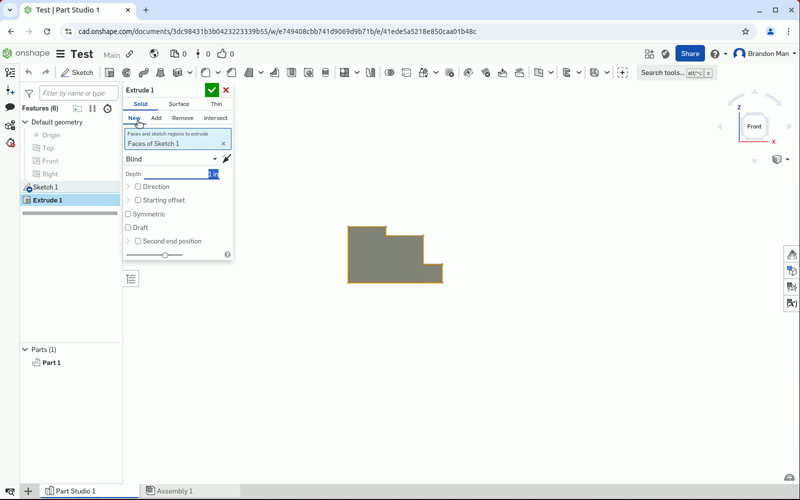
text(-9.628)
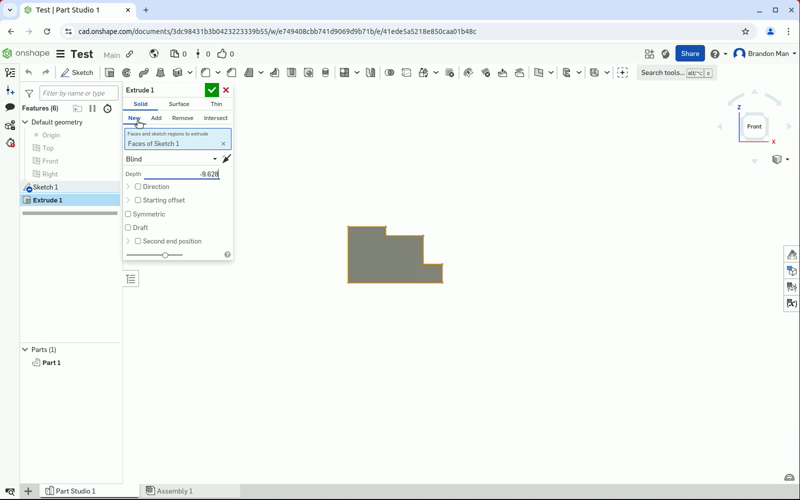
key(enter)
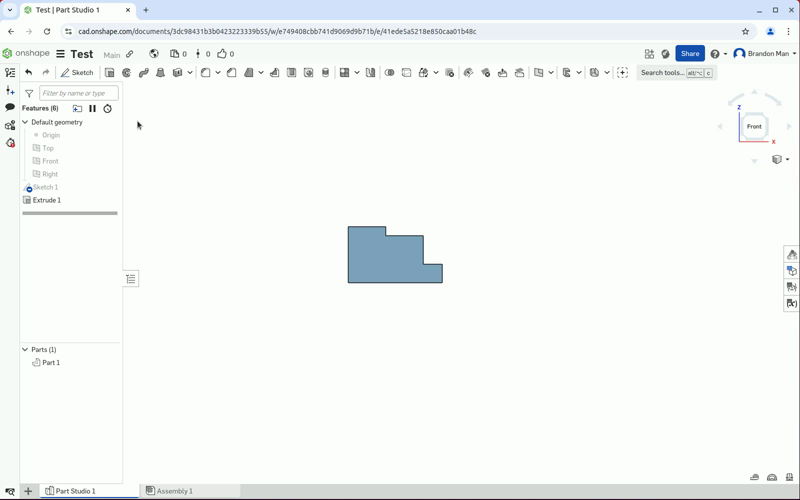
key(shift+h)
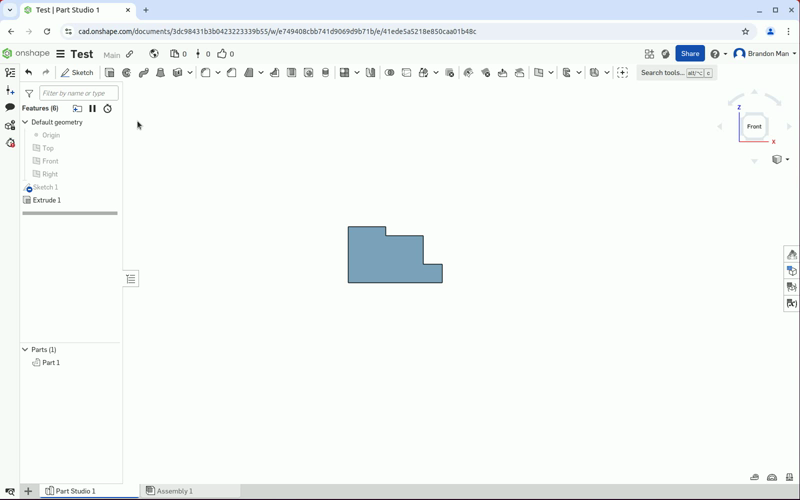
key(shift+h)
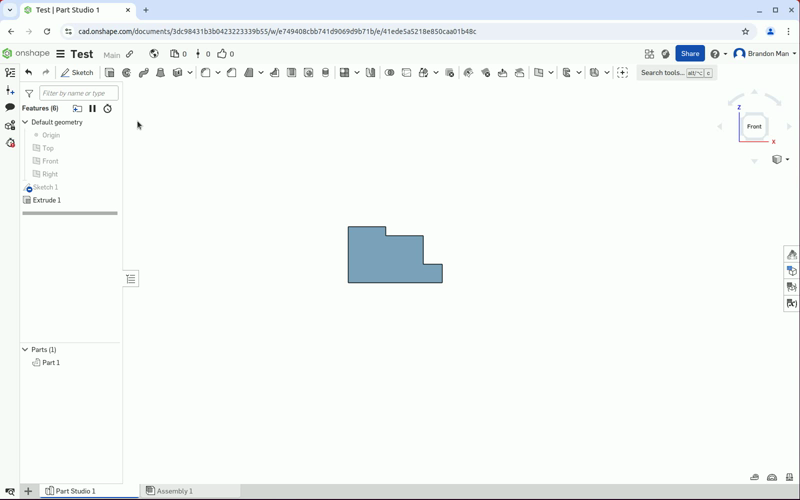
mouse_move(73, 189)
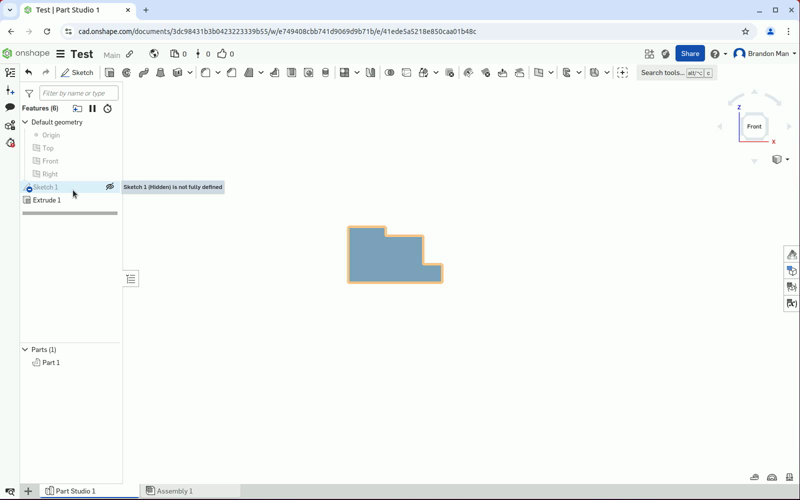
click(73, 189)
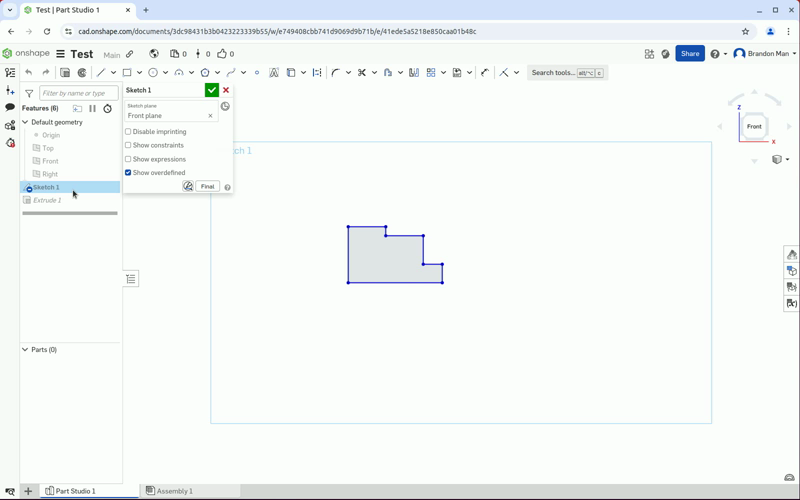
mouse_move(229, 92)
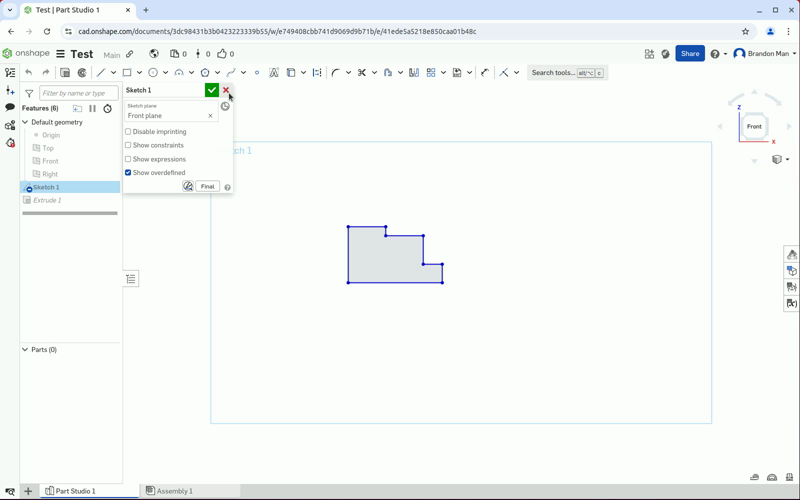
click(229, 92)
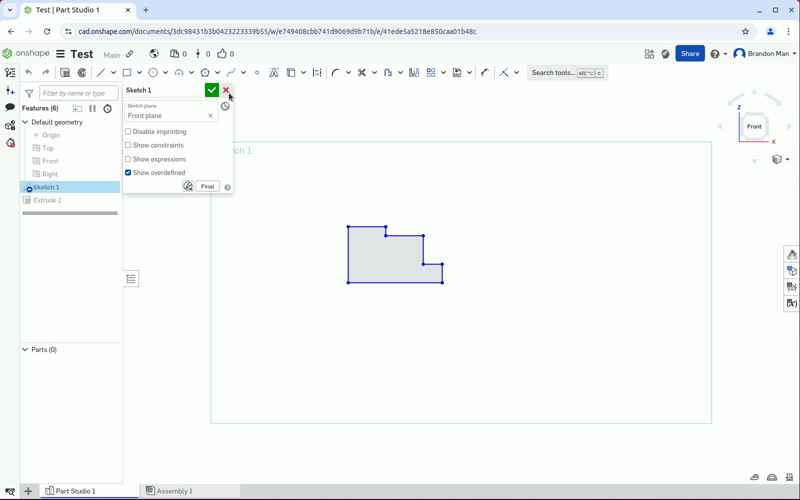
key(shift+s)
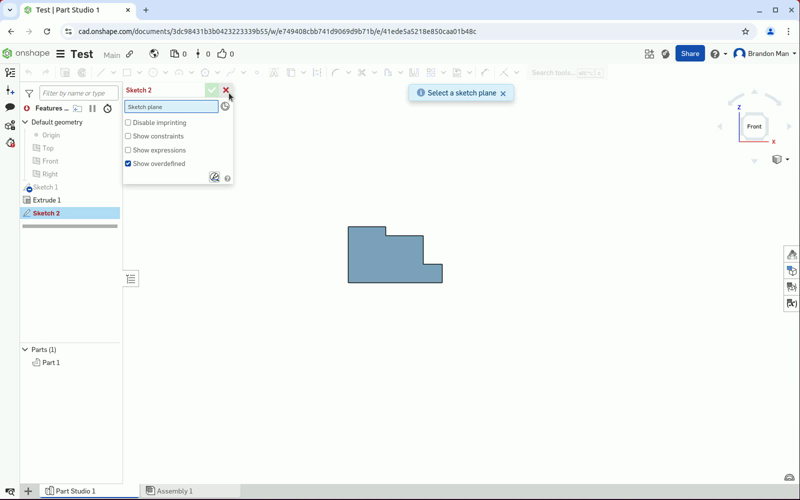
mouse_move(73, 163)
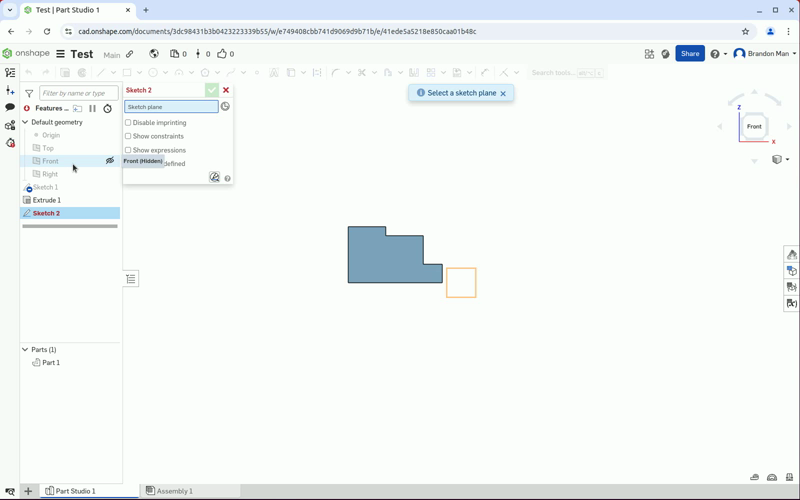
click(73, 163)
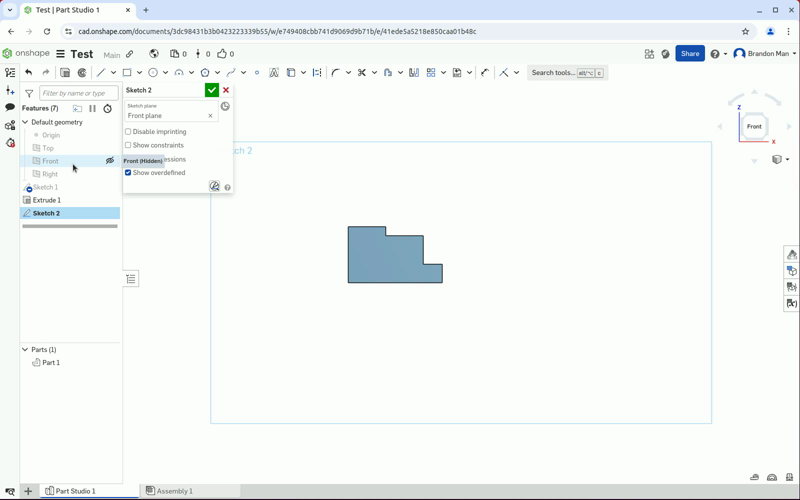
mouse_move(73, 352)
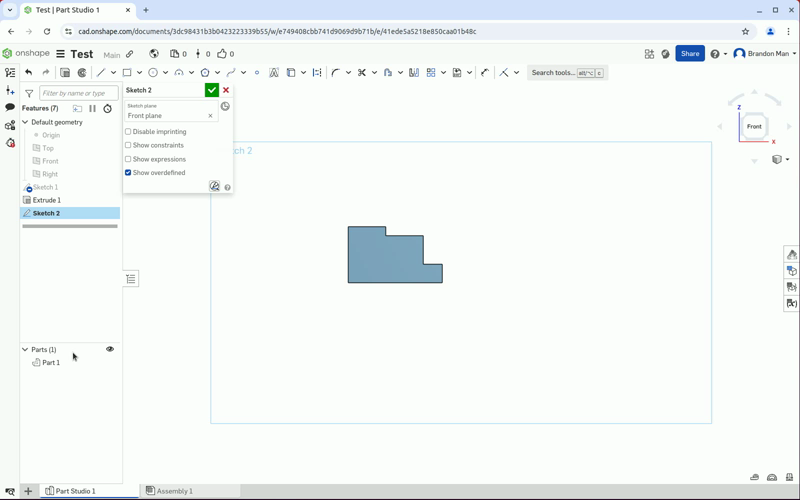
key(y)
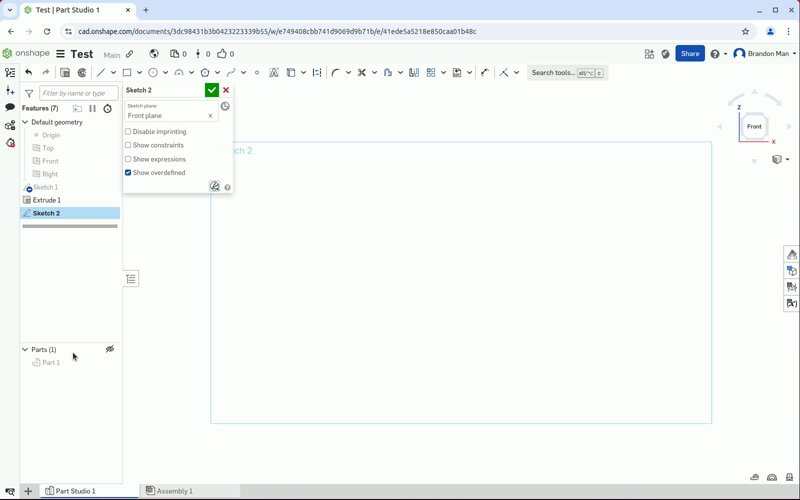
key(l)
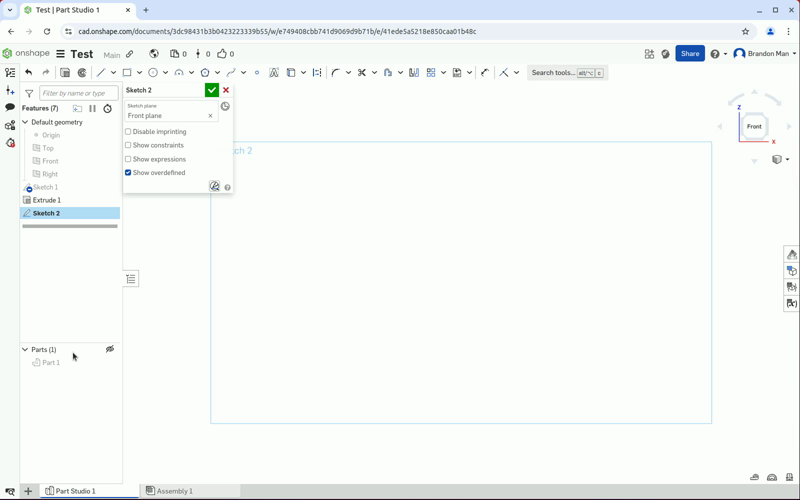
key_down(shift)
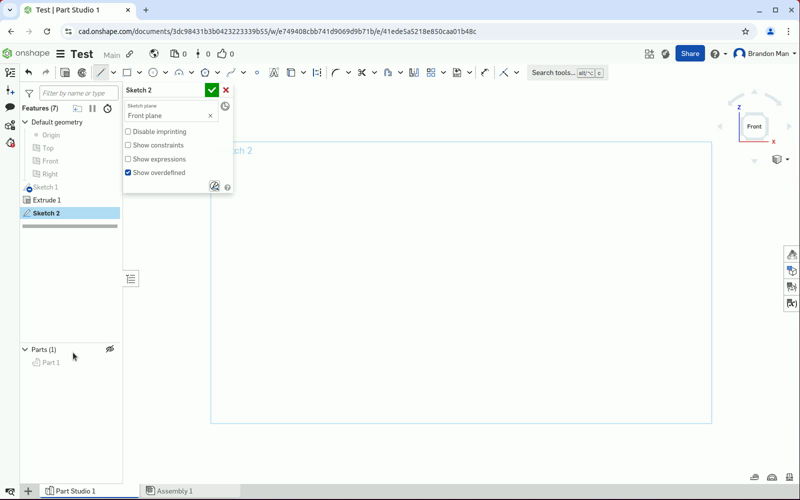
mouse_move(441, 282)
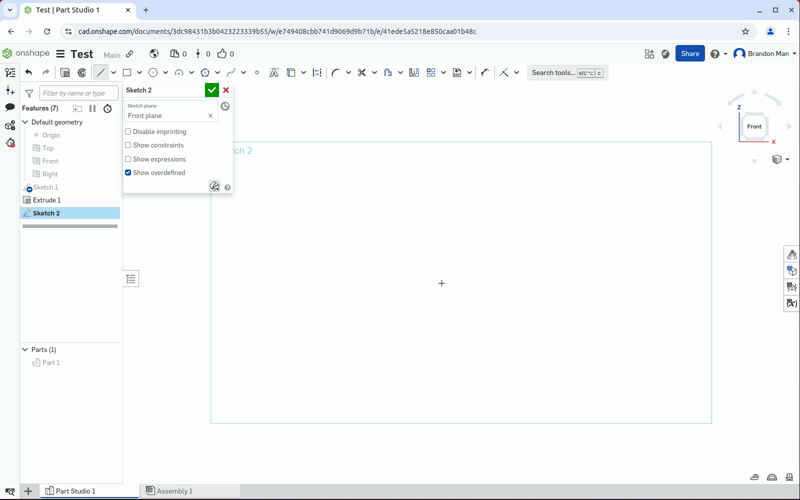
click(441, 282)
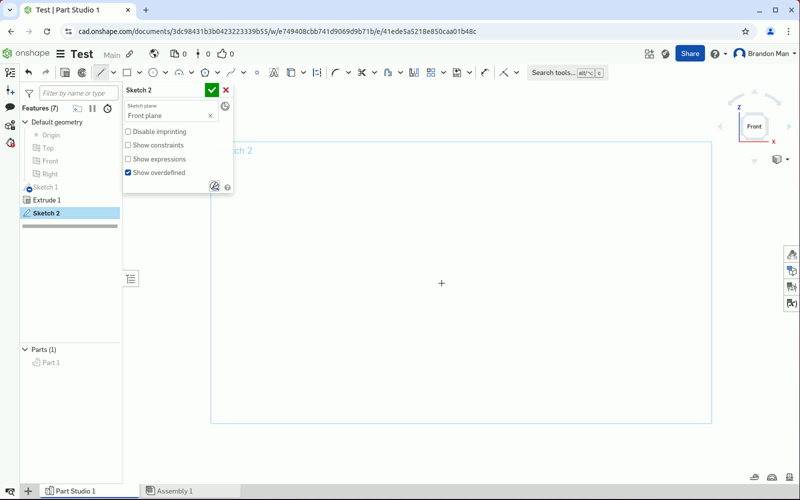
key_up(shift)
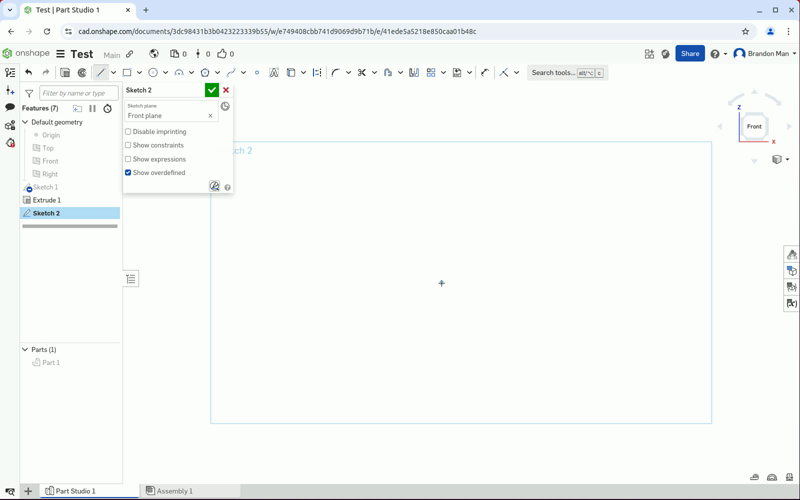
key_down(shift)
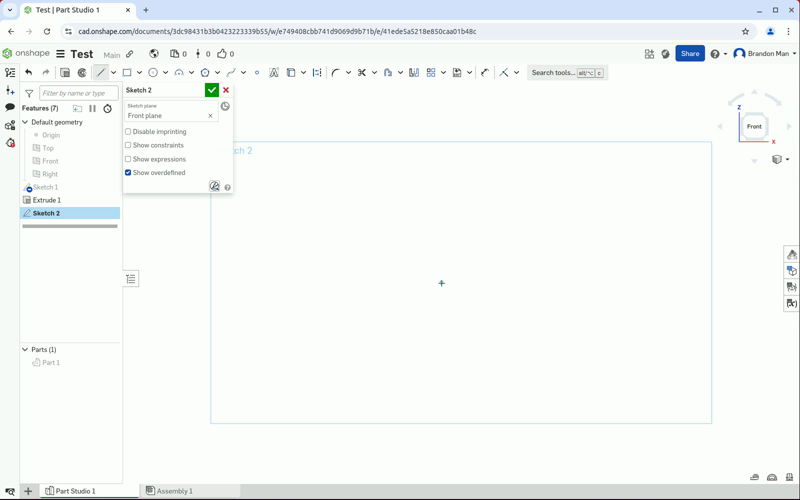
mouse_move(471, 282)
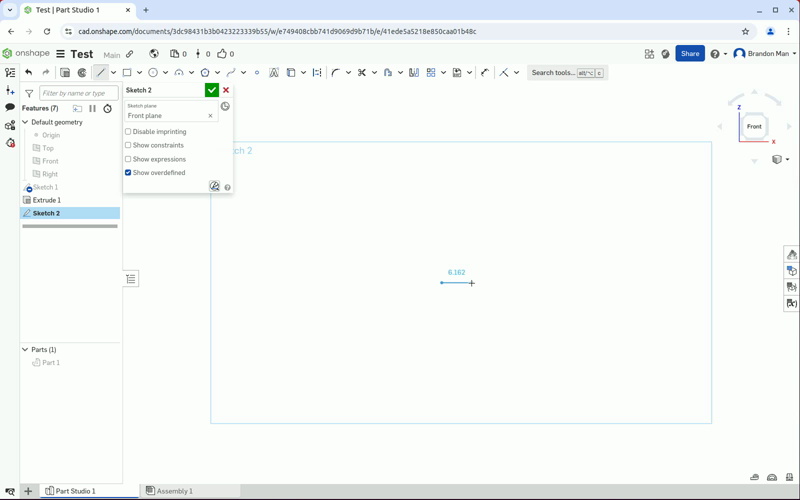
mouse_move(461, 282)
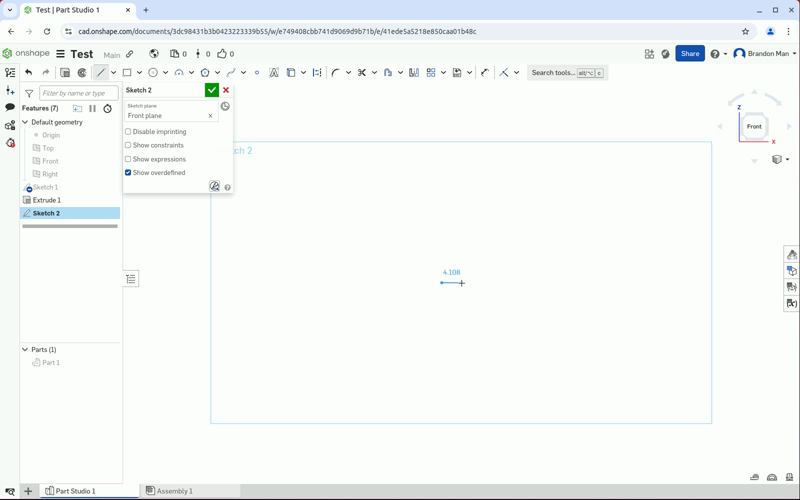
click(461, 282)
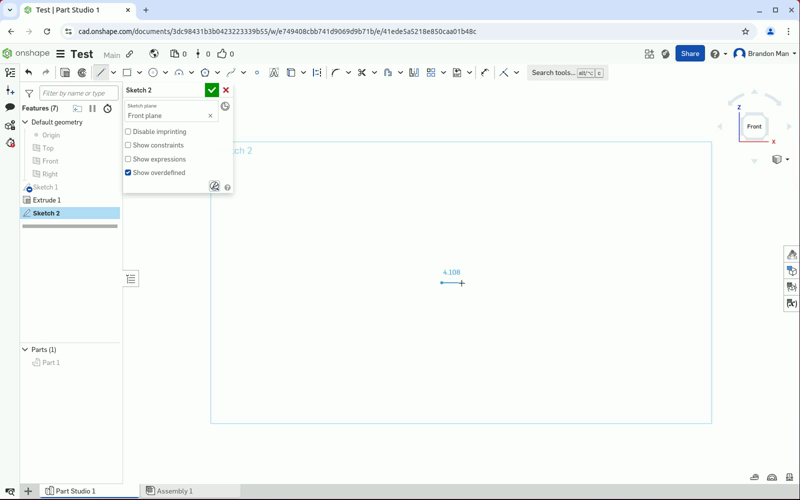
key_up(shift)
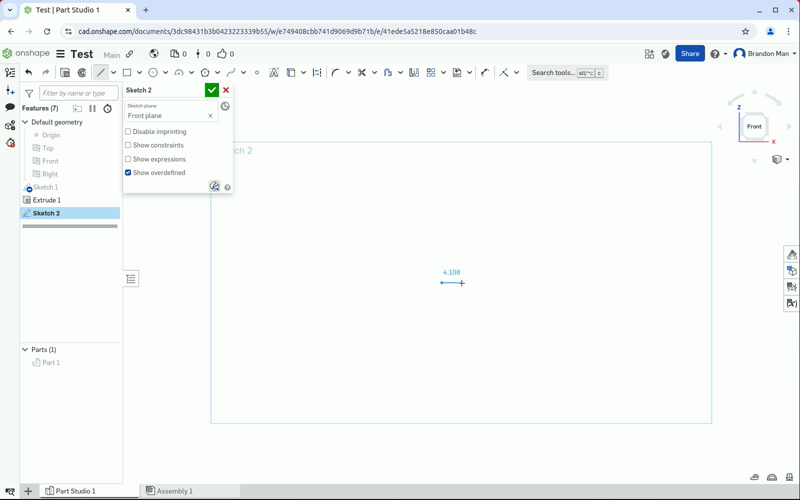
key_down(shift)
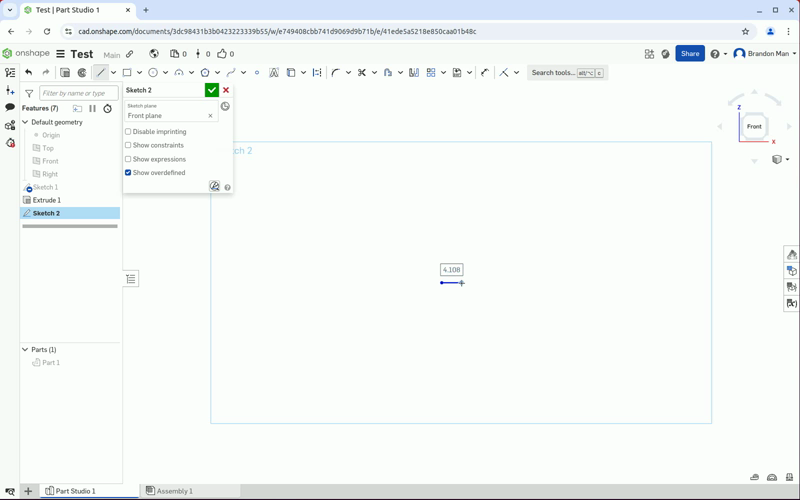
mouse_move(491, 282)
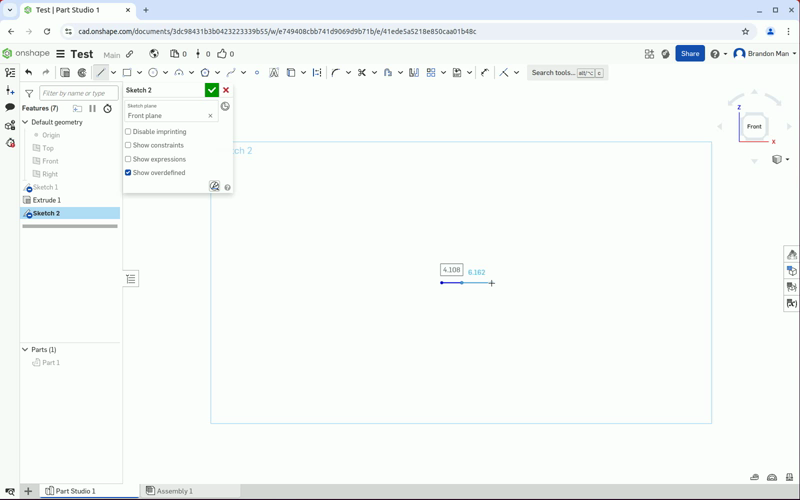
mouse_move(461, 263)
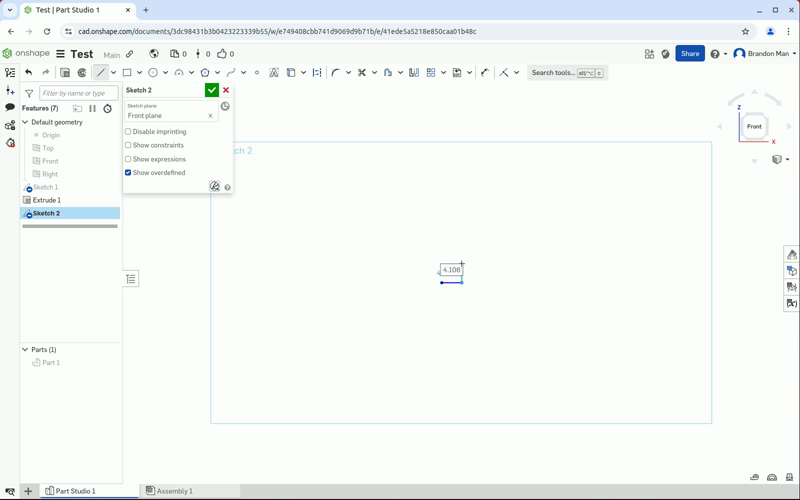
click(461, 263)
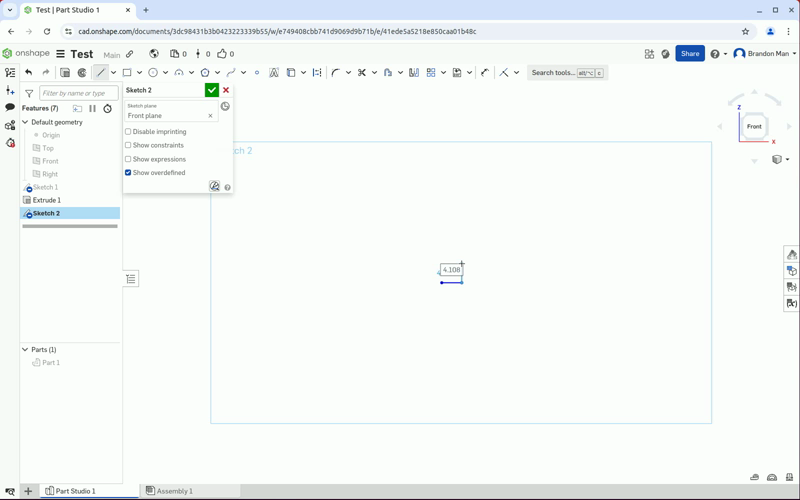
key_up(shift)
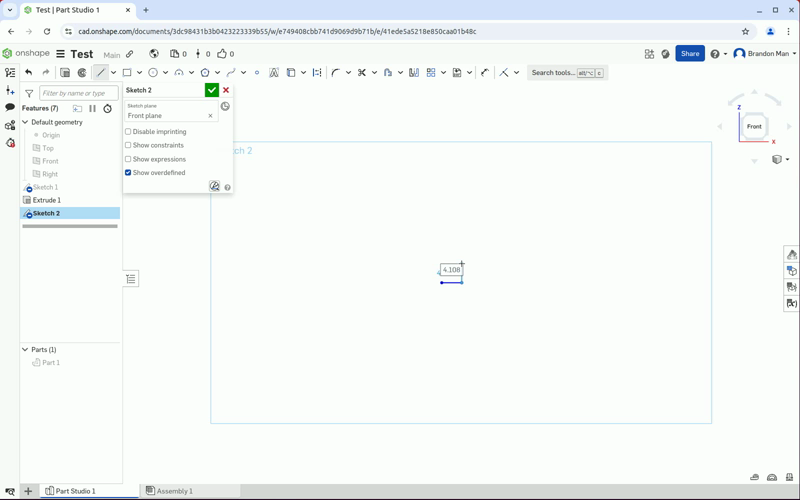
key_down(shift)
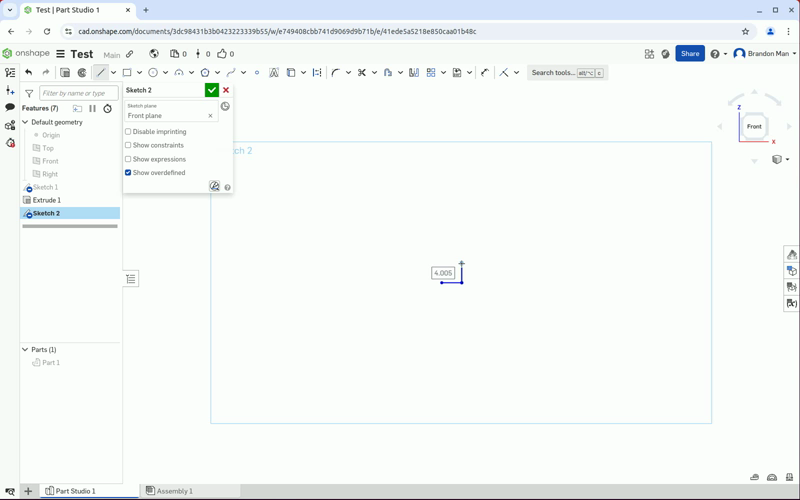
mouse_move(491, 263)
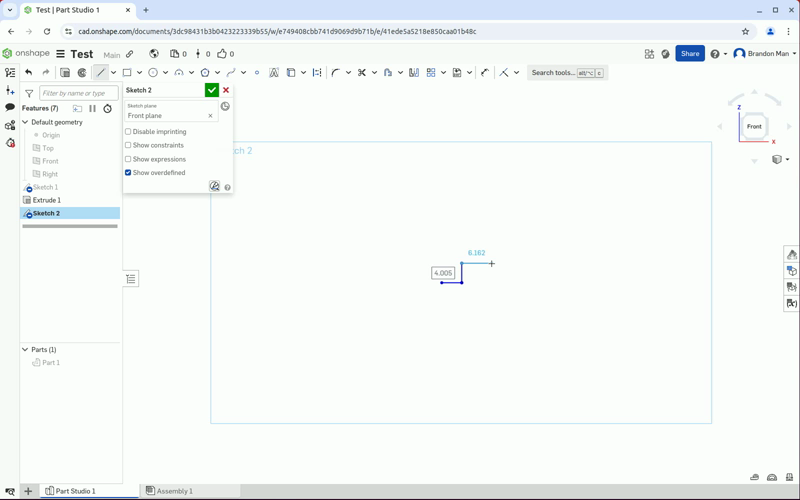
mouse_move(441, 263)
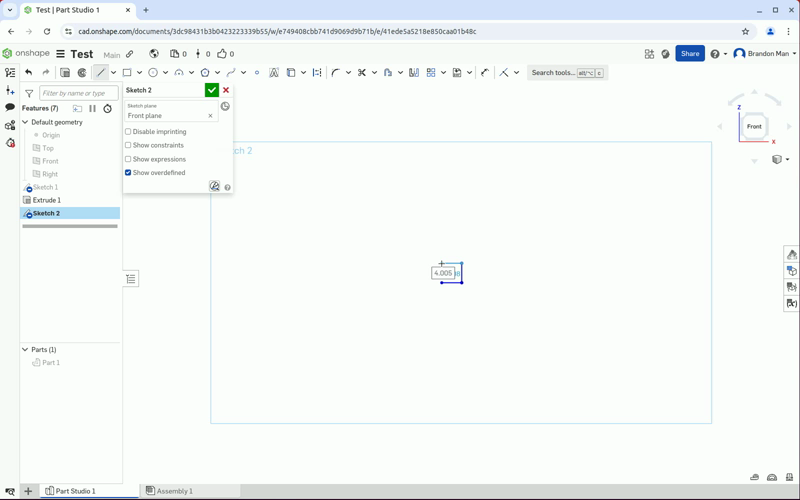
click(441, 263)
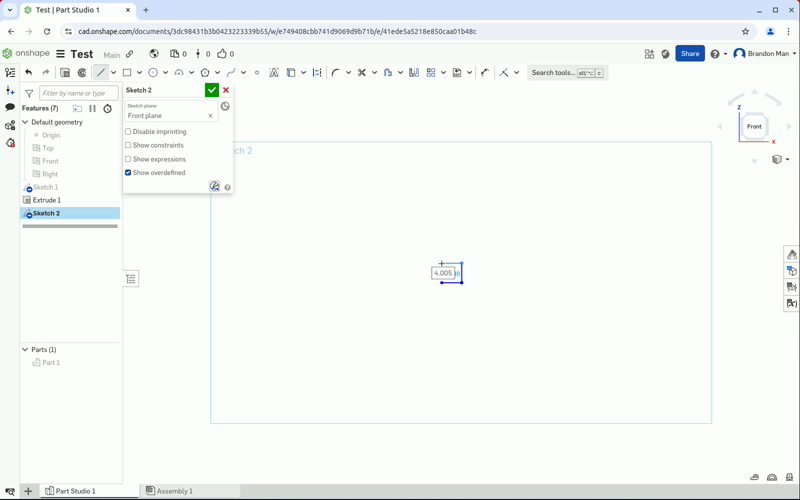
key_up(shift)
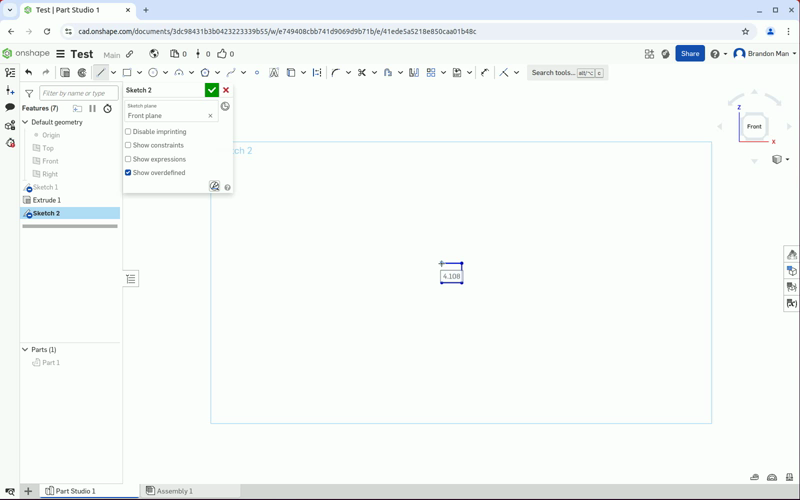
mouse_move(471, 263)
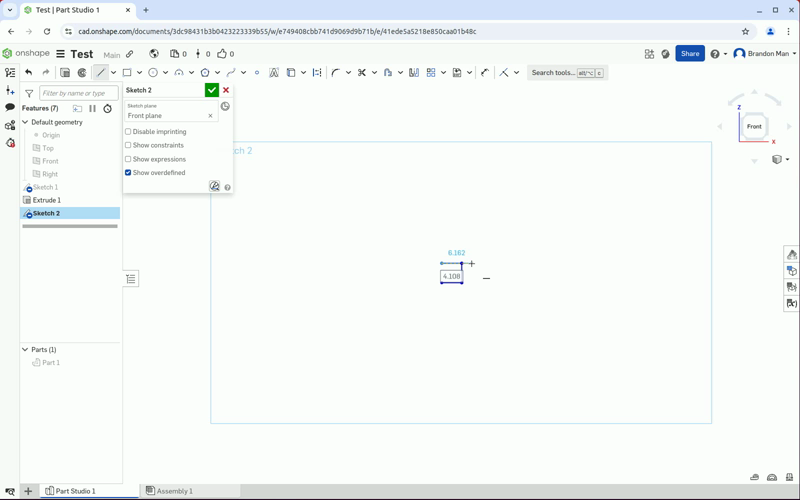
key_down(shift)
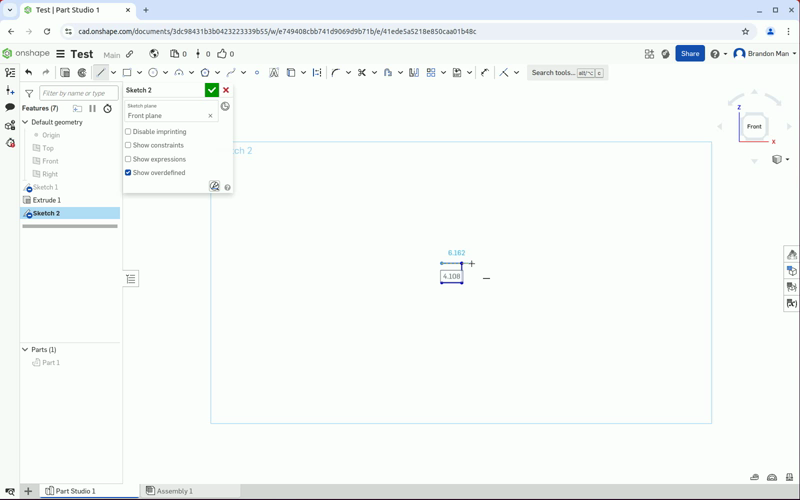
mouse_move(441, 282)
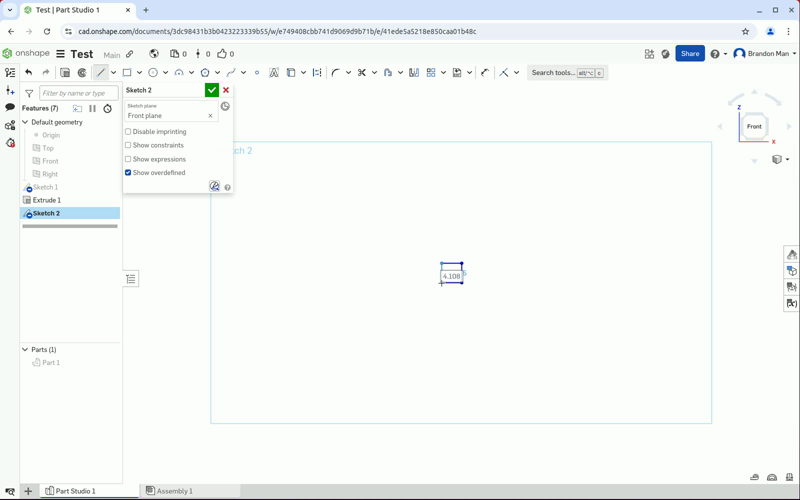
key_up(shift)
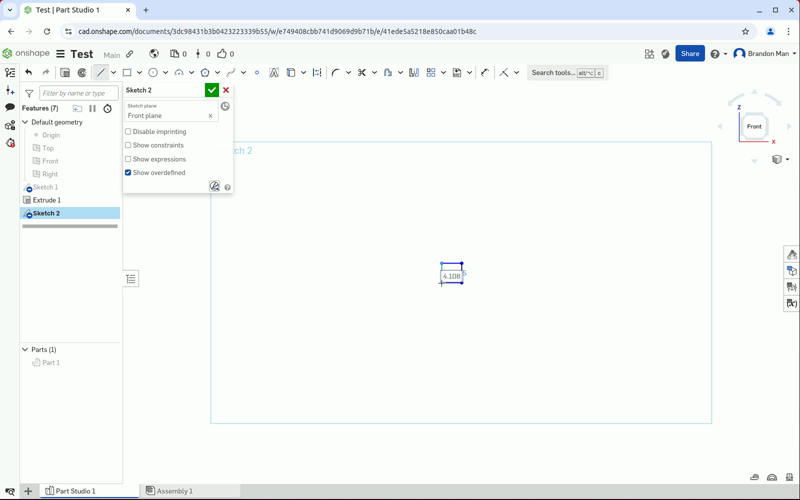
click(441, 282)
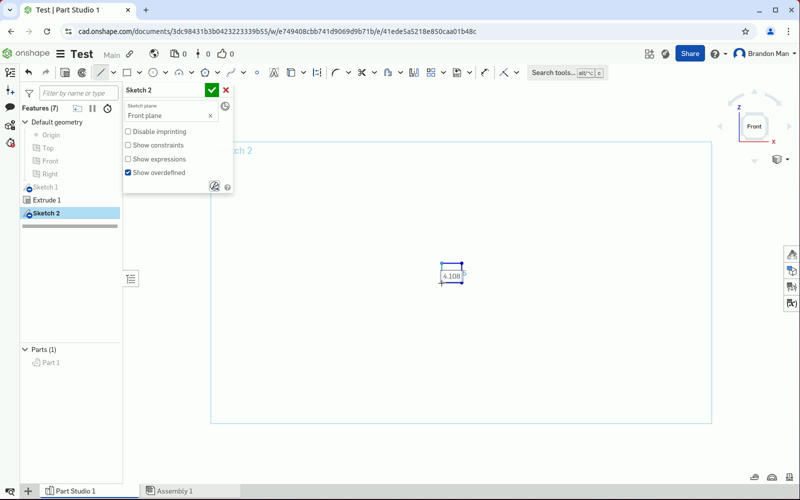
key(esc)
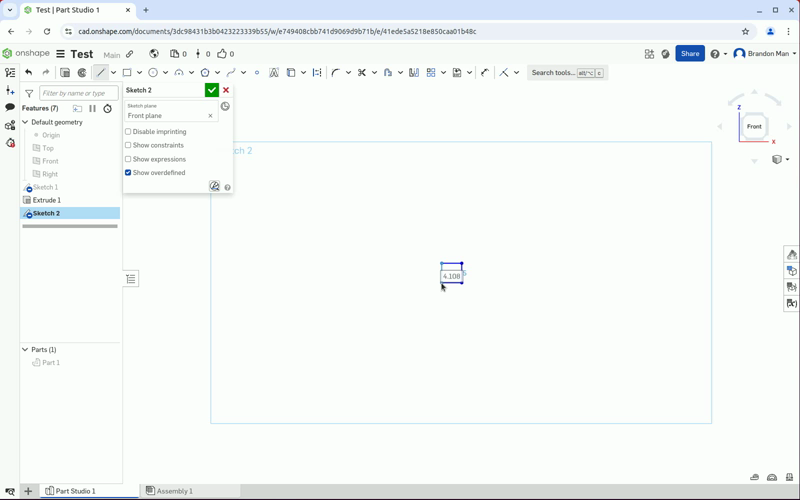
mouse_move(451, 266)
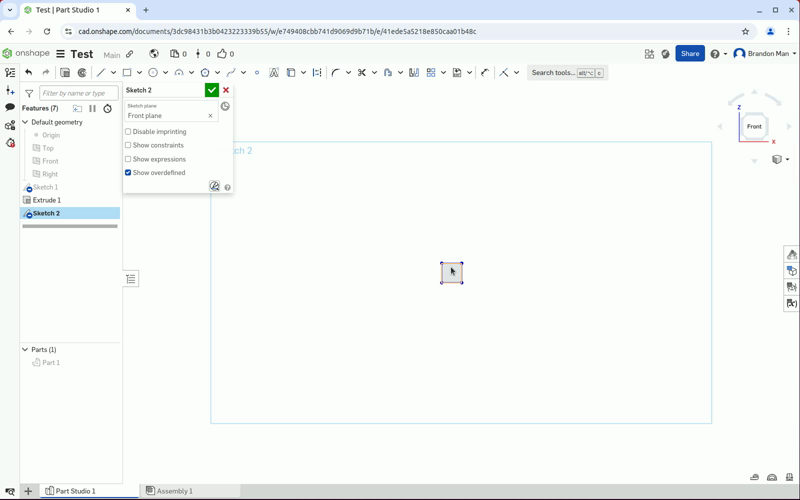
scroll(6)
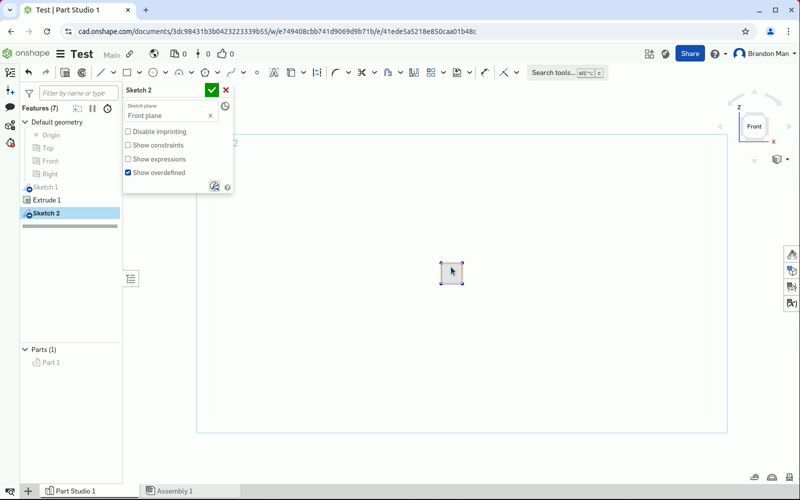
scroll(6)
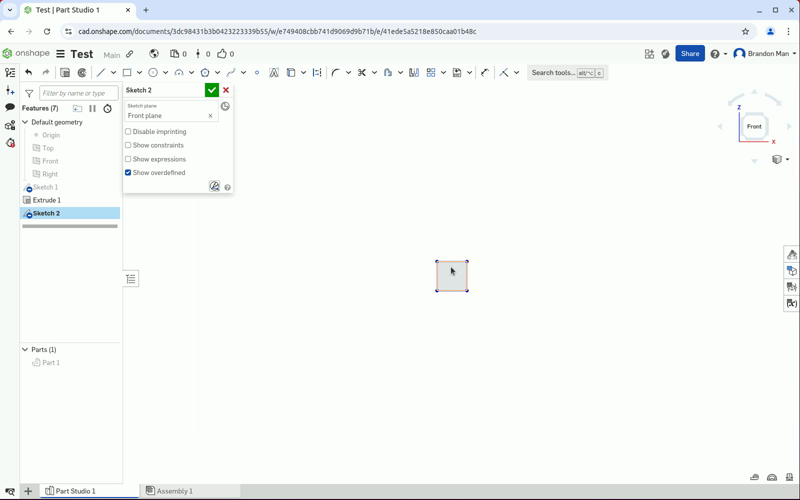
scroll(6)
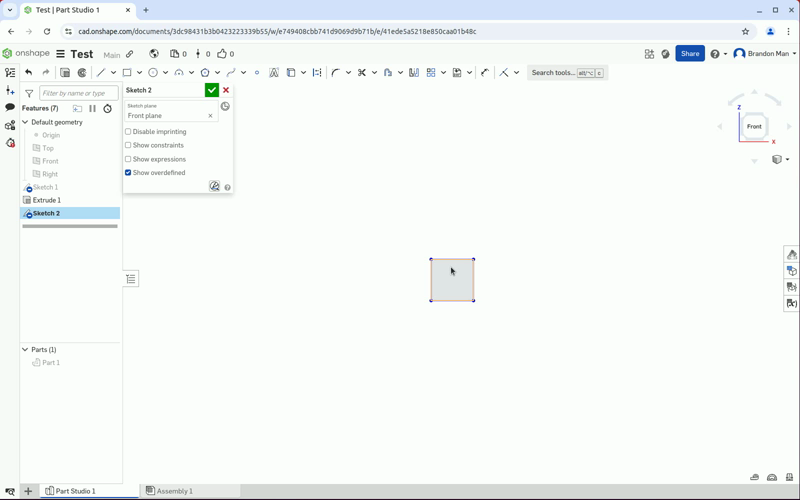
scroll(6)
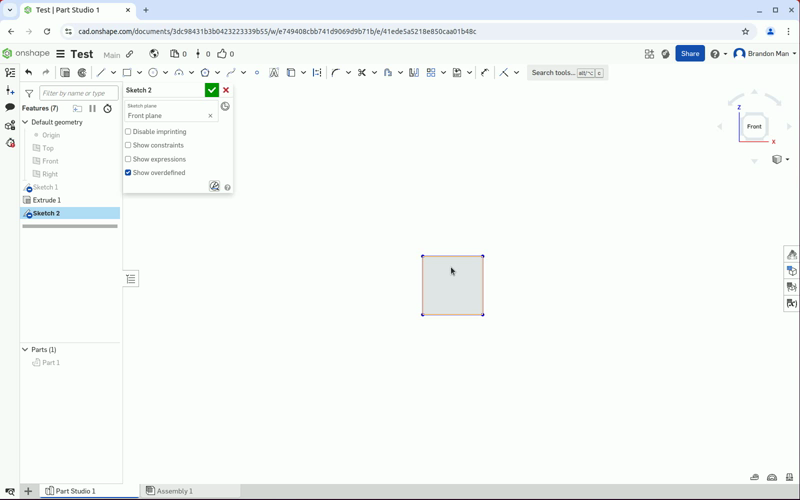
scroll(6)
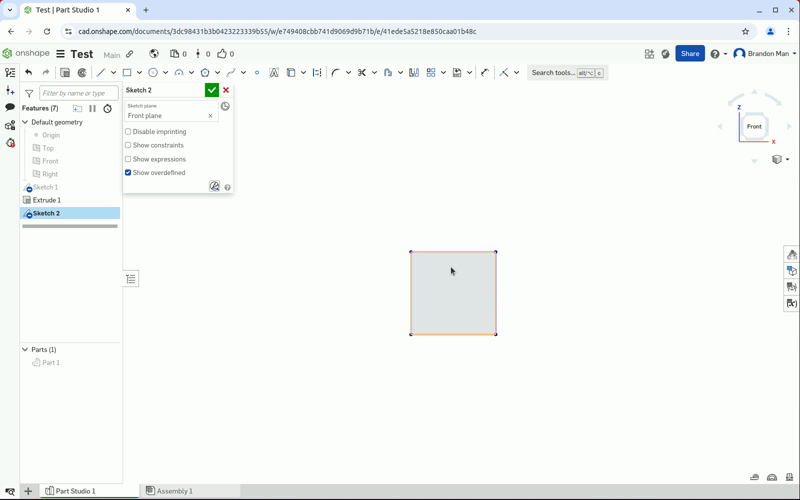
scroll(6)
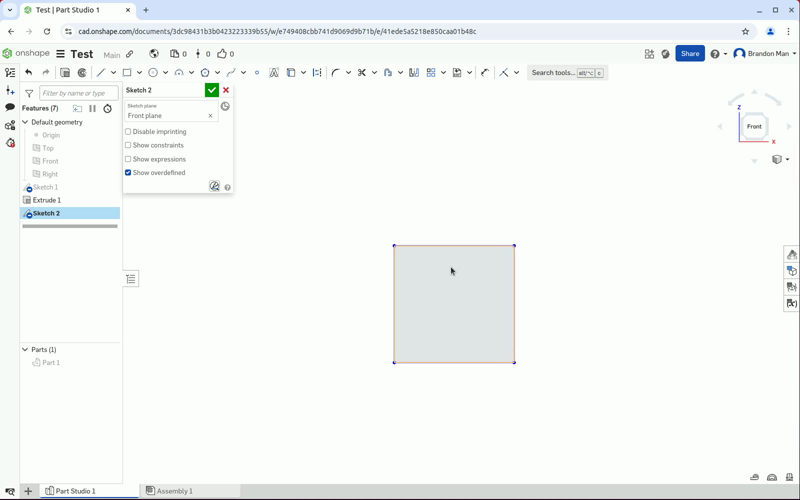
scroll(6)
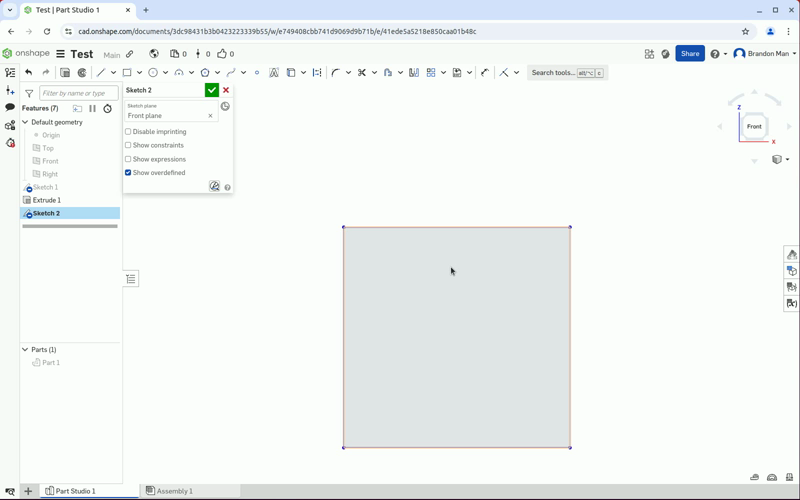
click(451, 266)
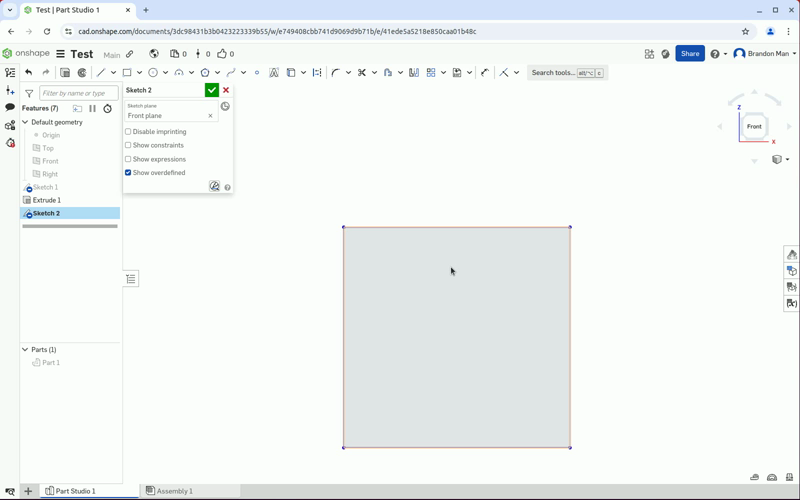
scroll(-6)
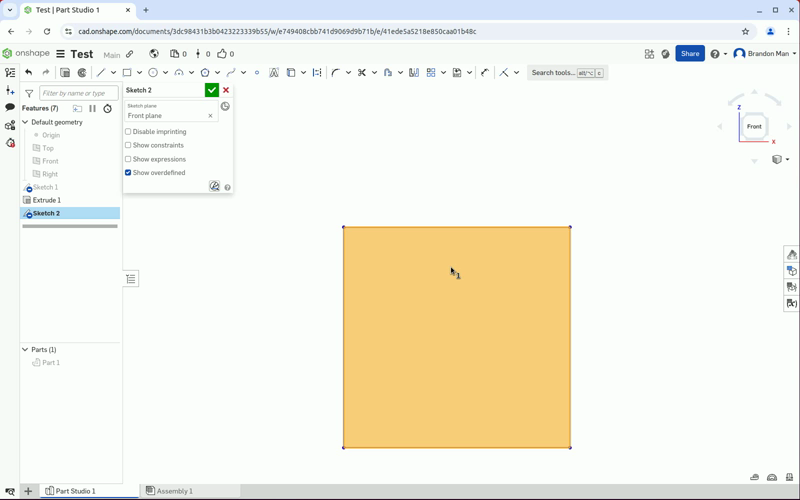
scroll(-6)
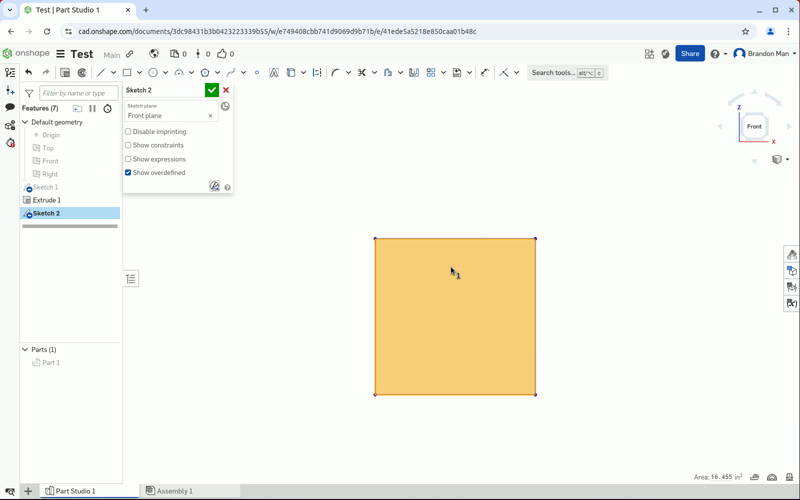
scroll(-6)
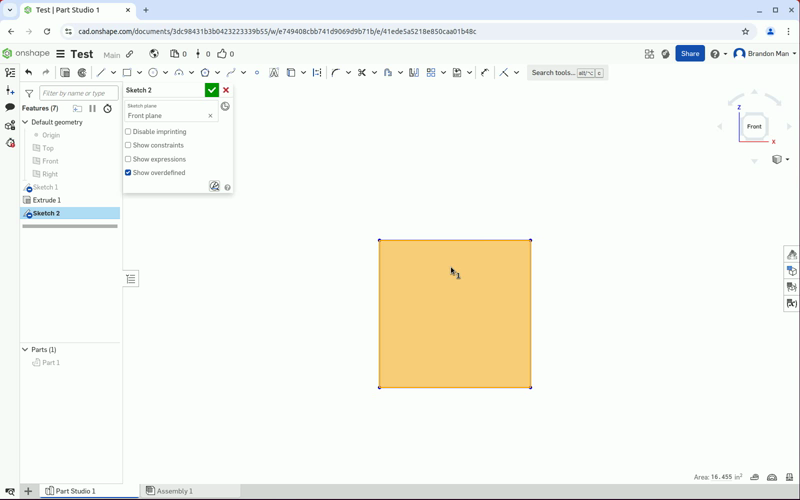
scroll(-6)
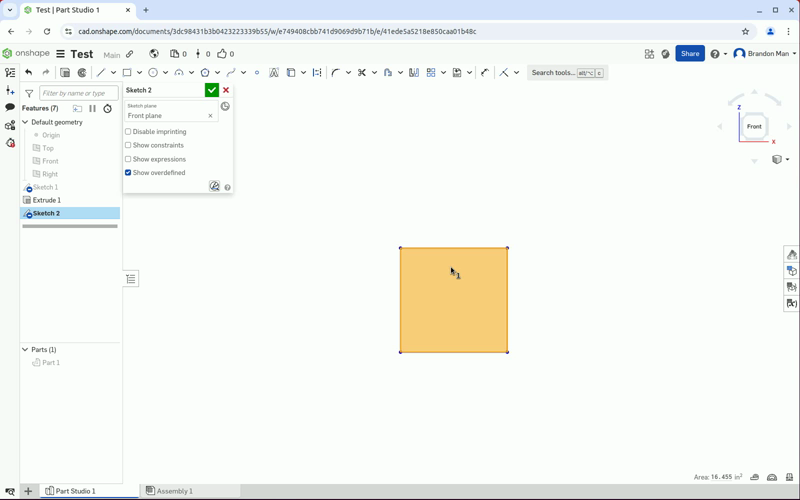
scroll(-6)
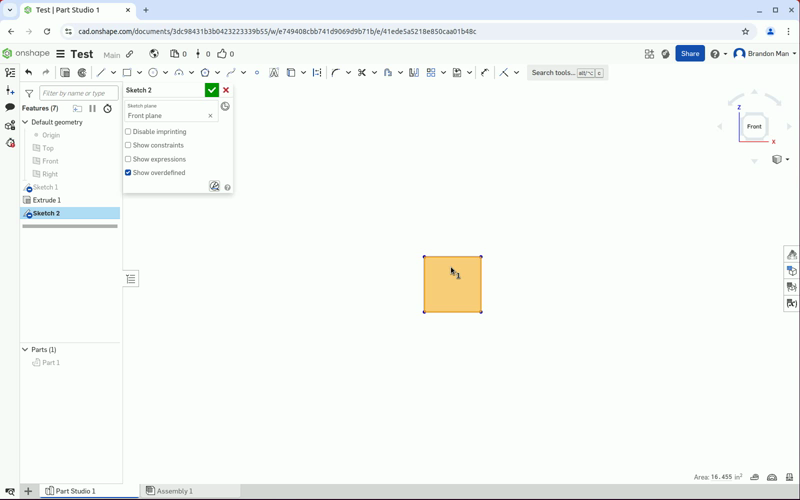
scroll(-6)
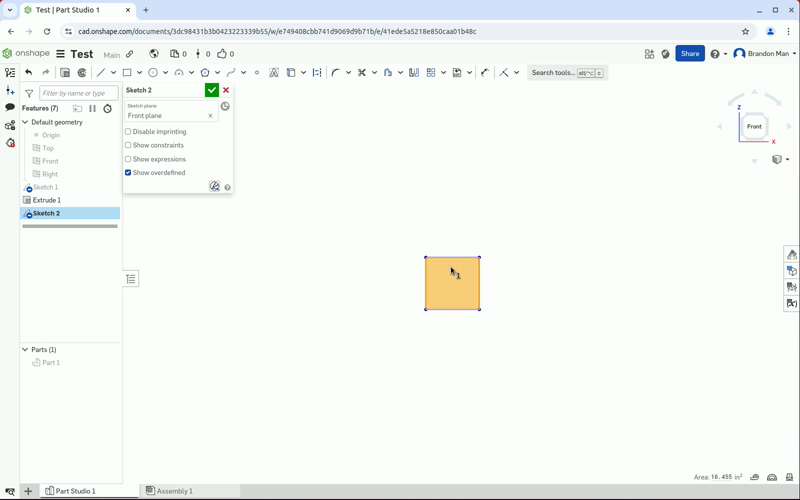
scroll(-6)
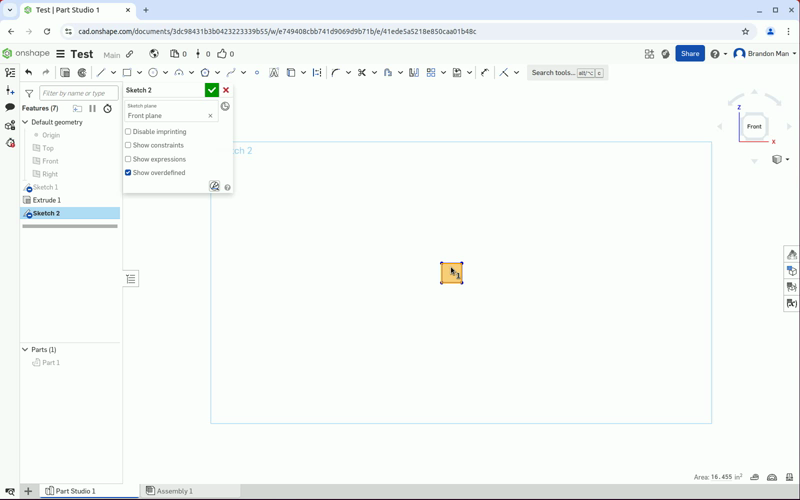
mouse_move(73, 352)
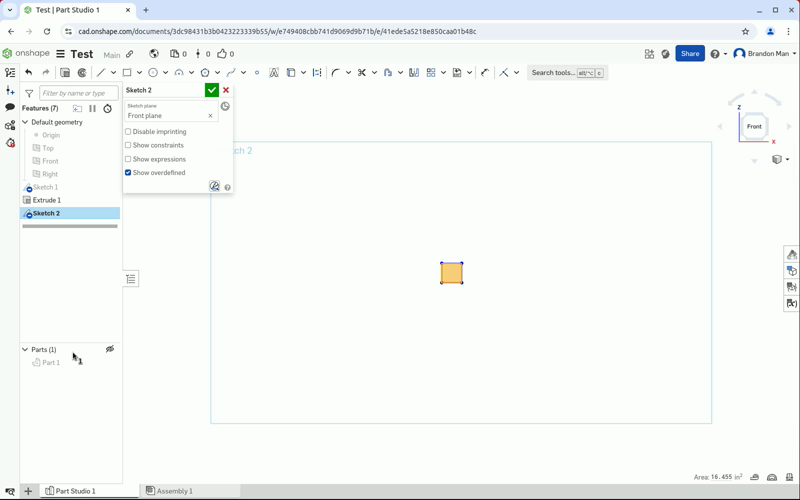
key(shift+y)
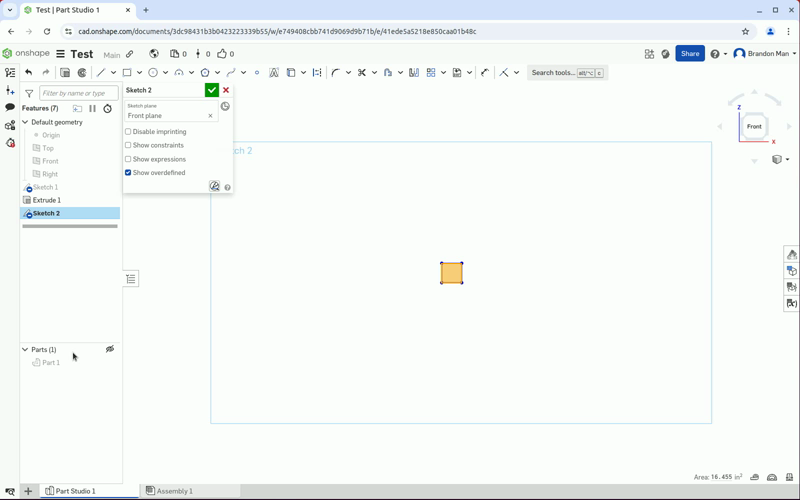
key(shift+e)
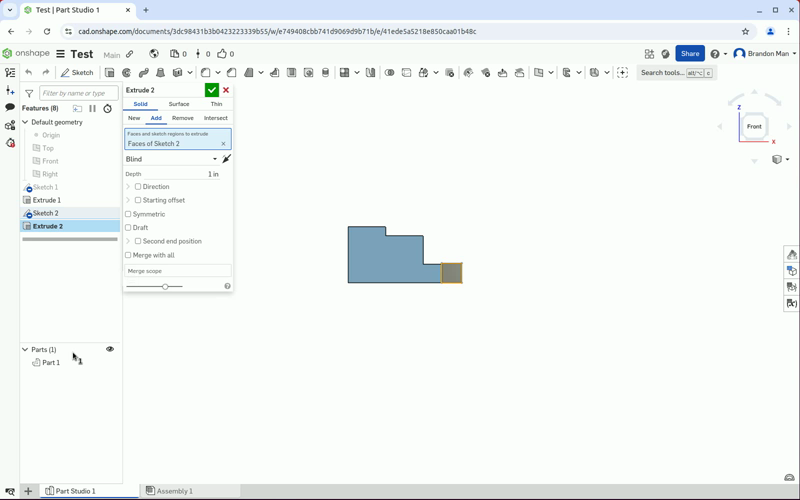
mouse_move(143, 106)
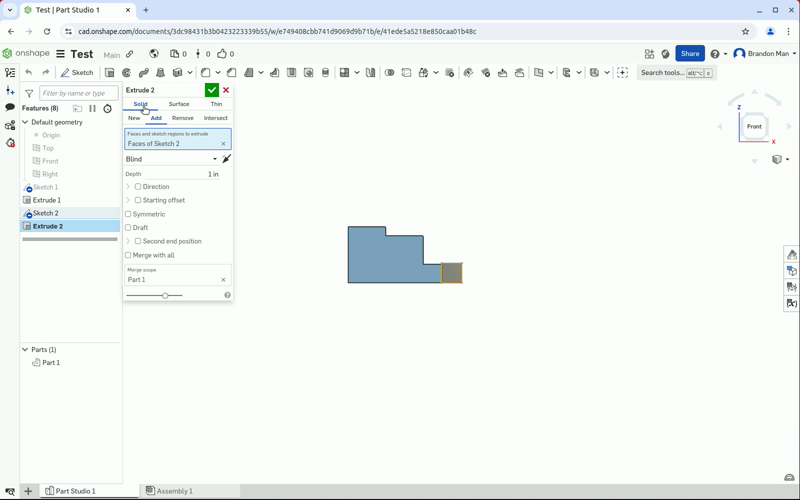
click(143, 106)
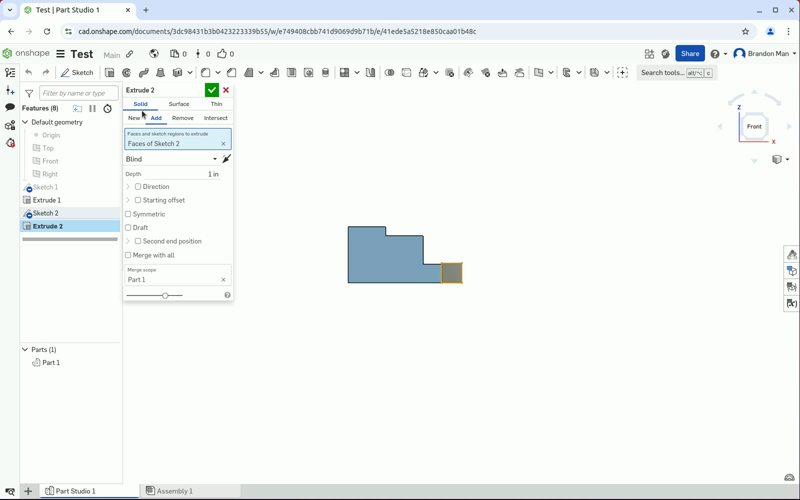
mouse_move(137, 120)
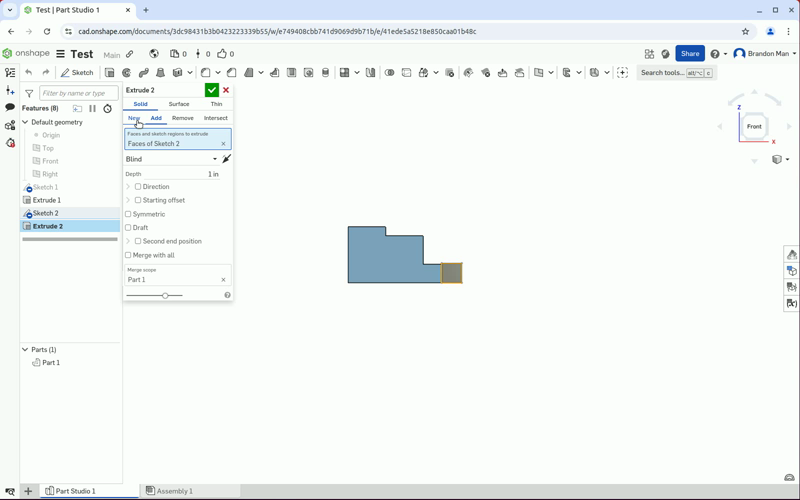
click(137, 120)
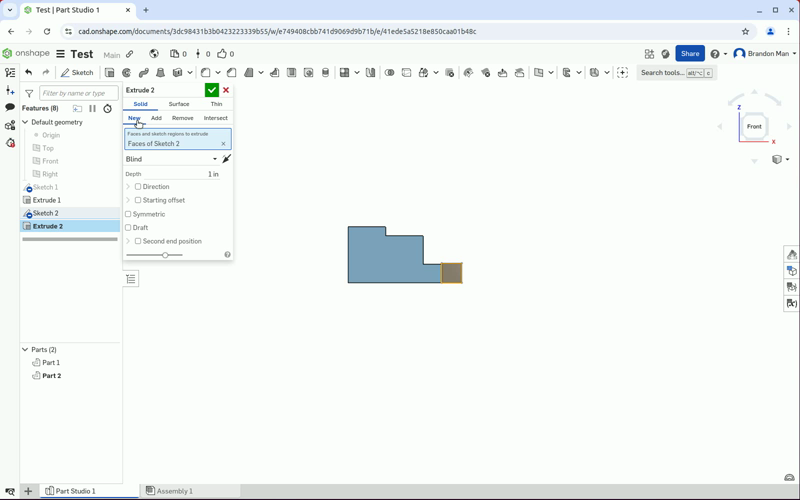
key(tab, 4)
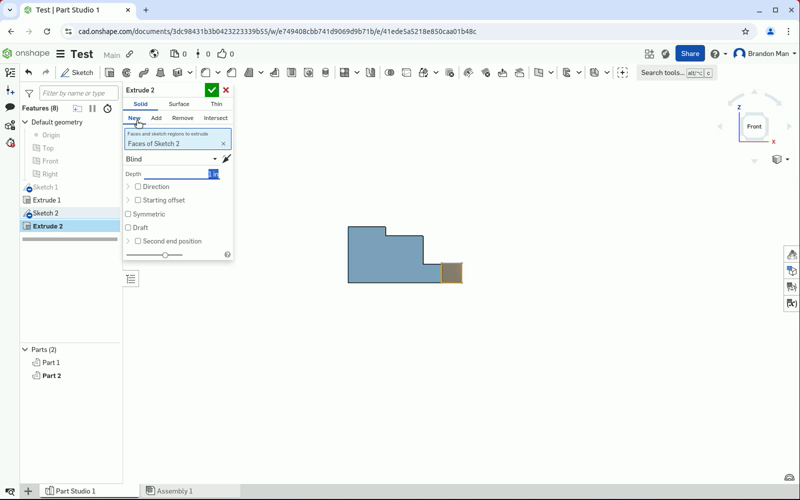
text(-9.628)
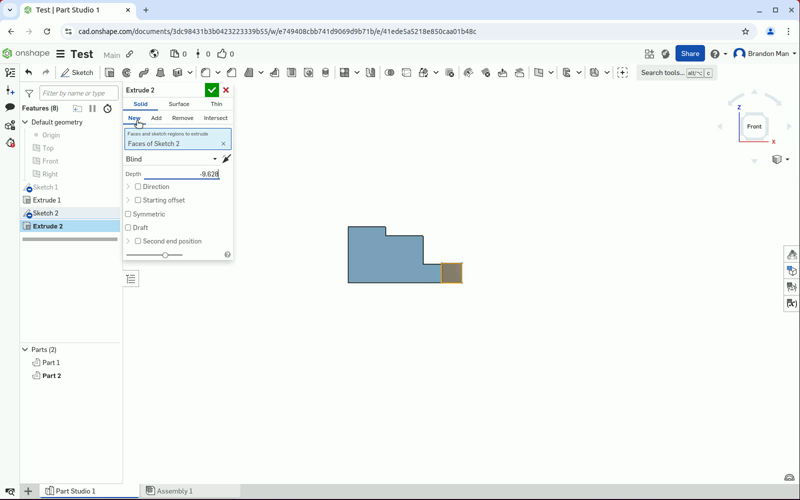
key(enter)
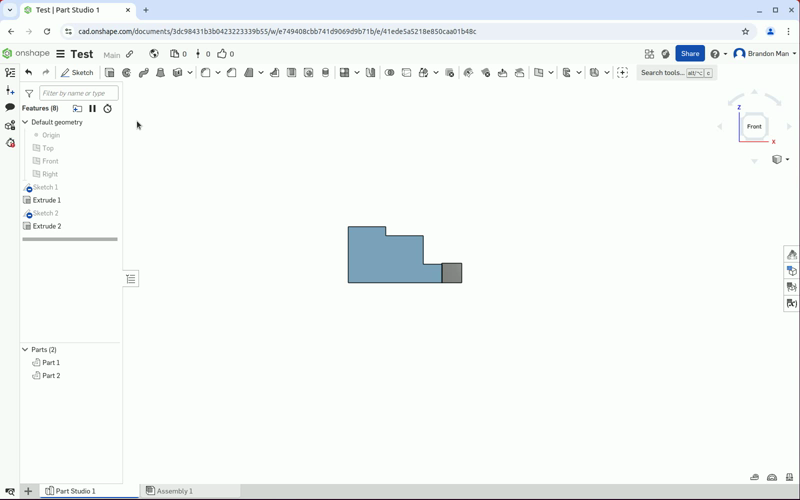
key(shift+h)
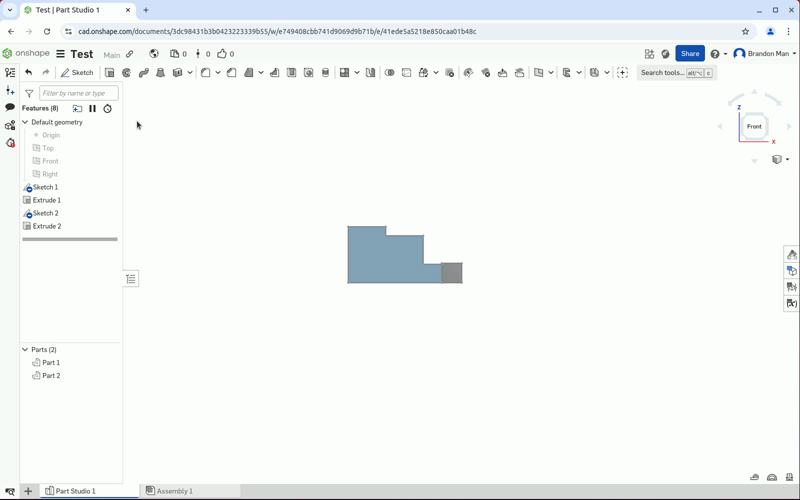
key(shift+h)
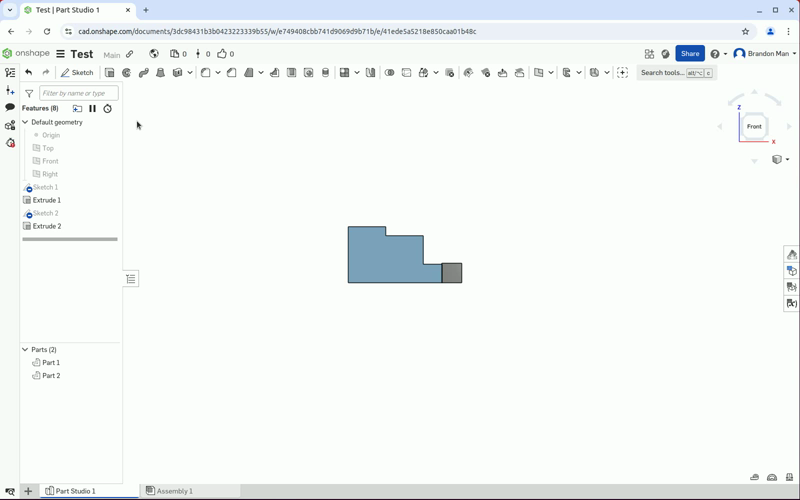
mouse_move(73, 189)
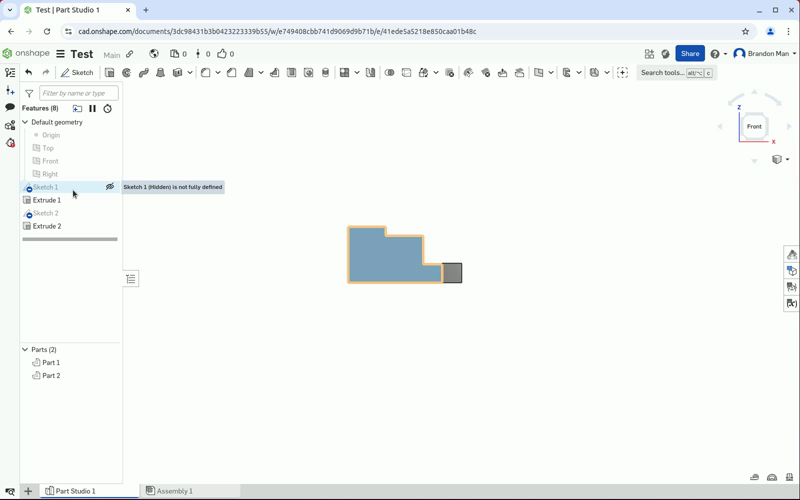
click(73, 189)
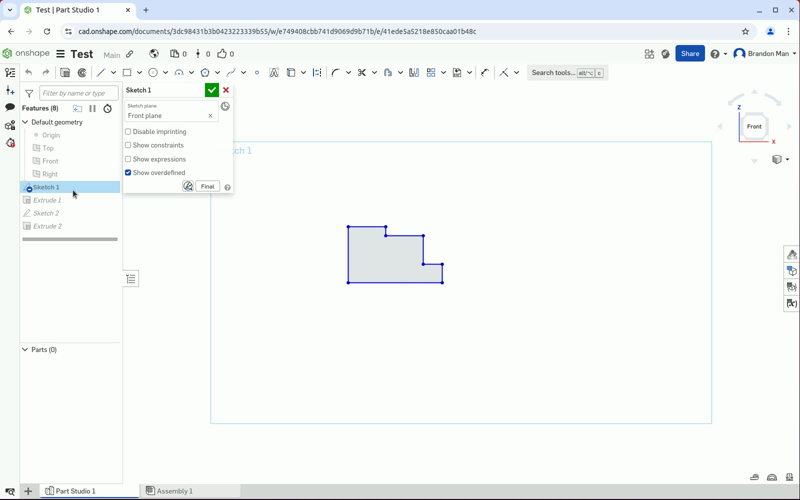
mouse_move(229, 92)
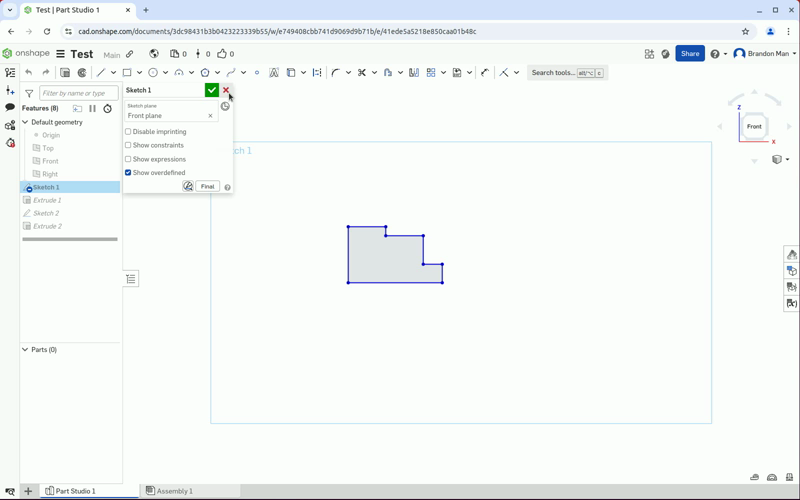
click(229, 92)
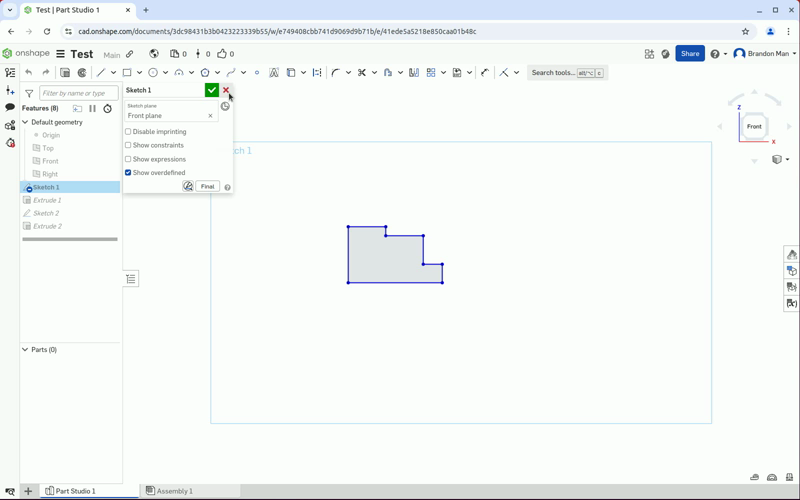
key(shift+s)
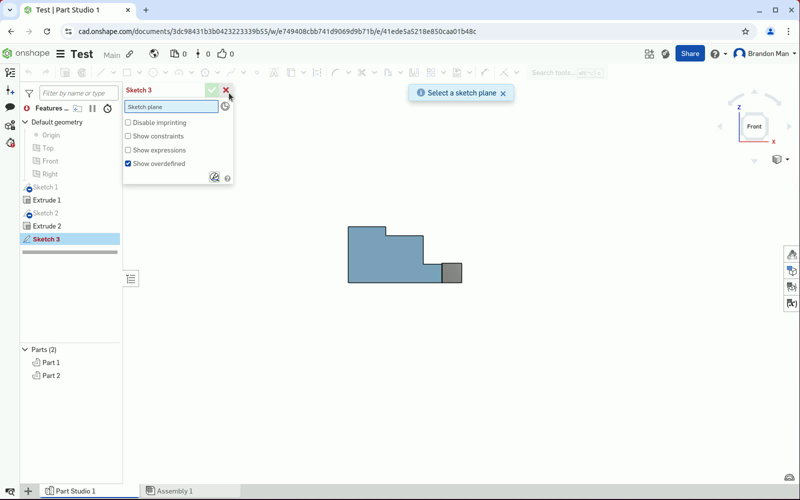
mouse_move(73, 163)
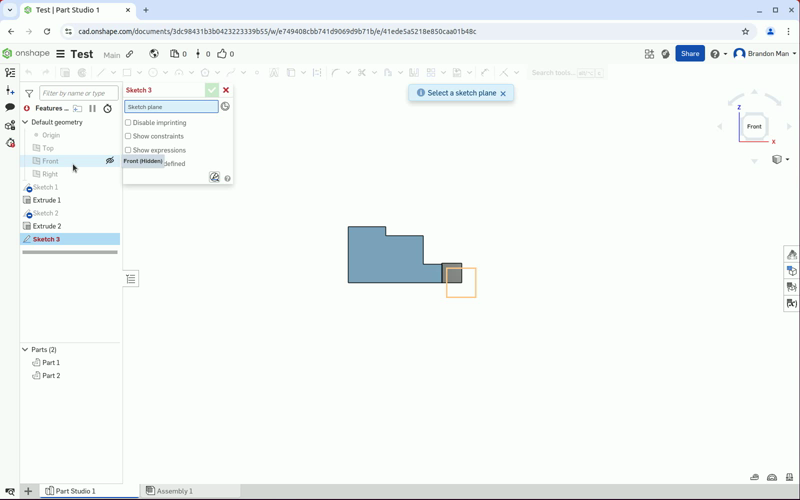
click(73, 163)
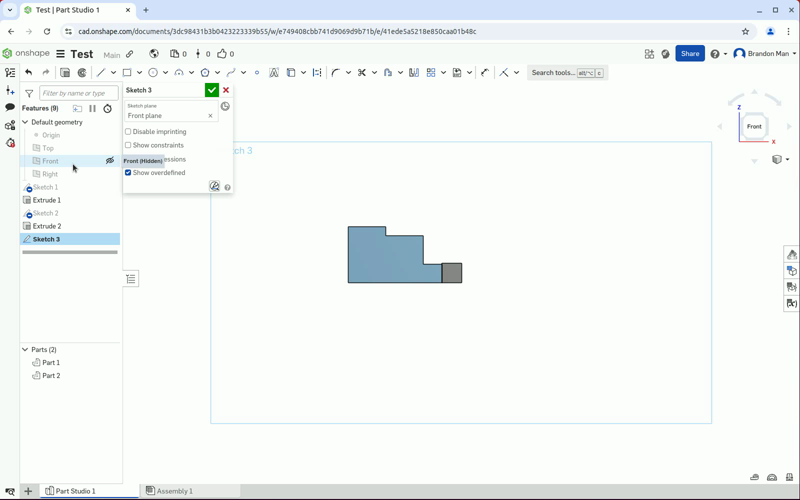
mouse_move(73, 352)
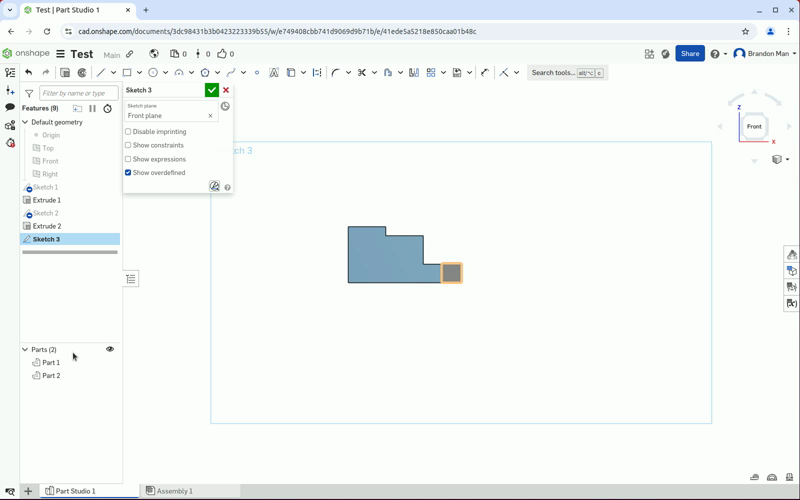
key(y)
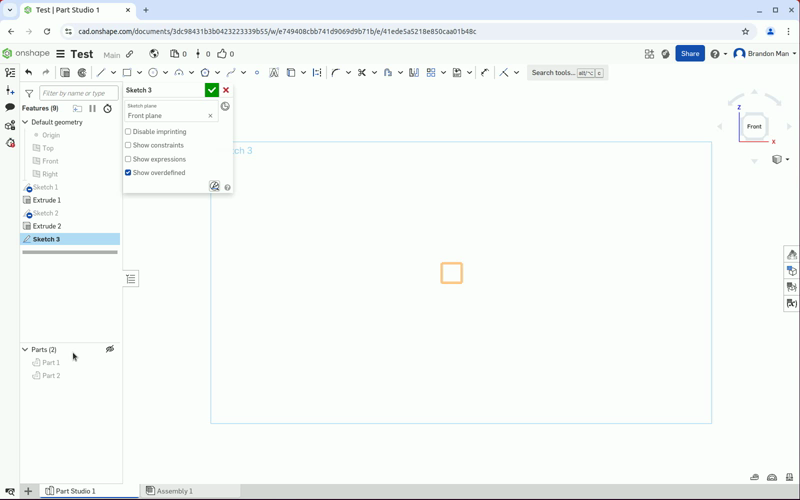
key(l)
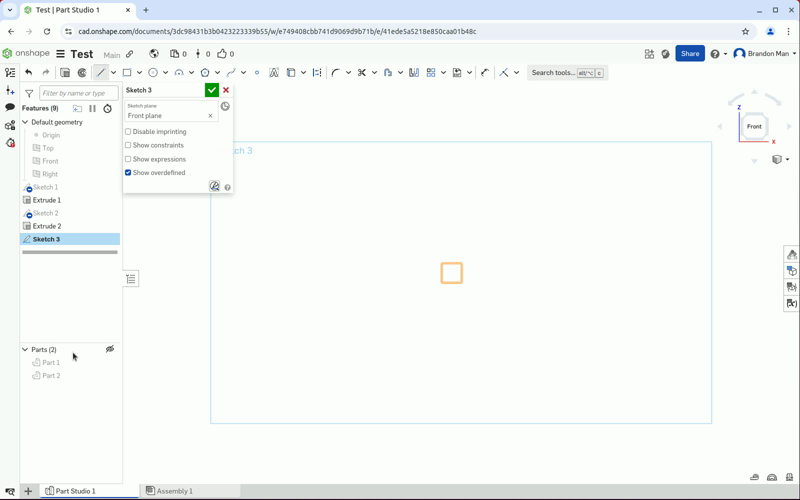
key_down(shift)
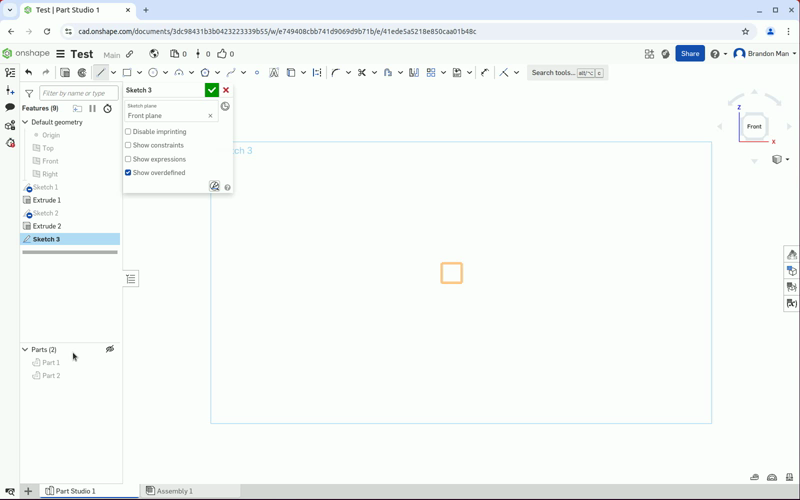
mouse_move(441, 282)
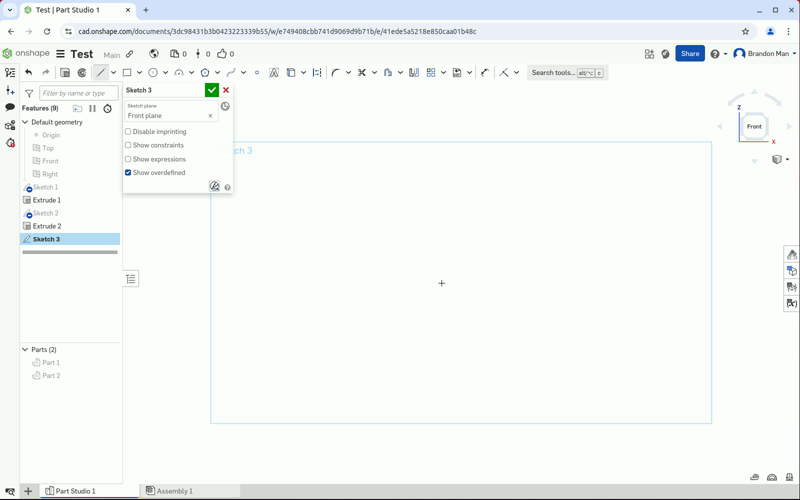
click(441, 282)
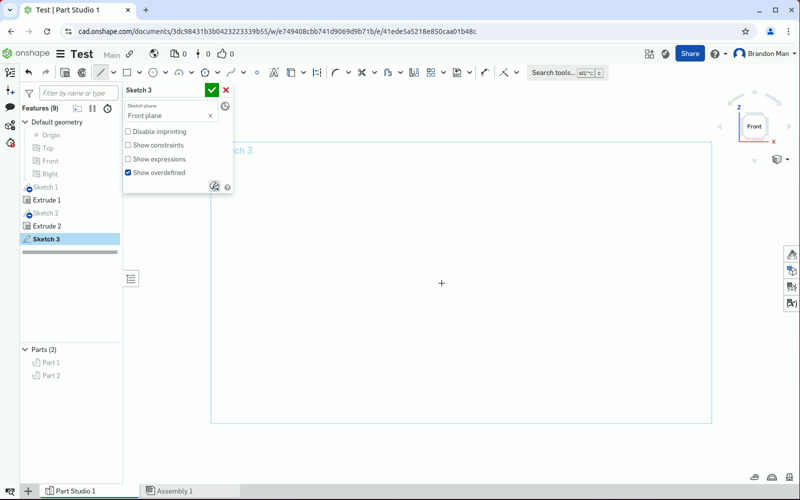
key_up(shift)
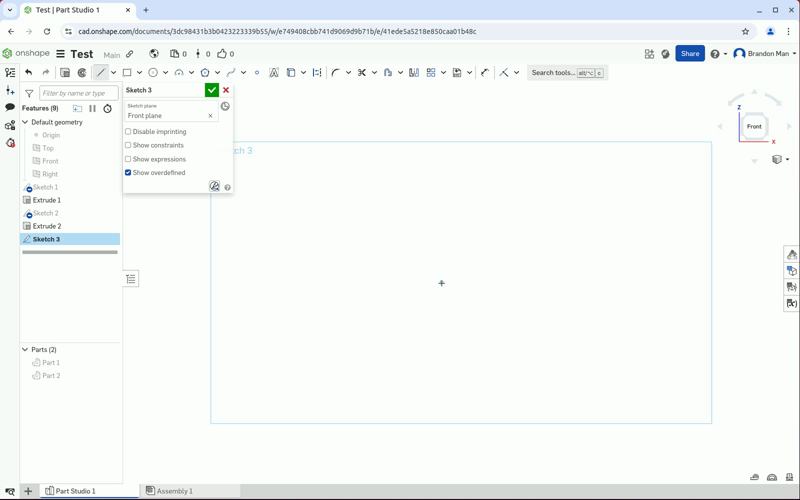
key_down(shift)
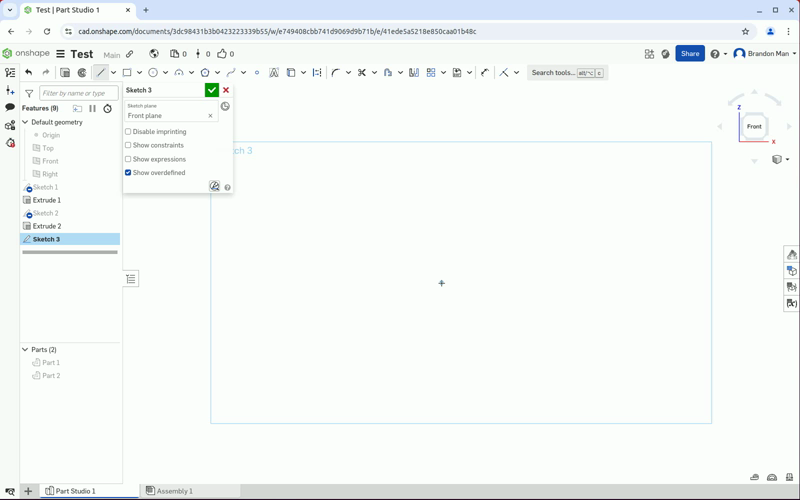
mouse_move(471, 282)
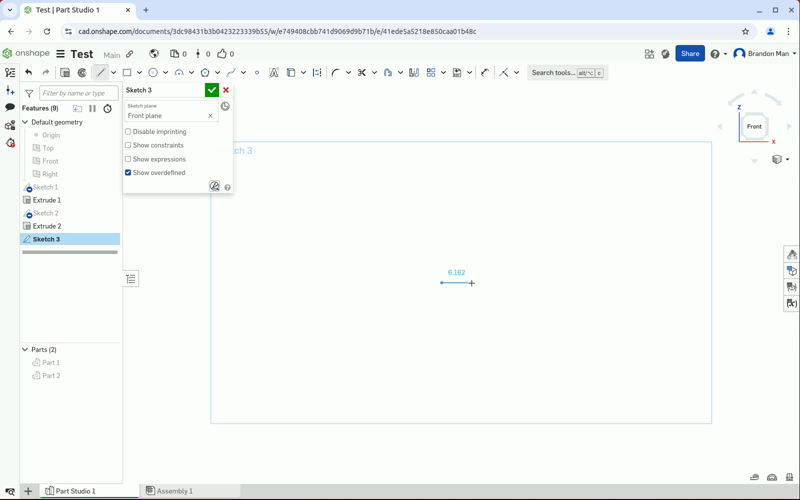
mouse_move(461, 282)
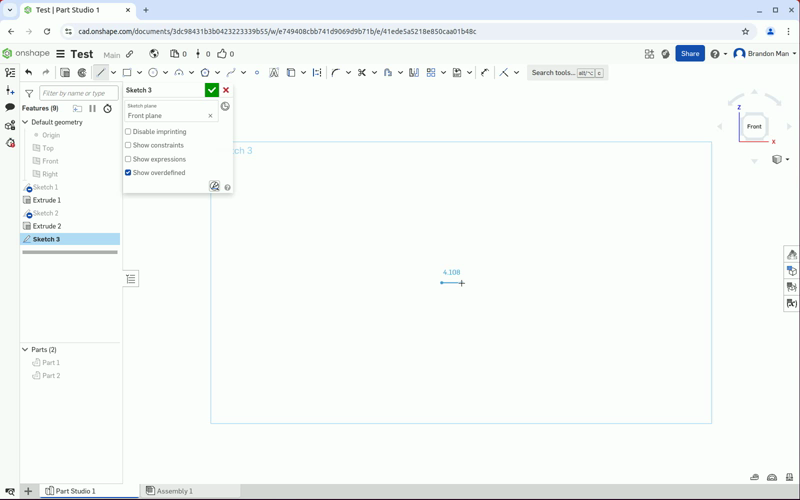
click(461, 282)
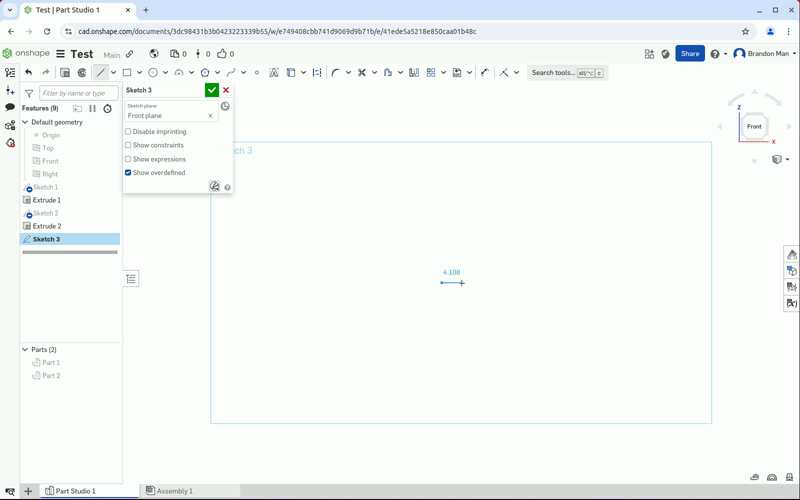
key_up(shift)
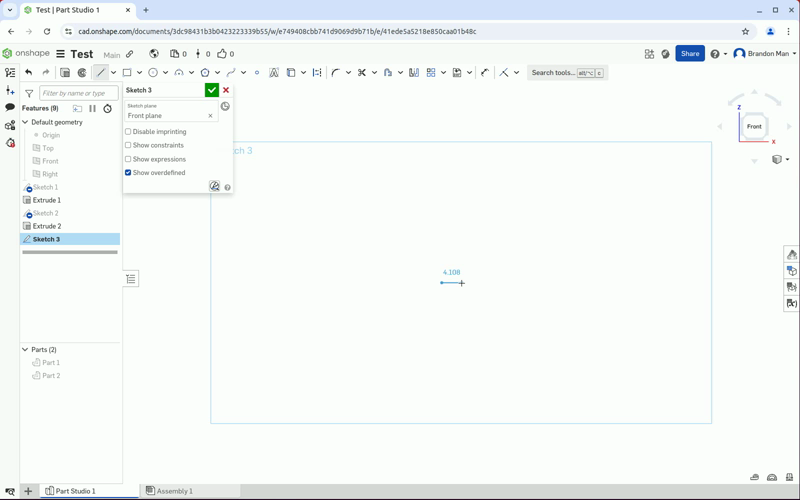
key_down(shift)
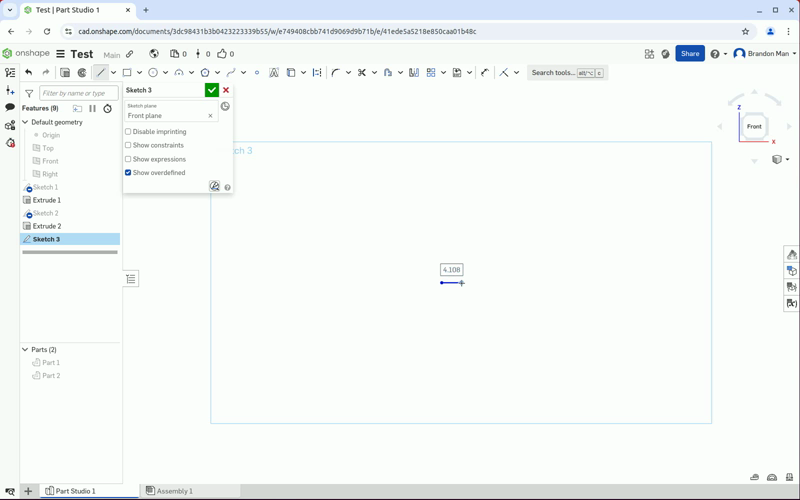
mouse_move(491, 282)
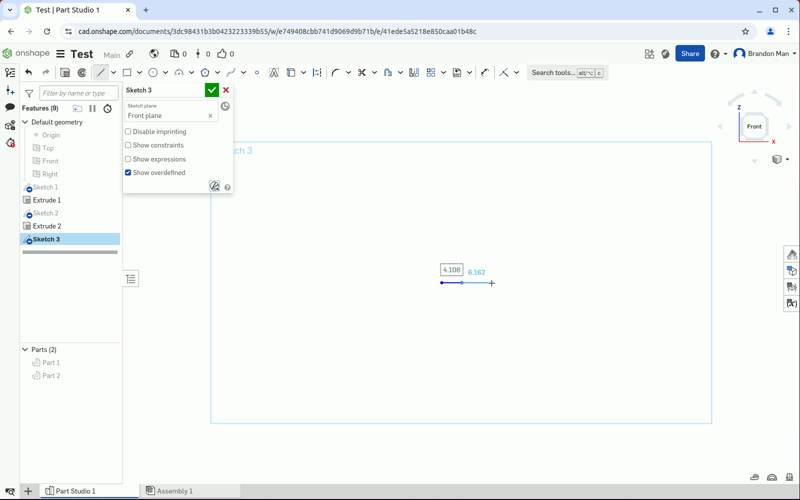
mouse_move(461, 263)
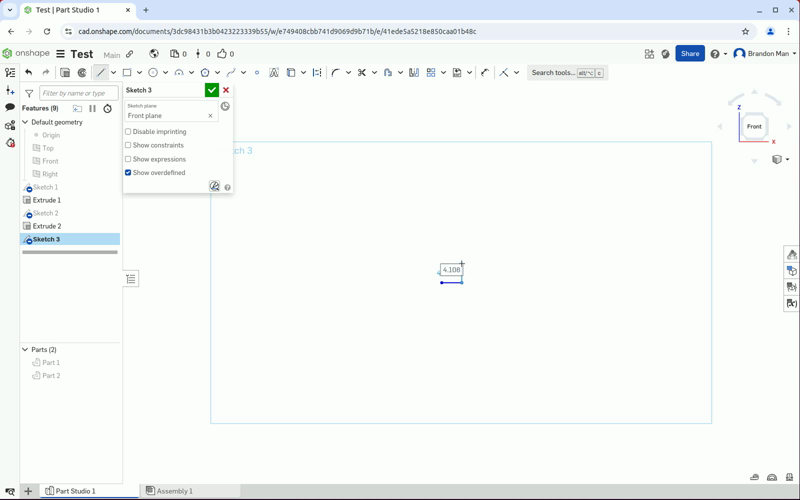
click(461, 263)
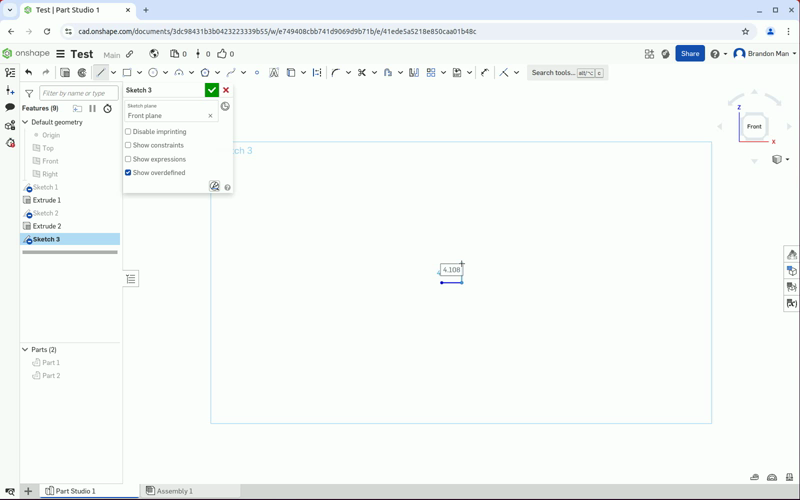
key_up(shift)
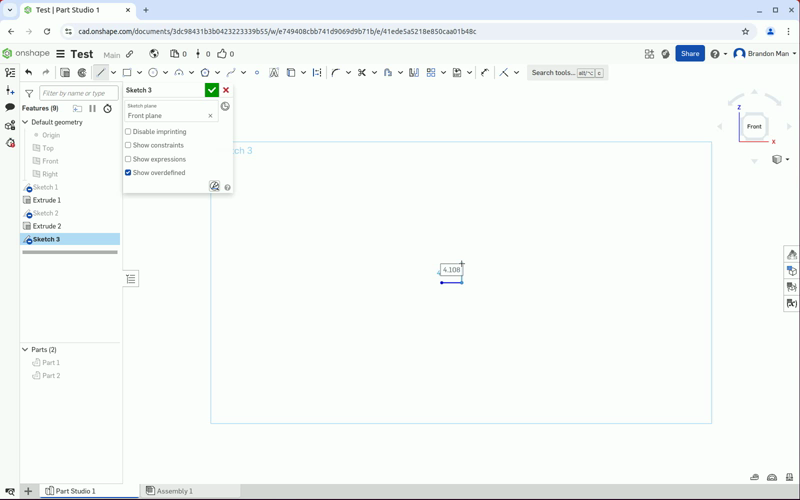
key_down(shift)
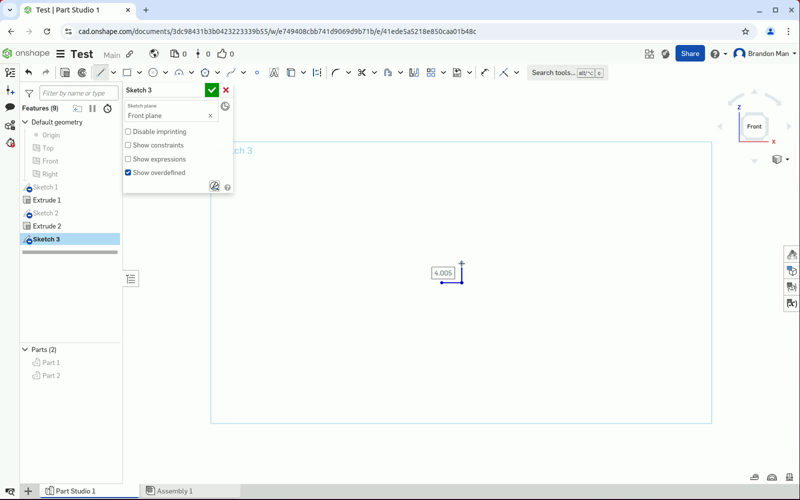
mouse_move(491, 263)
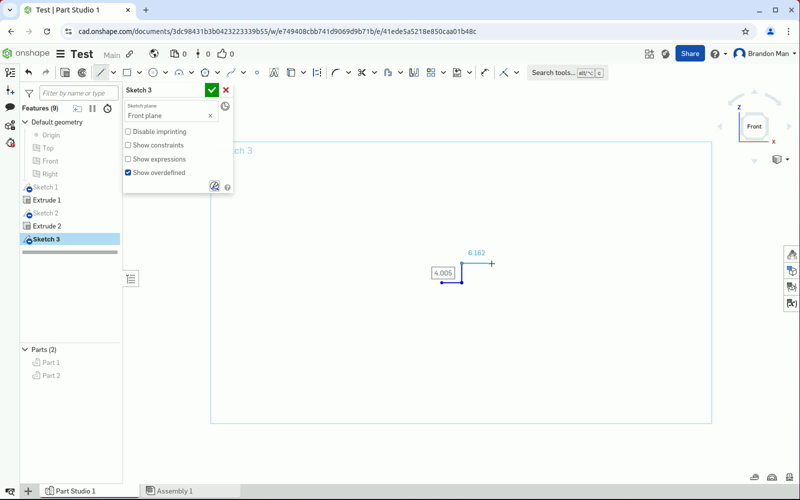
mouse_move(441, 263)
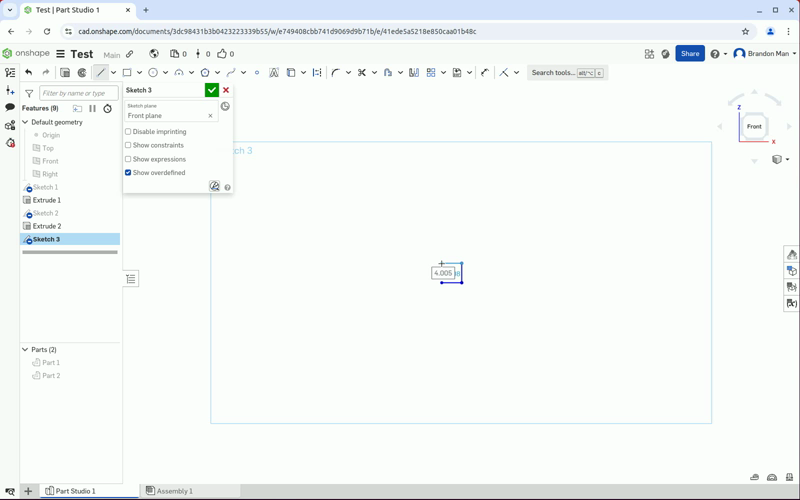
click(441, 263)
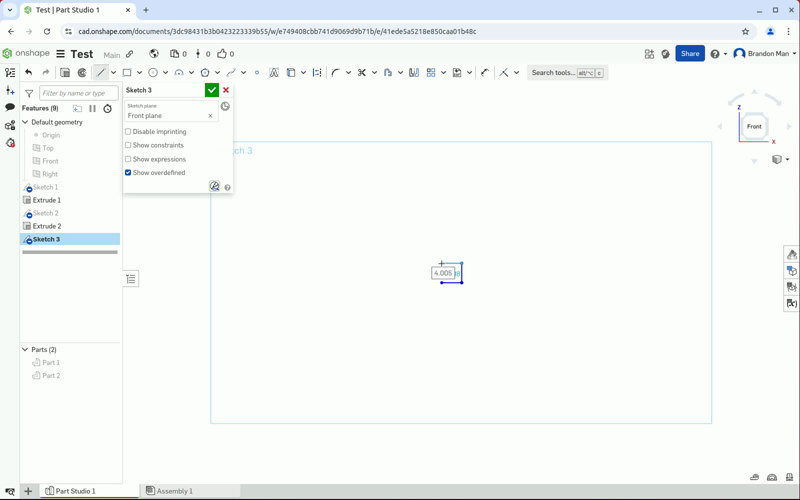
key_up(shift)
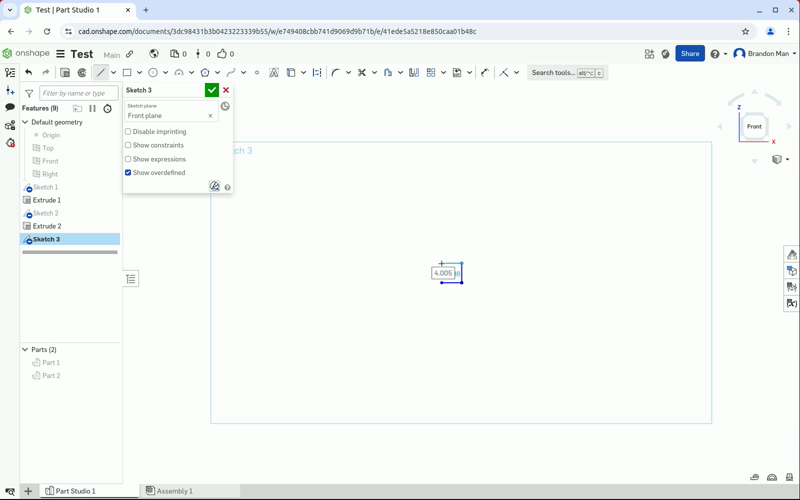
mouse_move(471, 263)
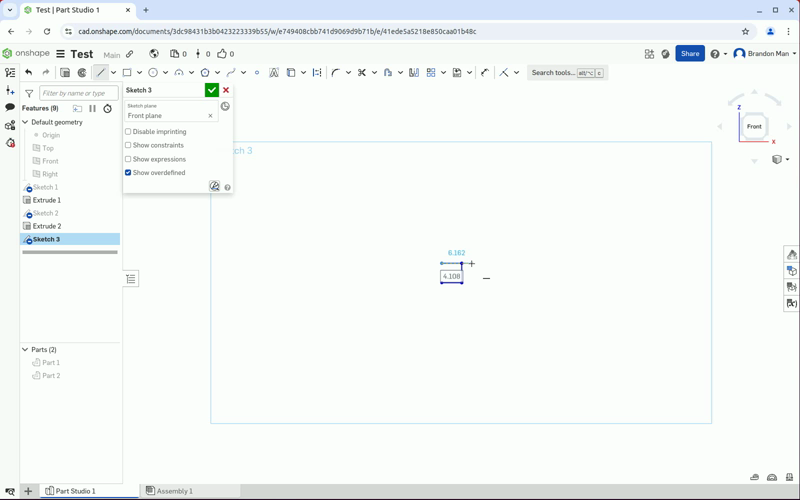
key_down(shift)
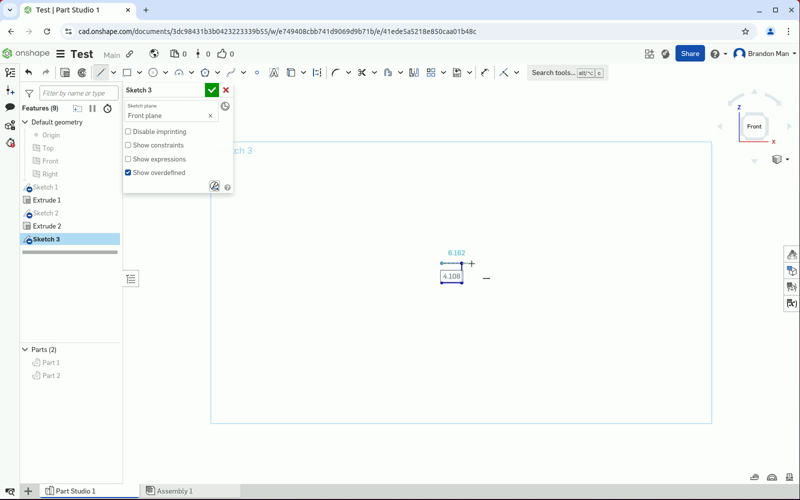
mouse_move(441, 282)
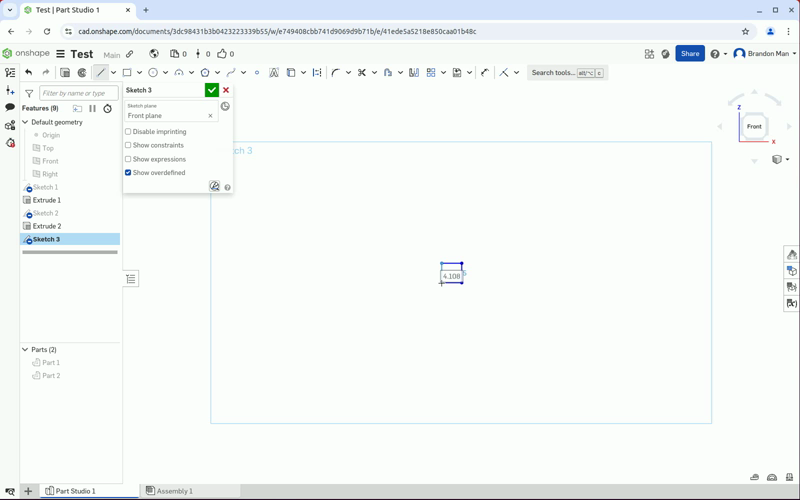
key_up(shift)
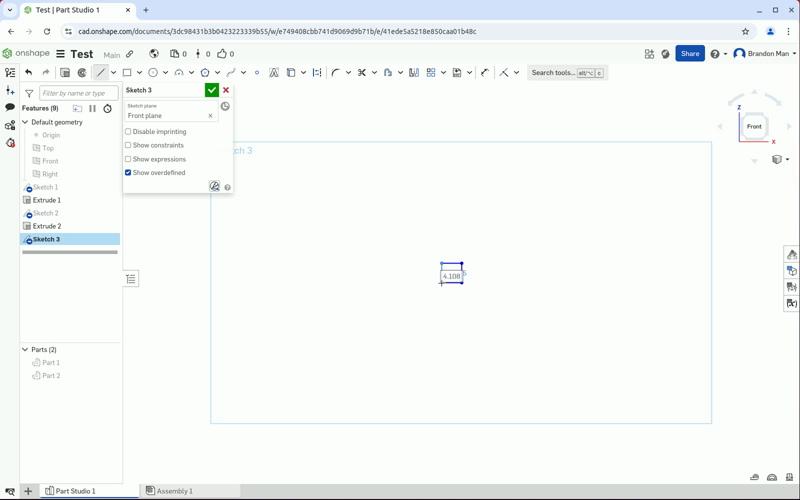
click(441, 282)
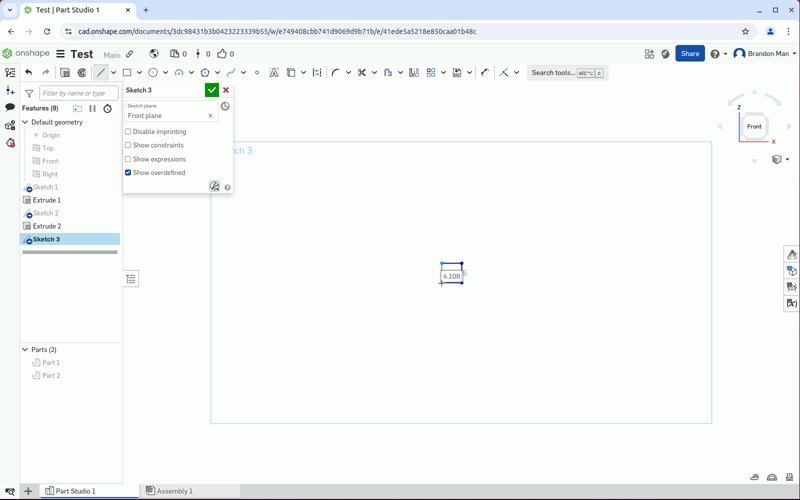
key(esc)
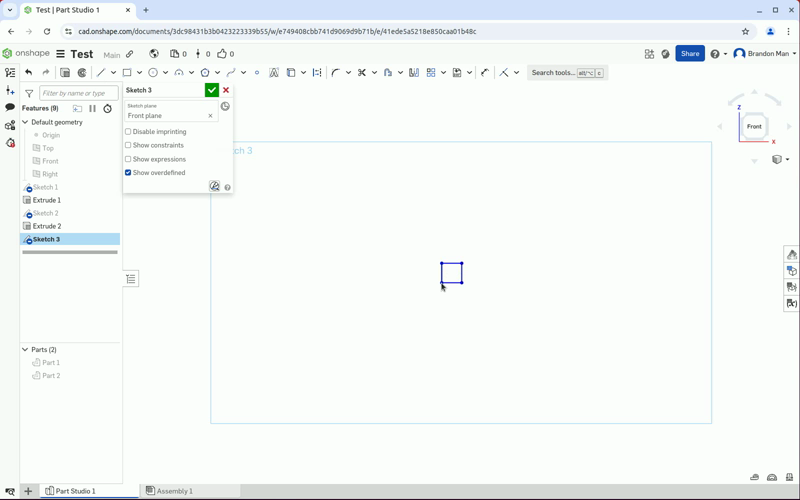
mouse_move(452, 265)
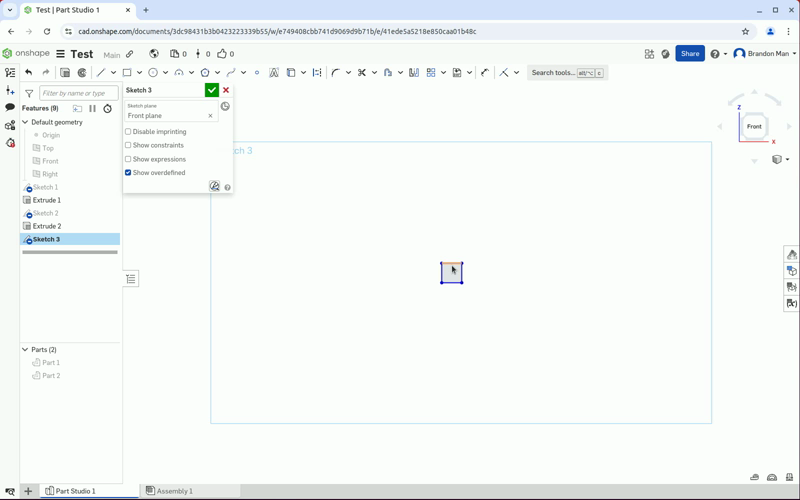
scroll(6)
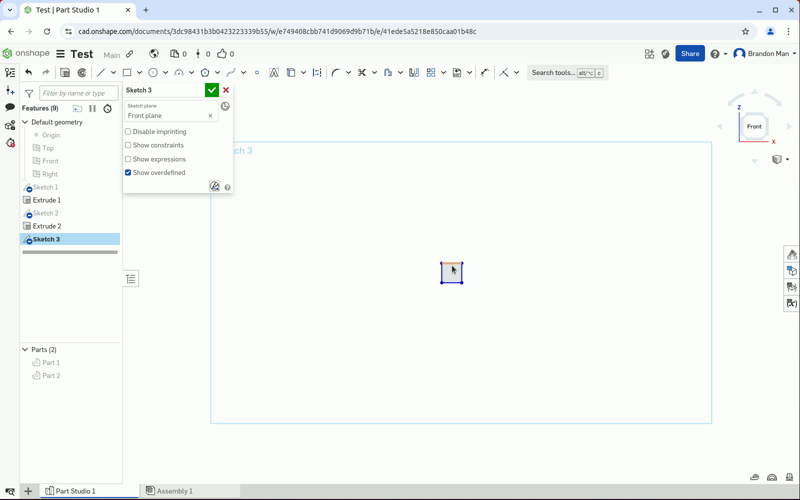
scroll(6)
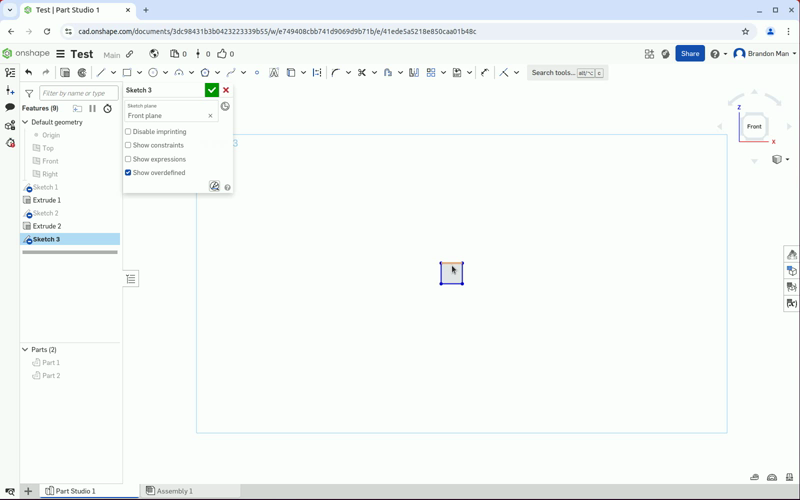
scroll(6)
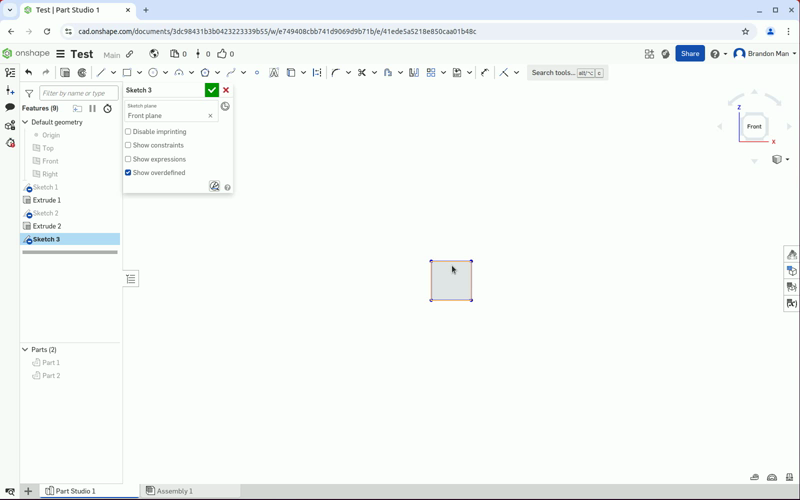
scroll(6)
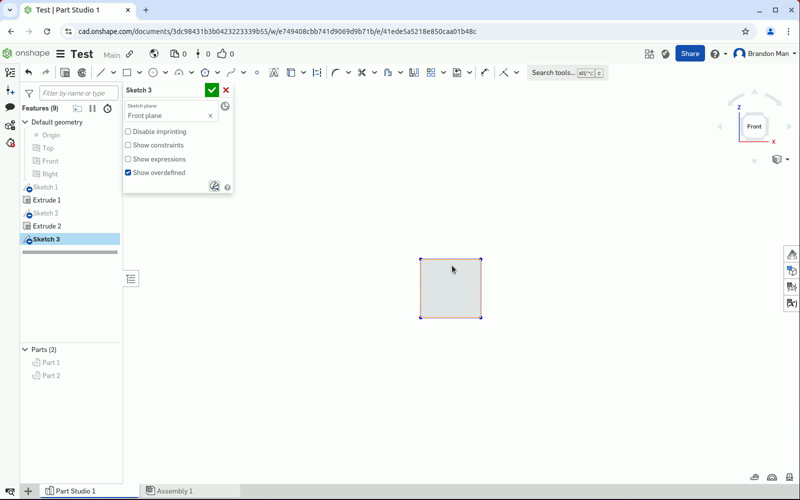
scroll(6)
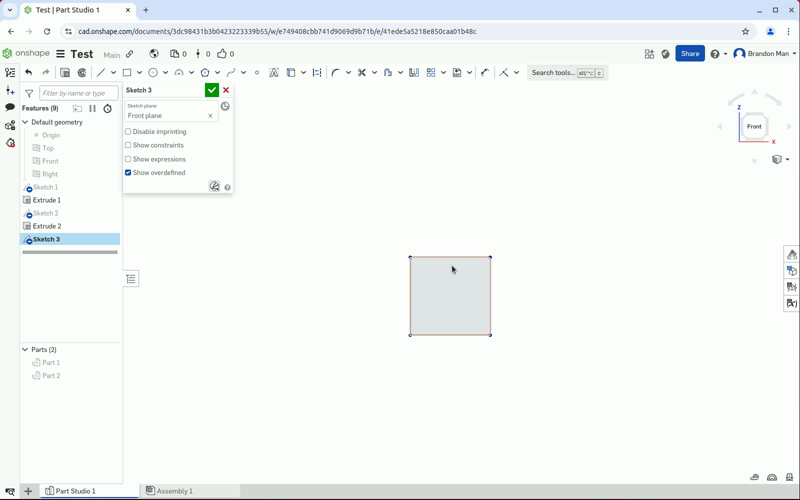
scroll(6)
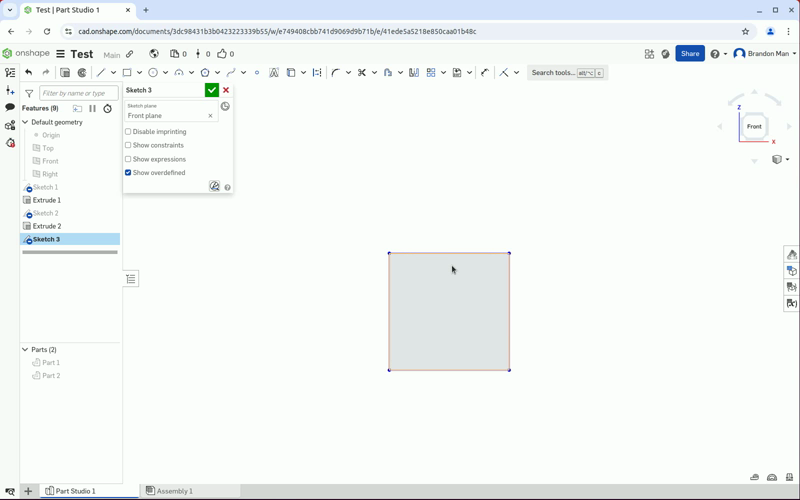
scroll(6)
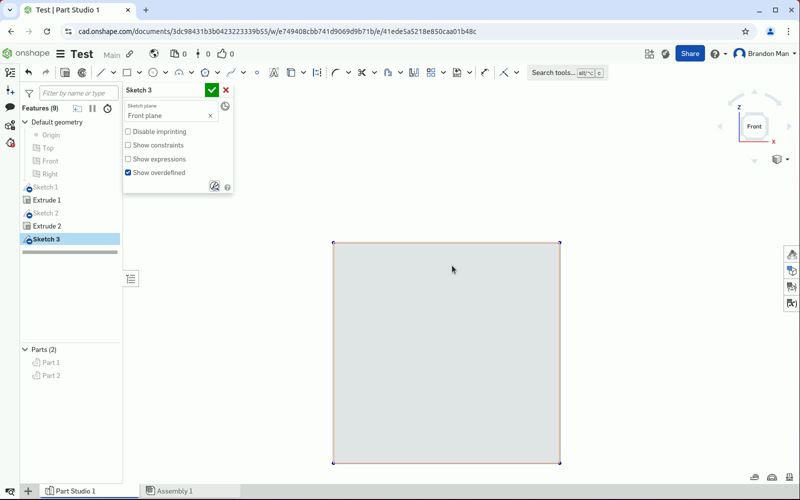
click(452, 265)
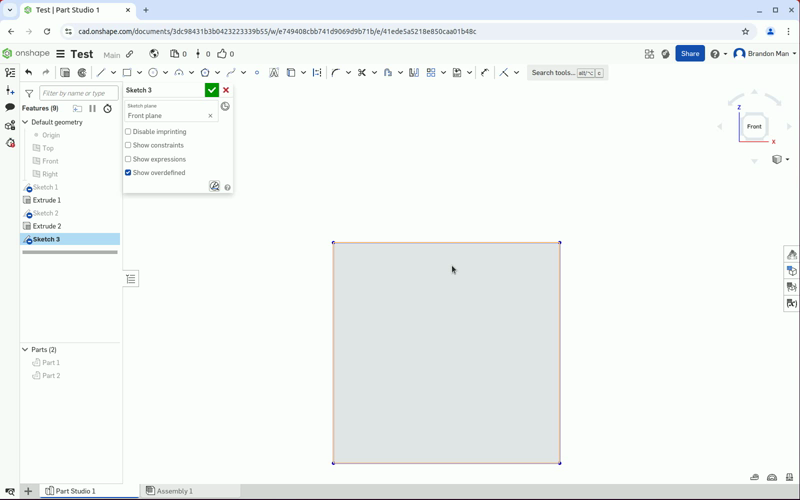
scroll(-6)
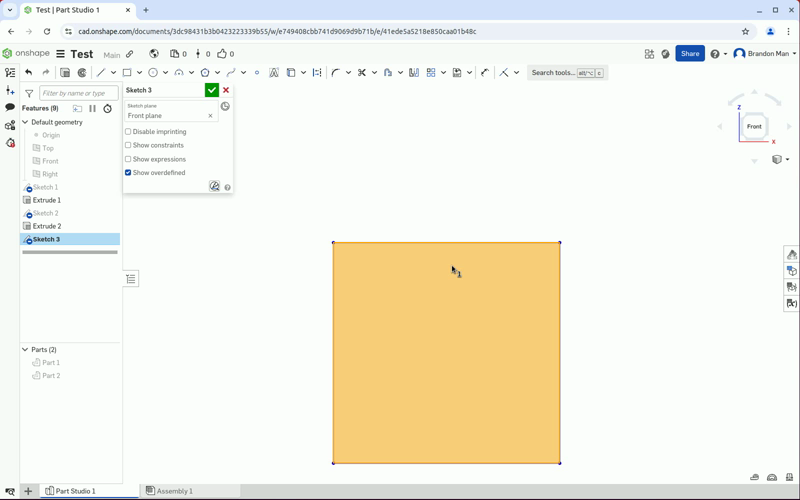
scroll(-6)
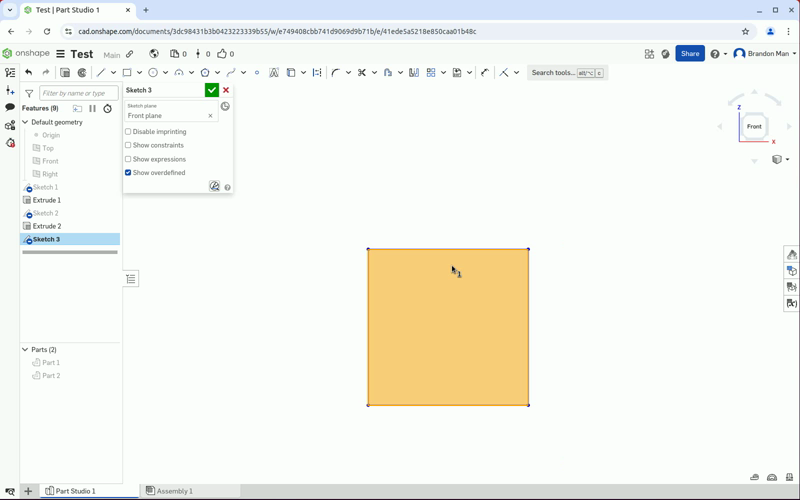
scroll(-6)
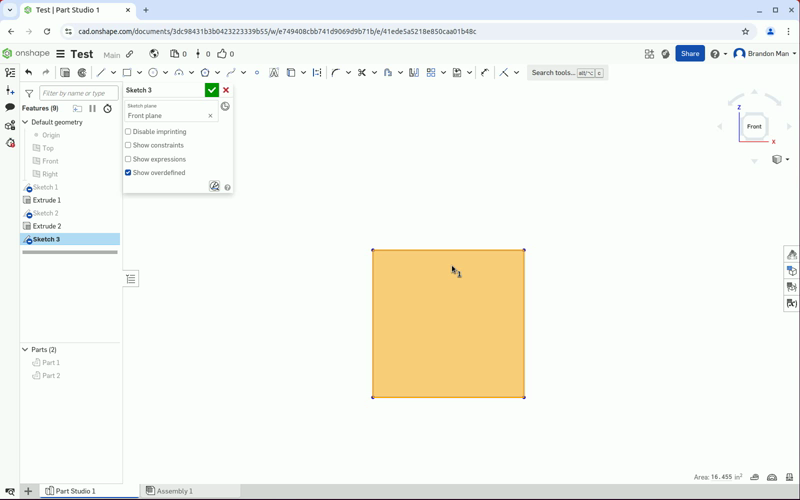
scroll(-6)
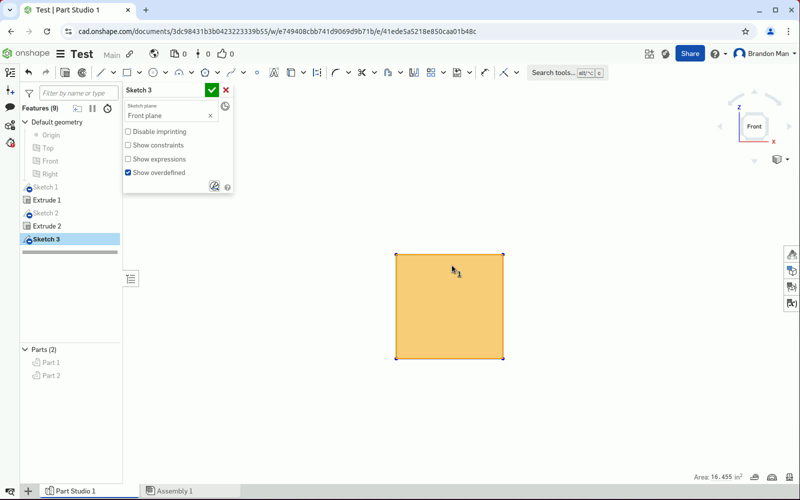
scroll(-6)
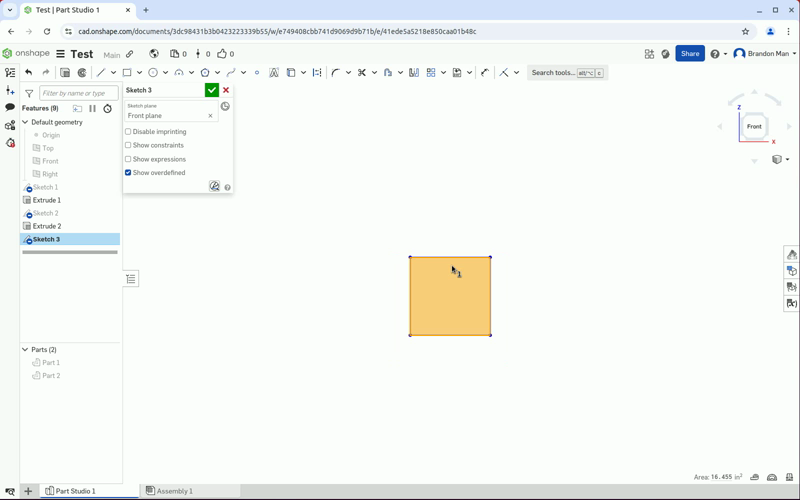
scroll(-6)
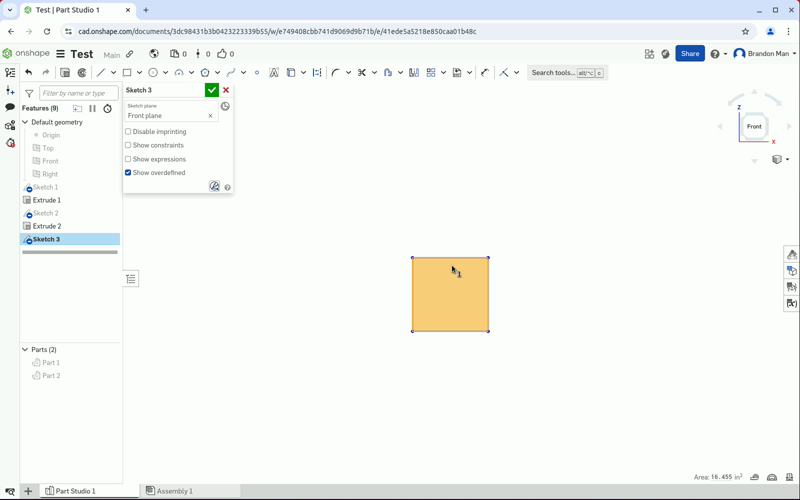
scroll(-6)
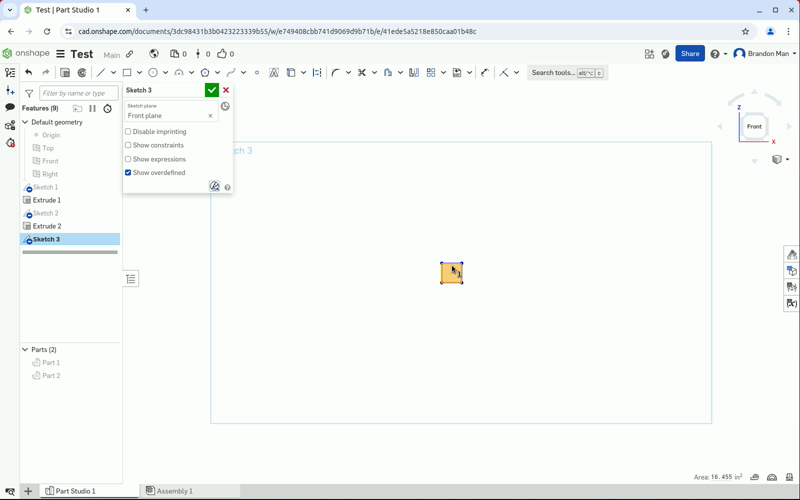
mouse_move(73, 352)
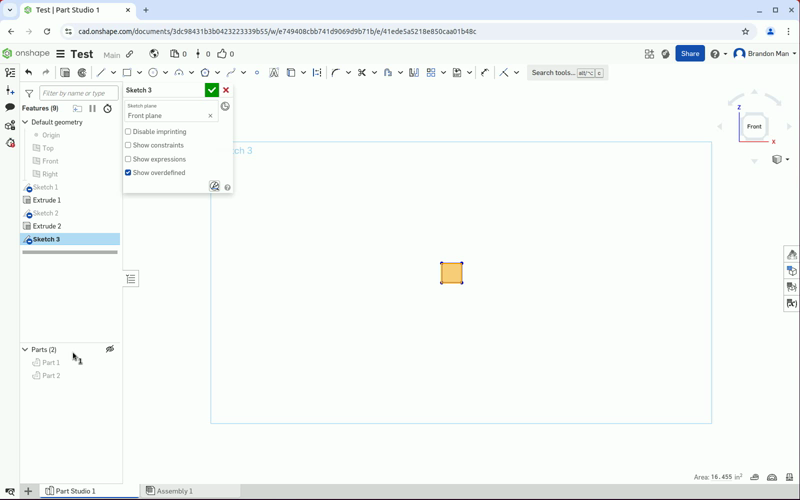
key(shift+y)
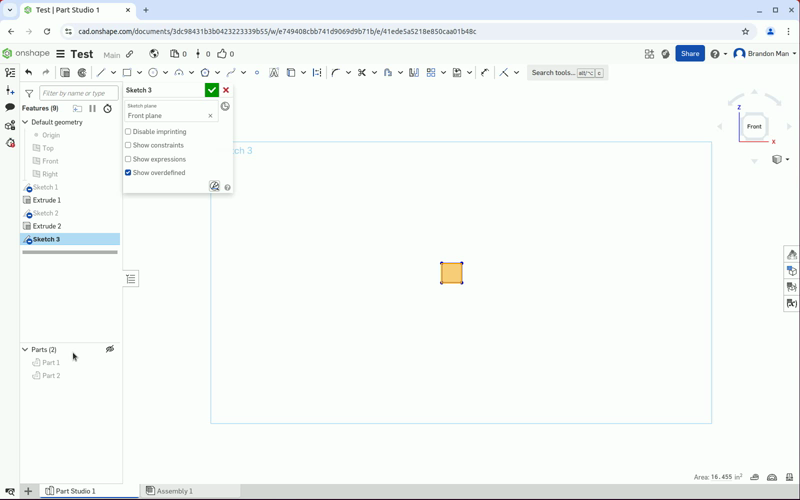
key(shift+e)
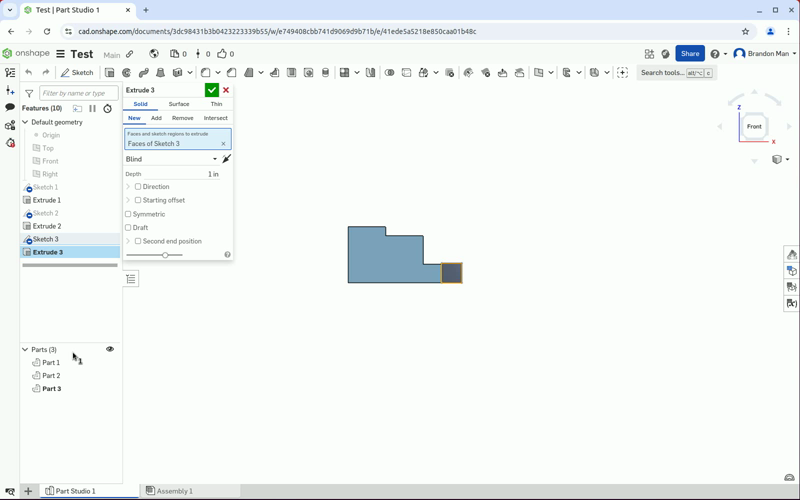
mouse_move(143, 106)
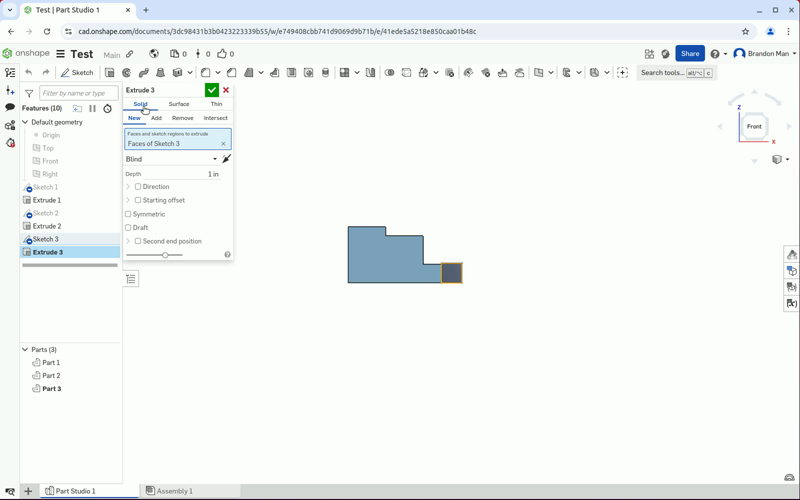
click(143, 106)
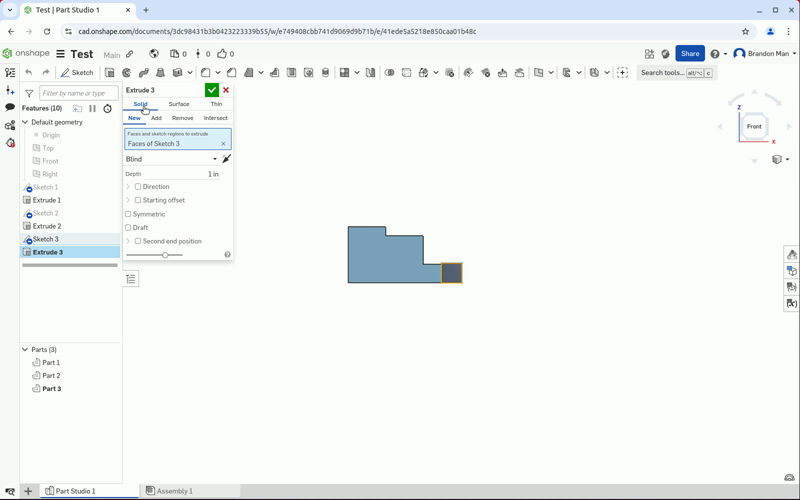
mouse_move(186, 120)
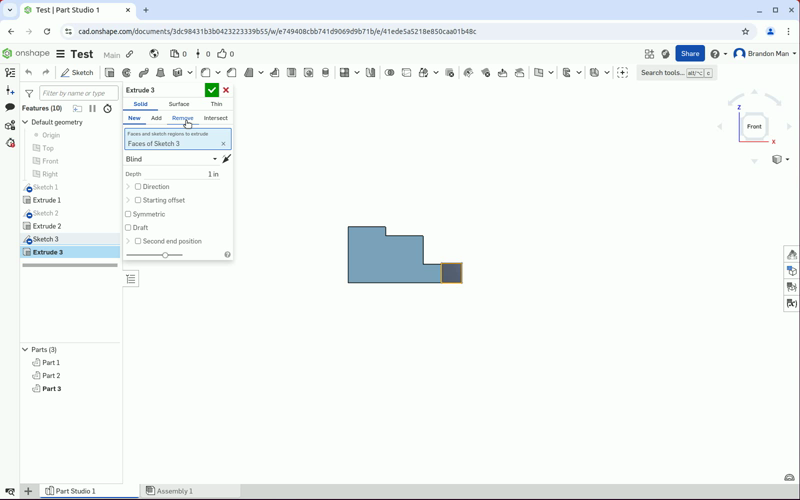
click(186, 120)
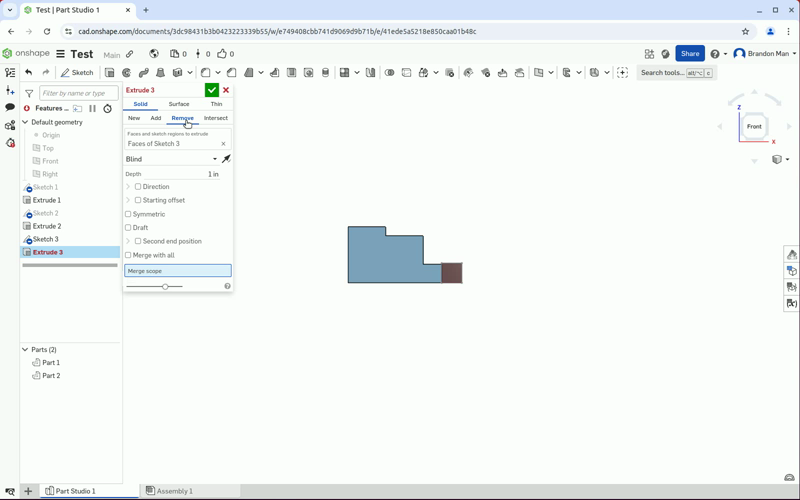
key(tab, 4)
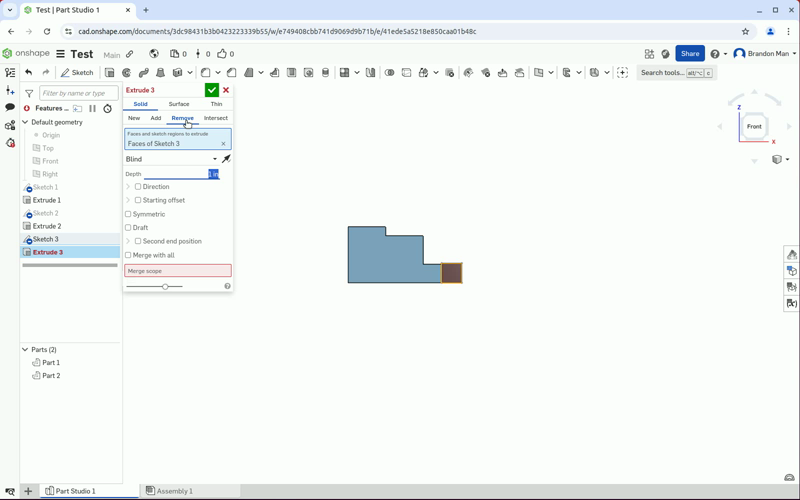
text(3.851)
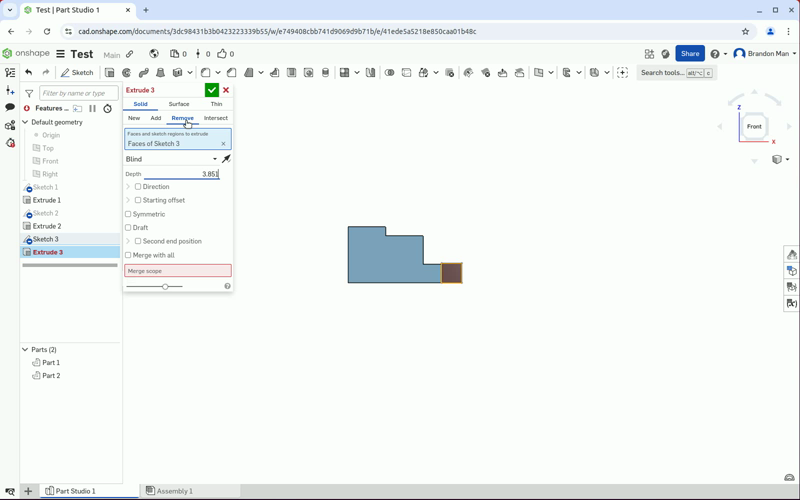
key(tab, 6)
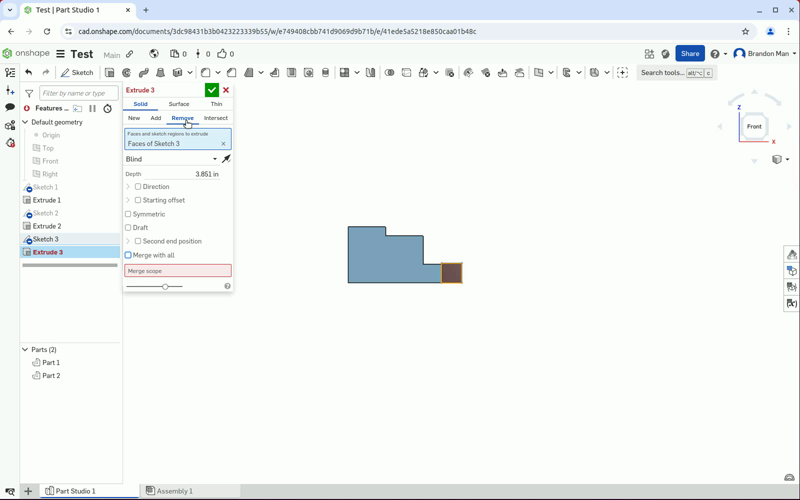
key(space)
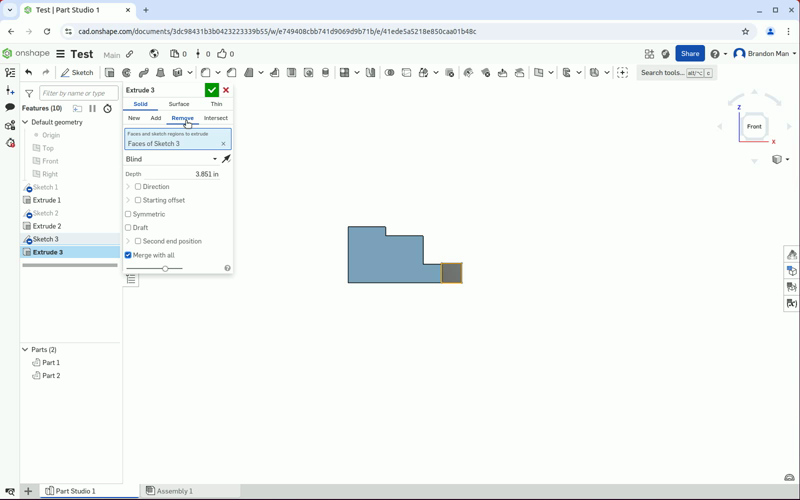
key(enter)
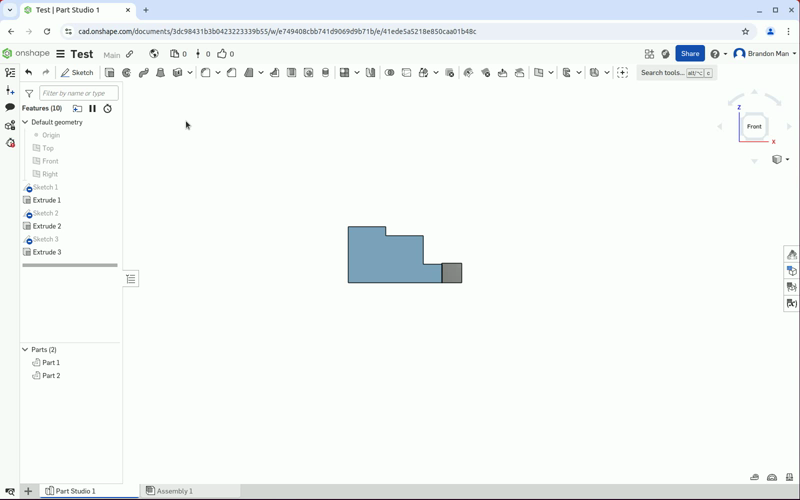
key(shift+h)
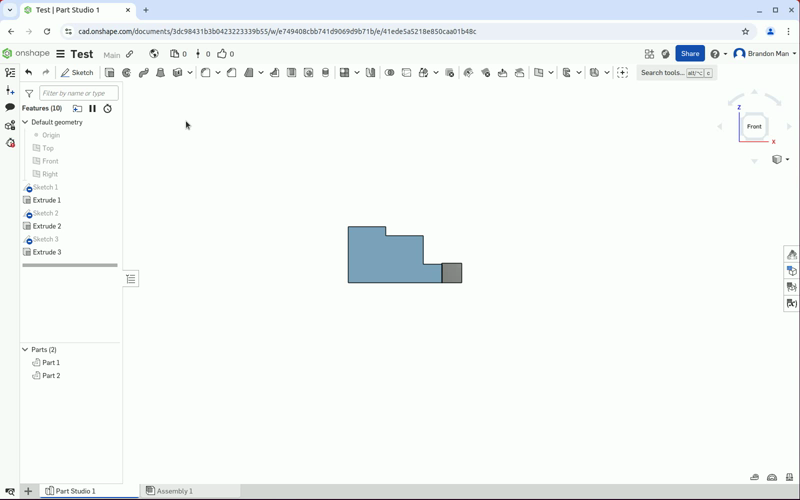
key(shift+h)
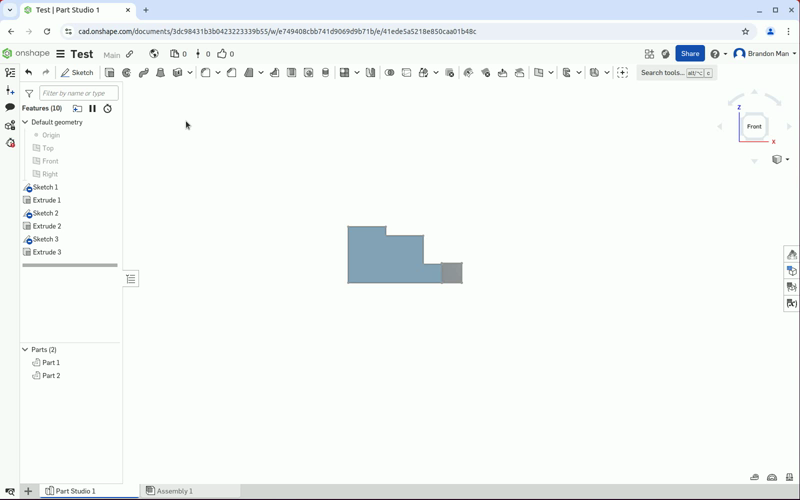
key(shift+7)
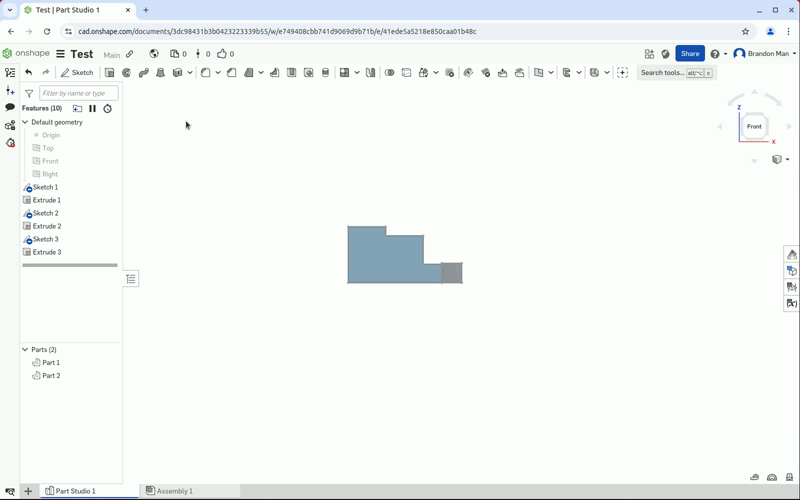
key(left, 2)
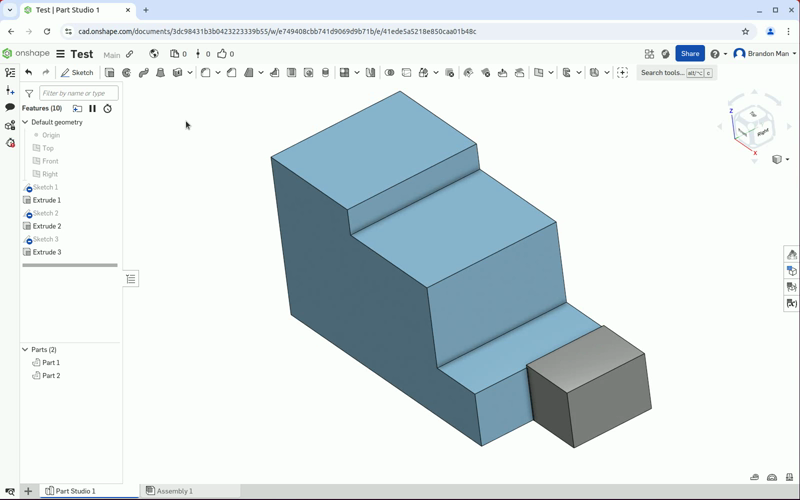
key(down, 2)
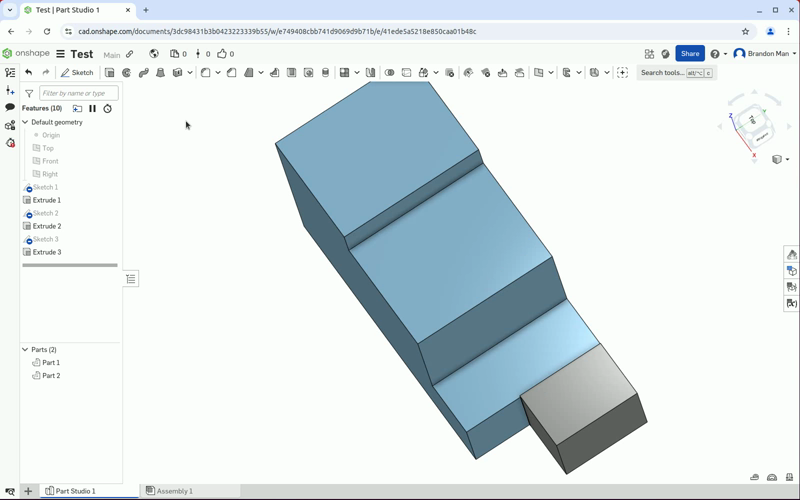
key(up, 2)
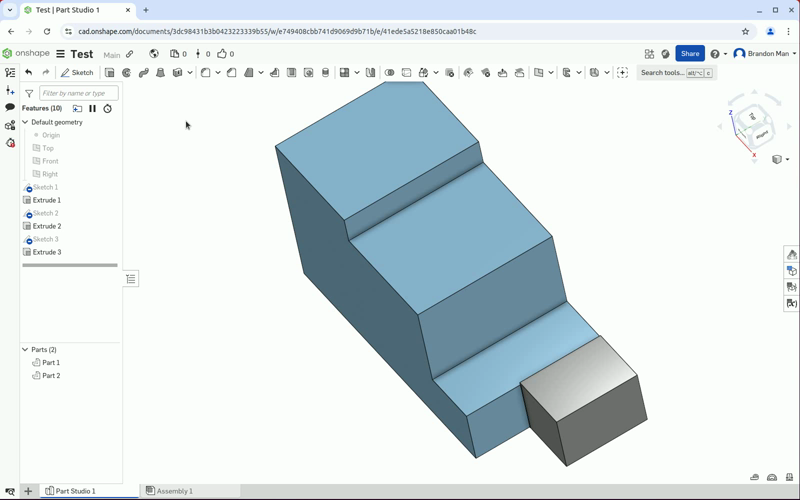
key(right, 2)
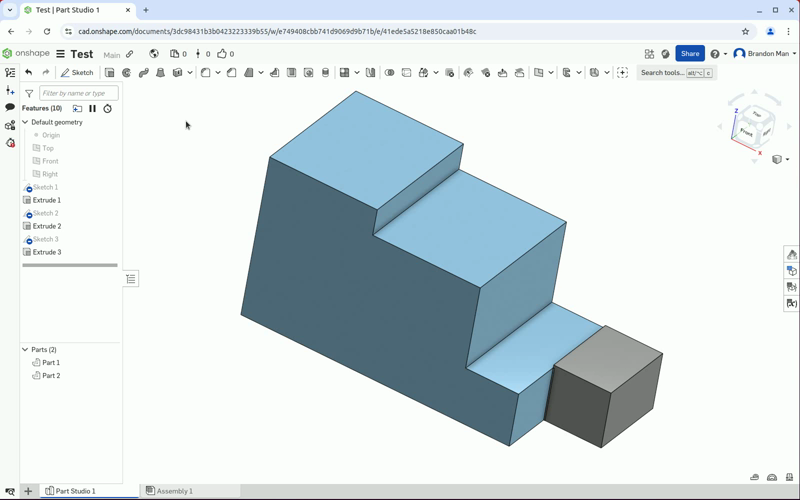
mouse_move(73, 189)
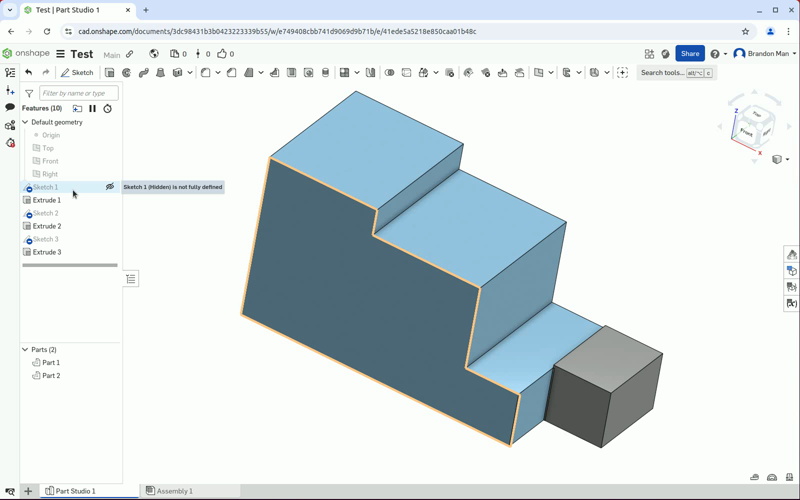
click(73, 189)